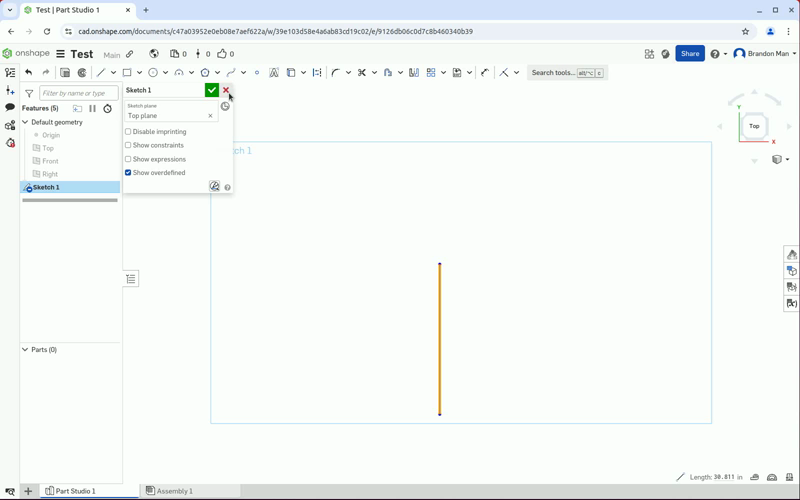
key(shift+h)
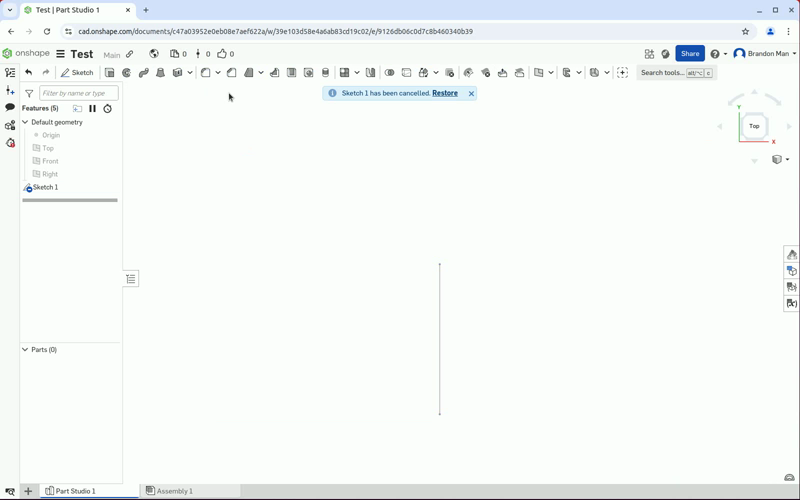
key(shift+s)
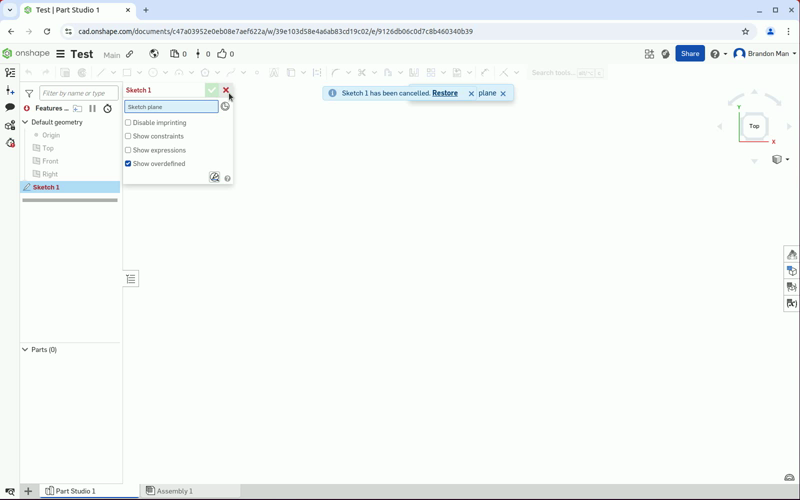
mouse_move(73, 150)
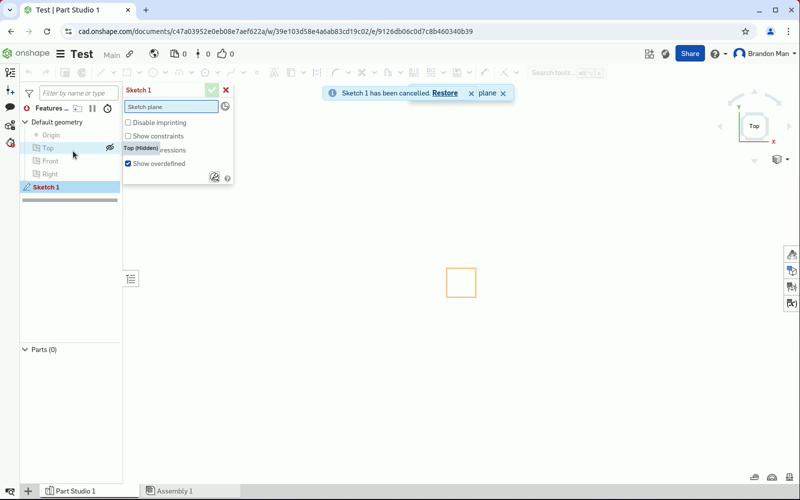
click(73, 150)
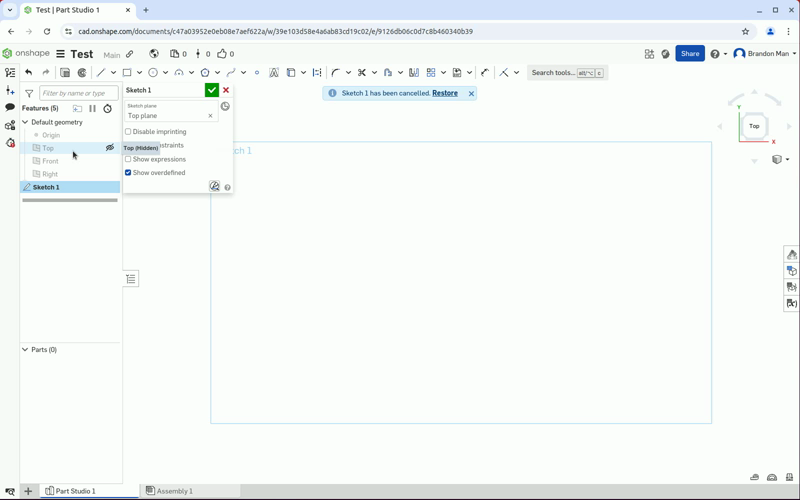
mouse_move(73, 352)
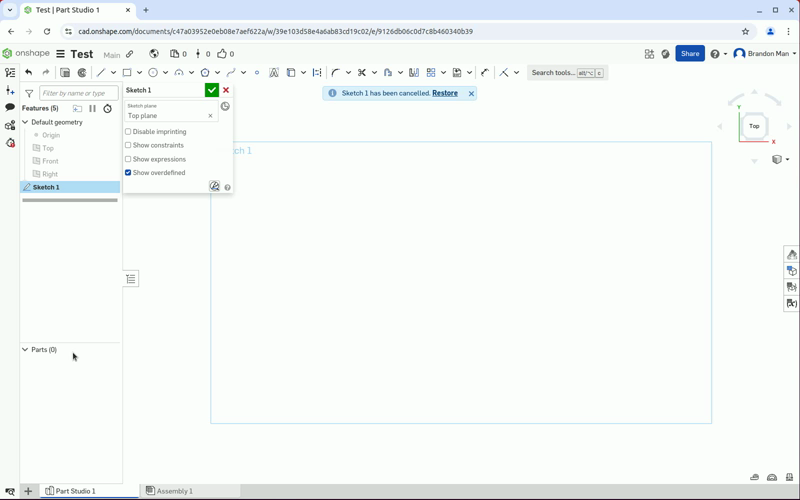
key(y)
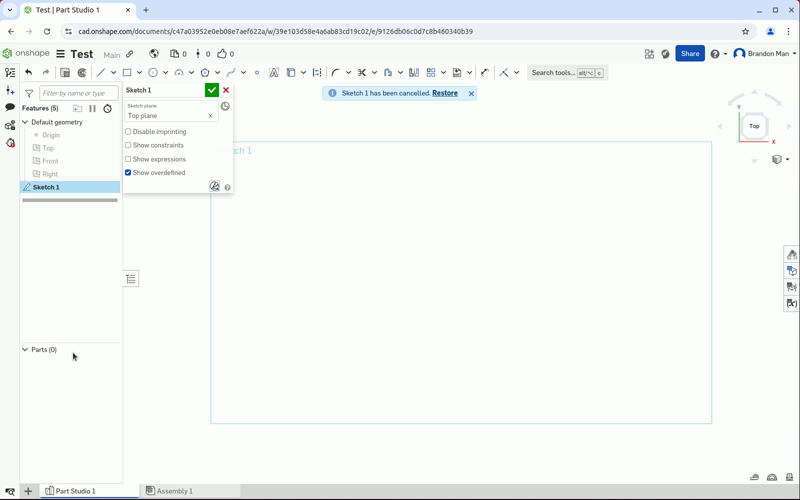
key(c)
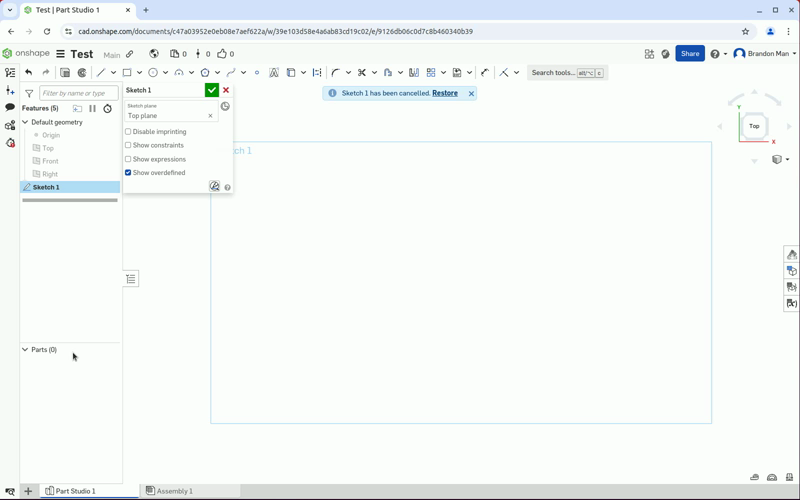
key_down(shift)
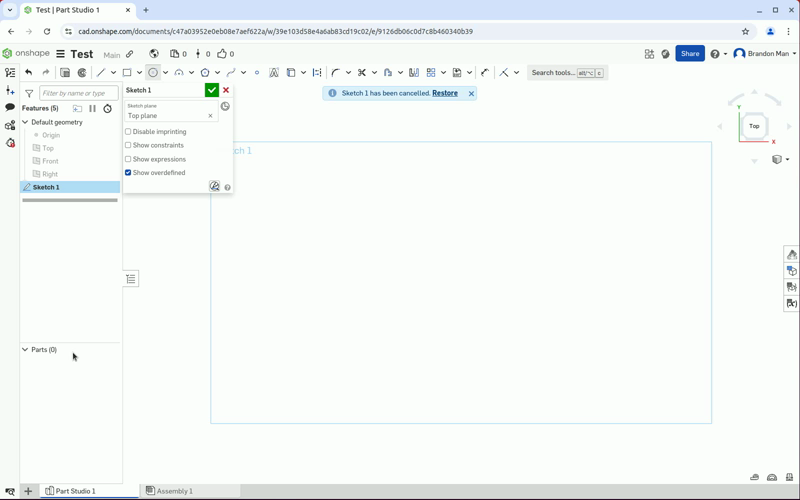
mouse_move(461, 282)
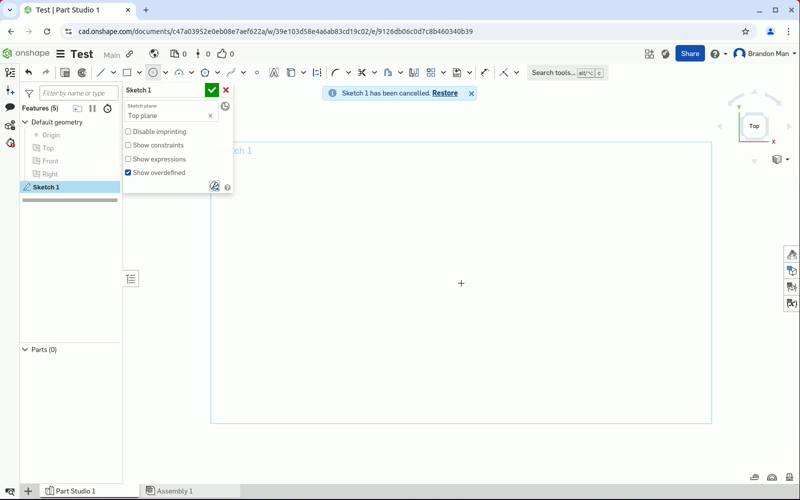
click(461, 282)
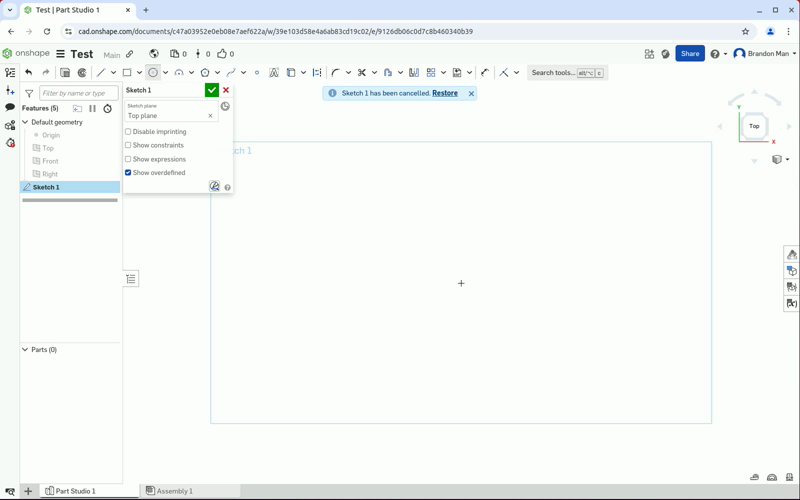
key_up(shift)
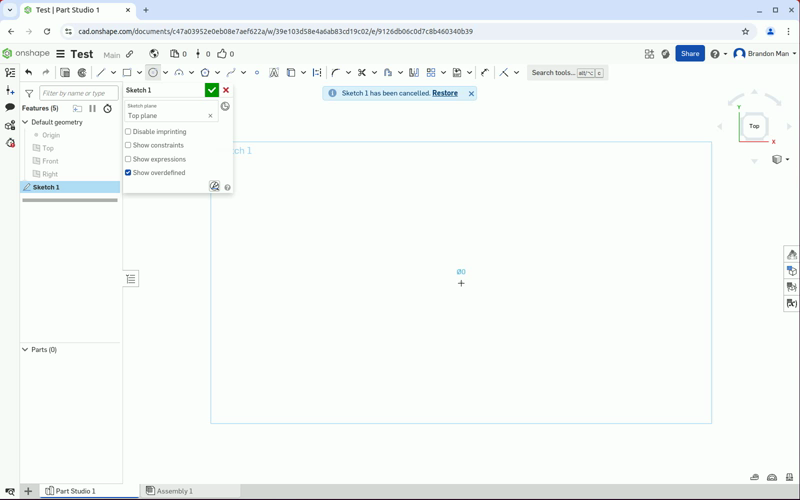
mouse_move(574, 282)
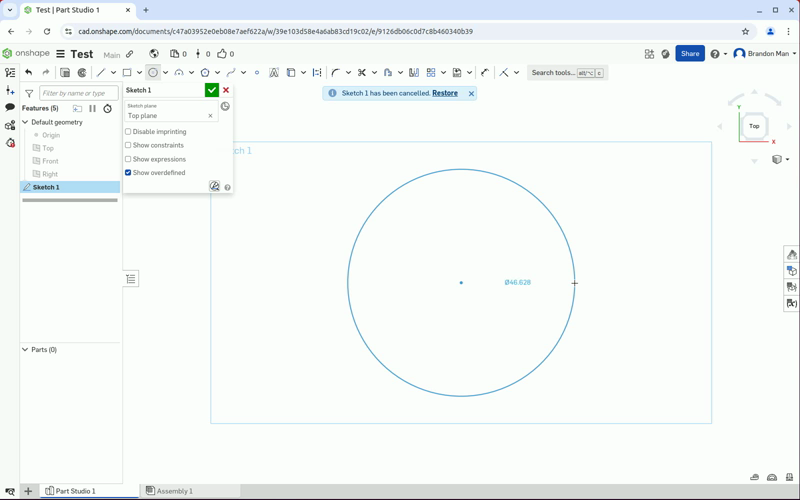
click(574, 282)
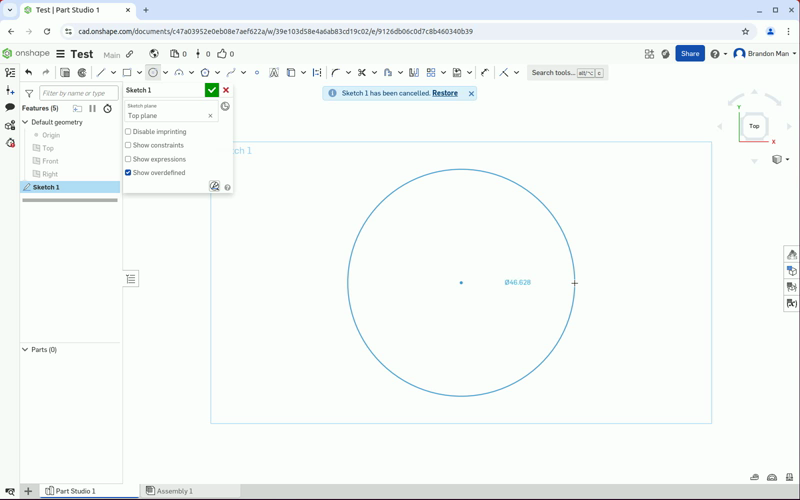
key(esc)
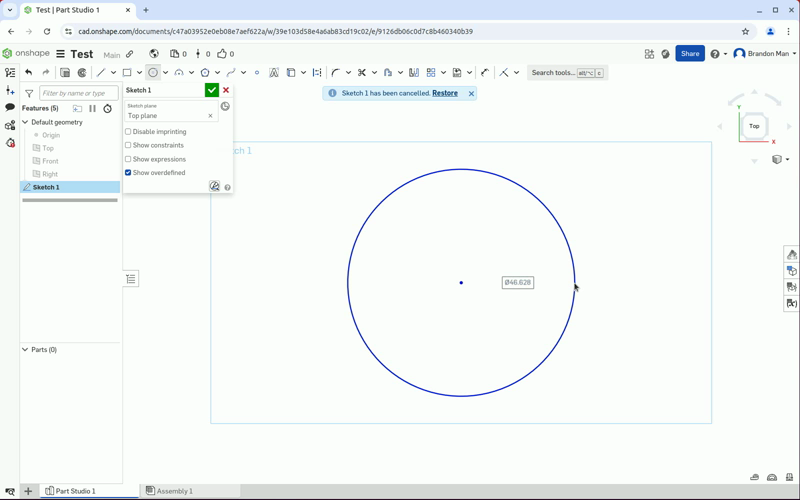
key(c)
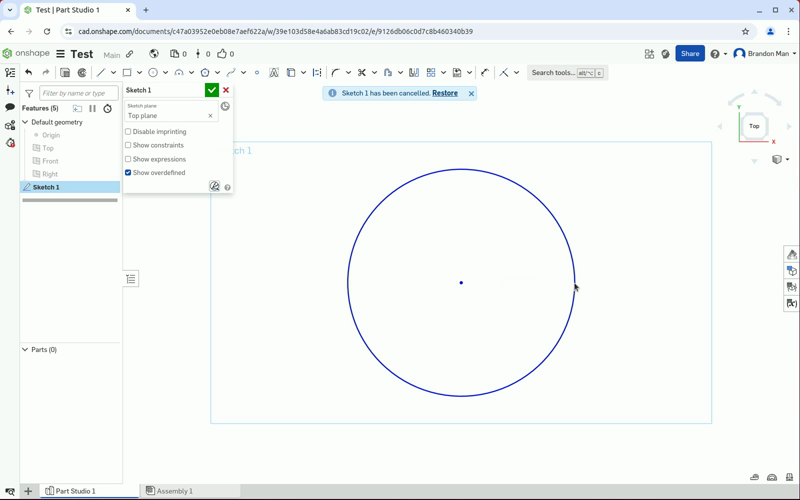
key_down(shift)
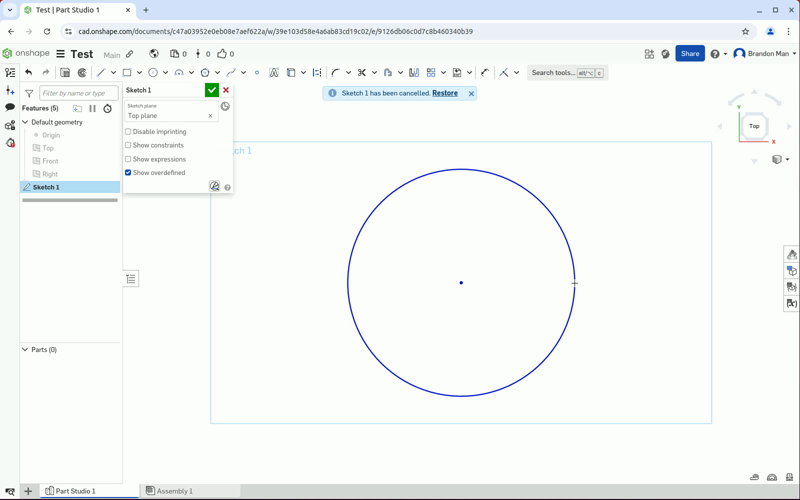
mouse_move(461, 282)
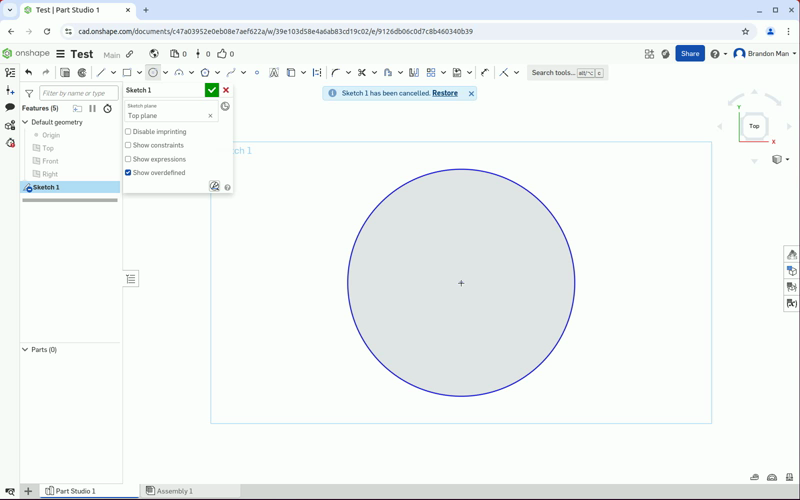
click(461, 282)
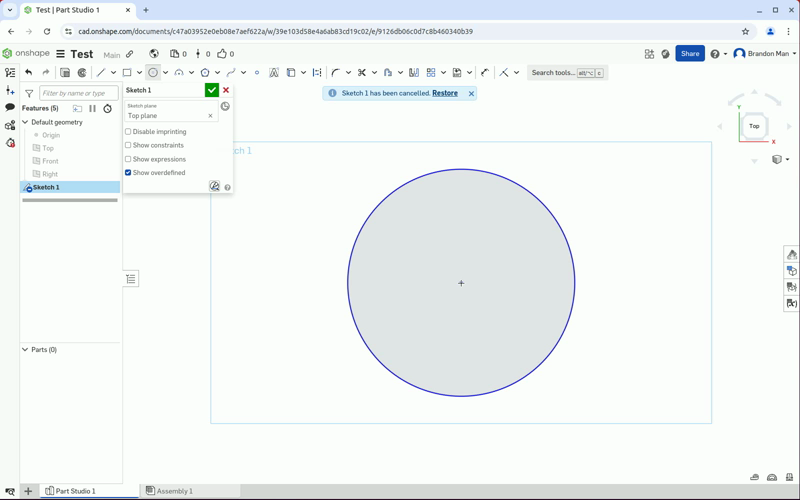
key_up(shift)
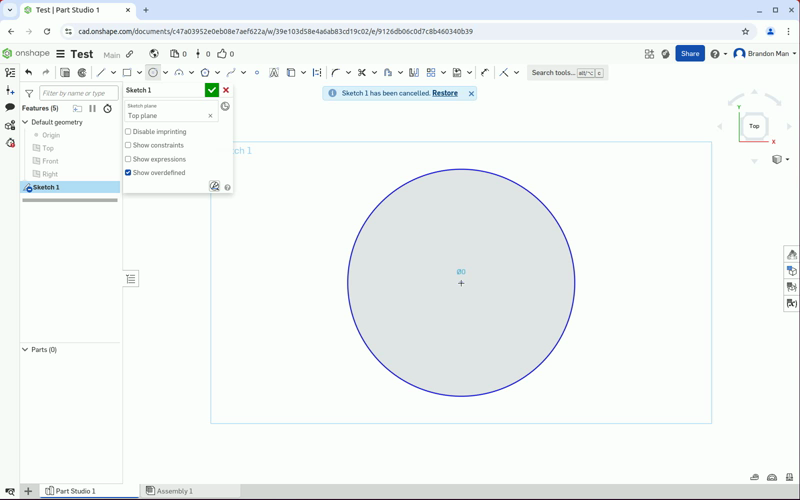
mouse_move(496, 282)
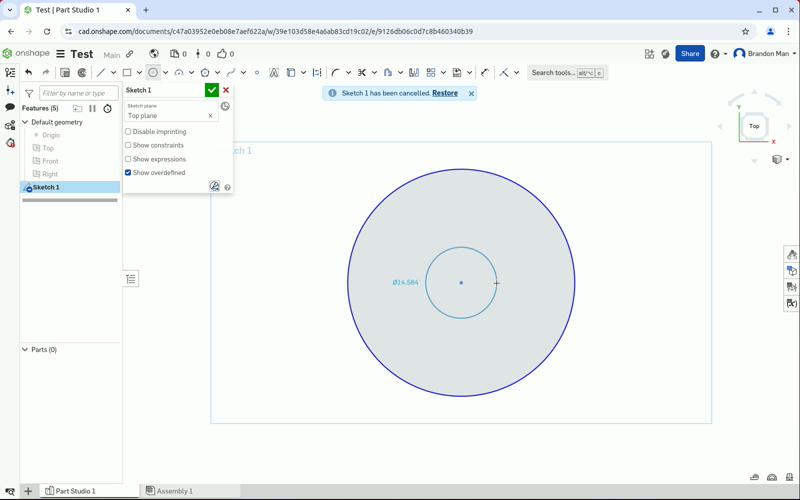
click(496, 282)
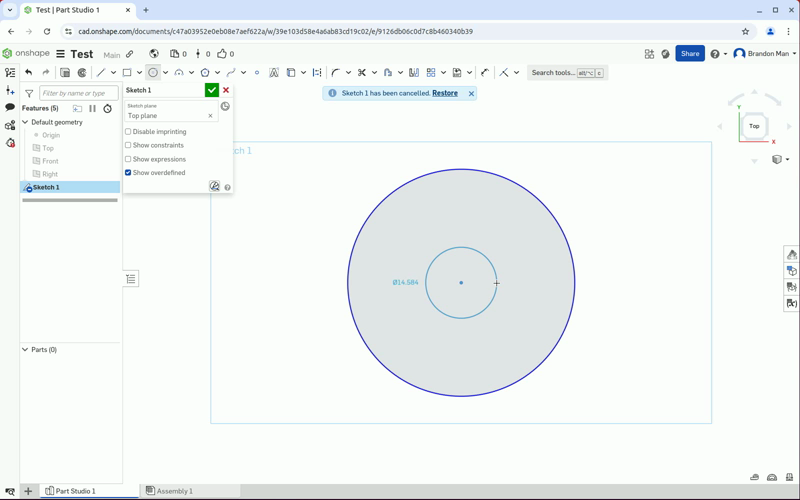
key(esc)
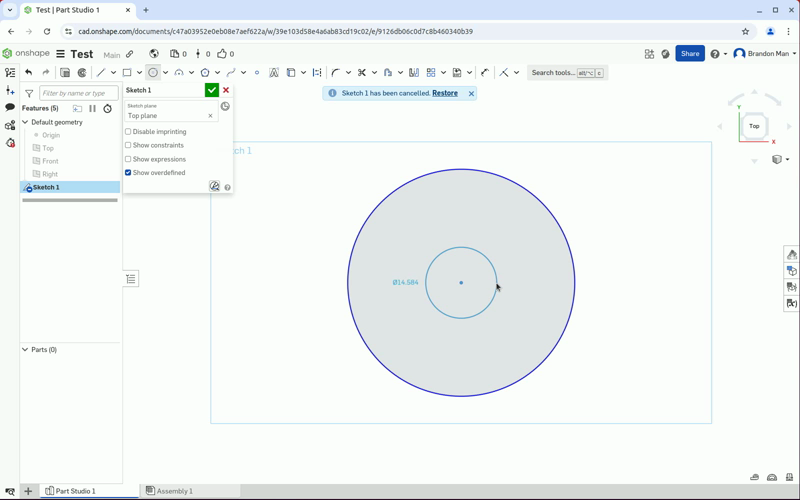
mouse_move(485, 350)
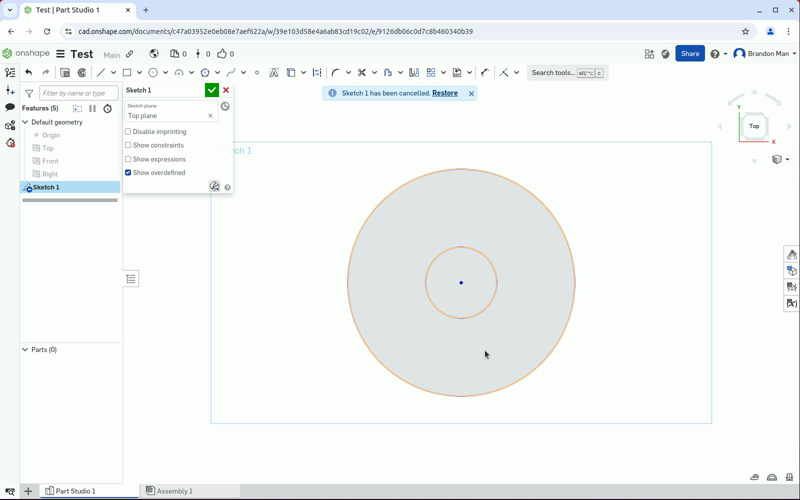
click(485, 350)
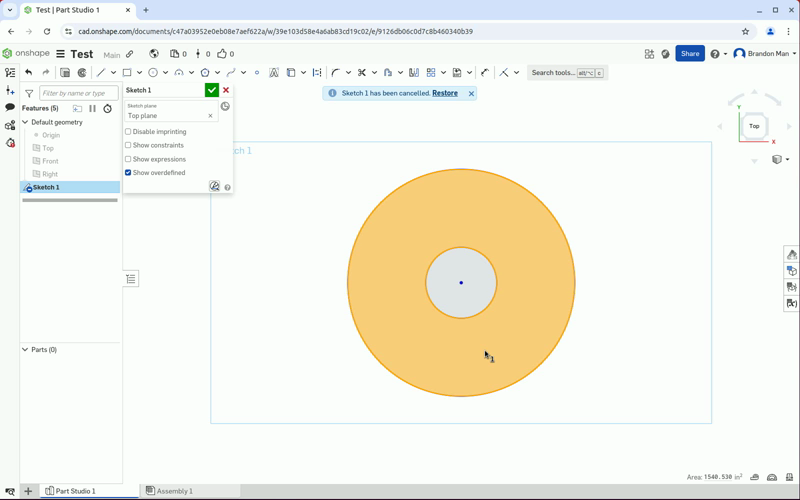
mouse_move(73, 352)
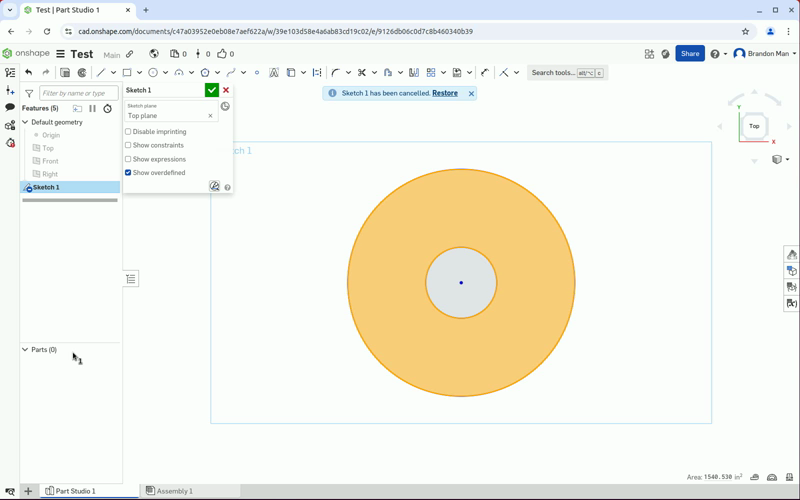
key(shift+y)
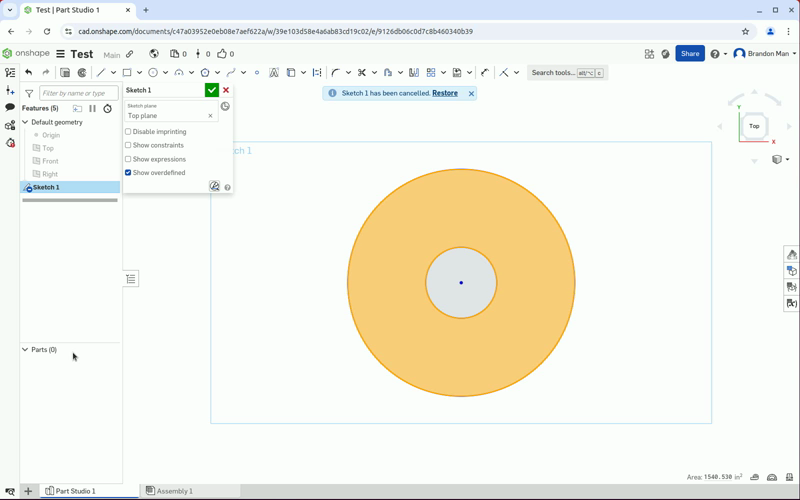
key(shift+e)
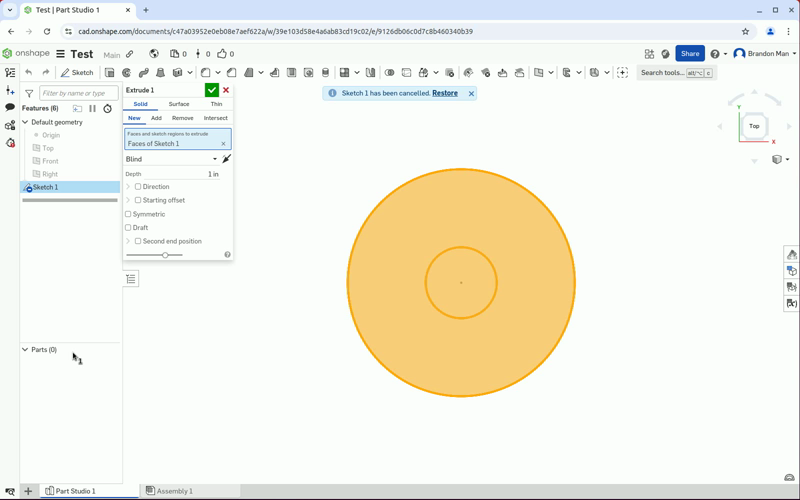
mouse_move(143, 106)
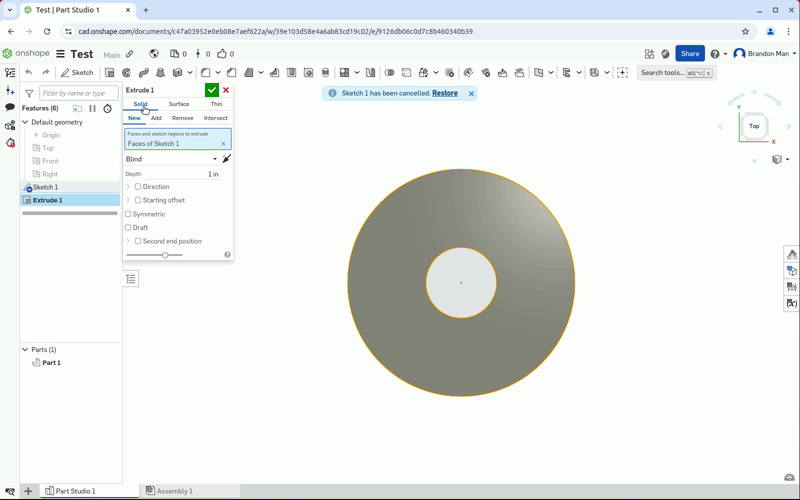
click(143, 106)
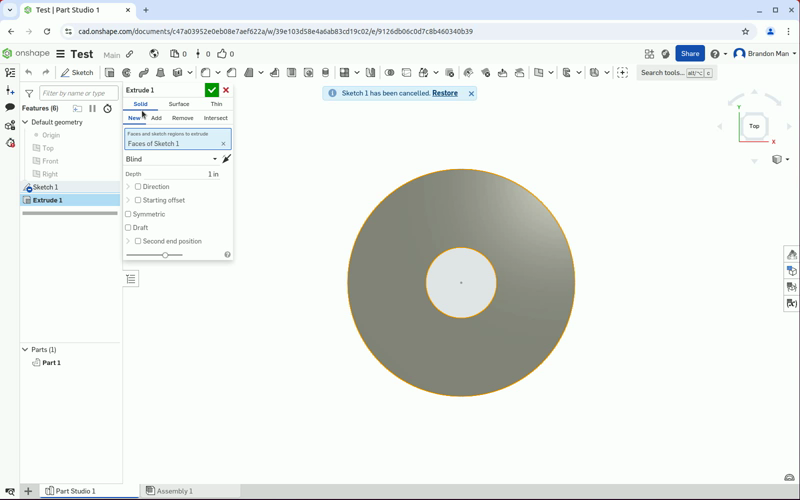
mouse_move(137, 120)
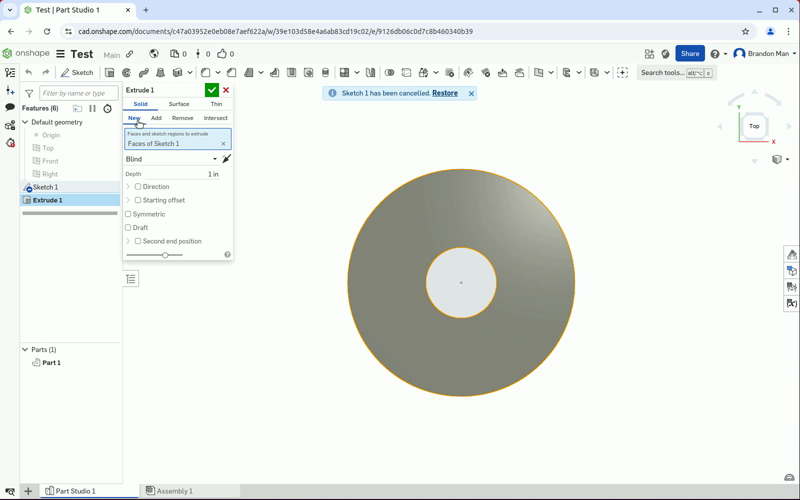
click(137, 120)
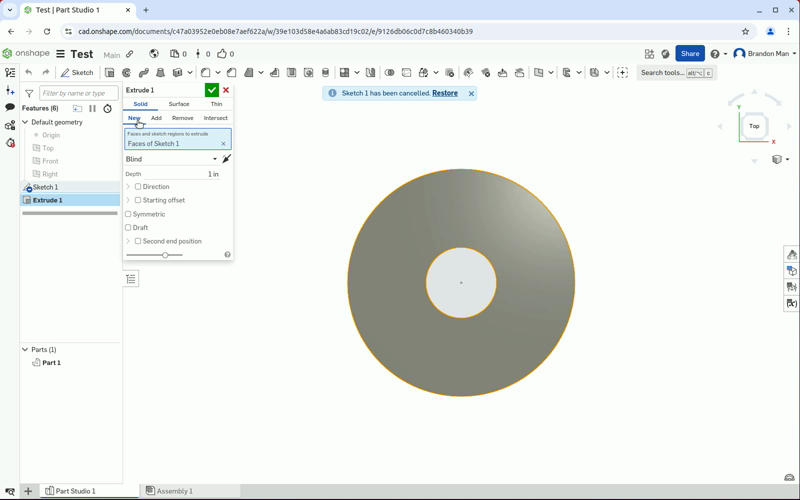
key(tab, 4)
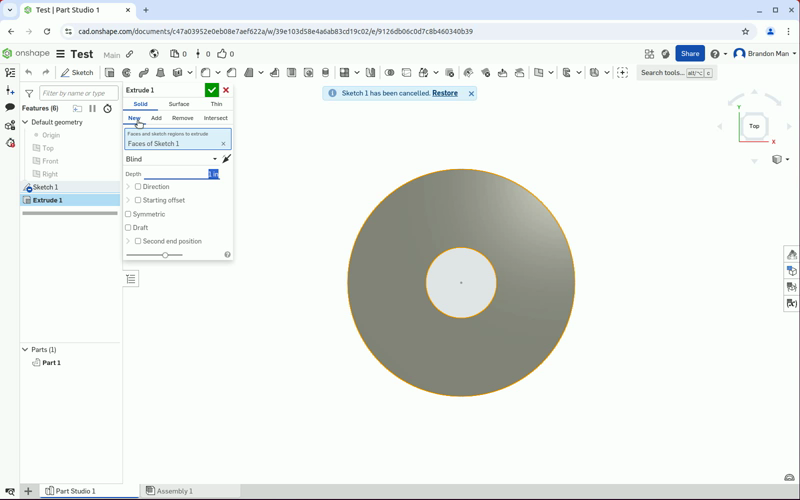
text(7.221)
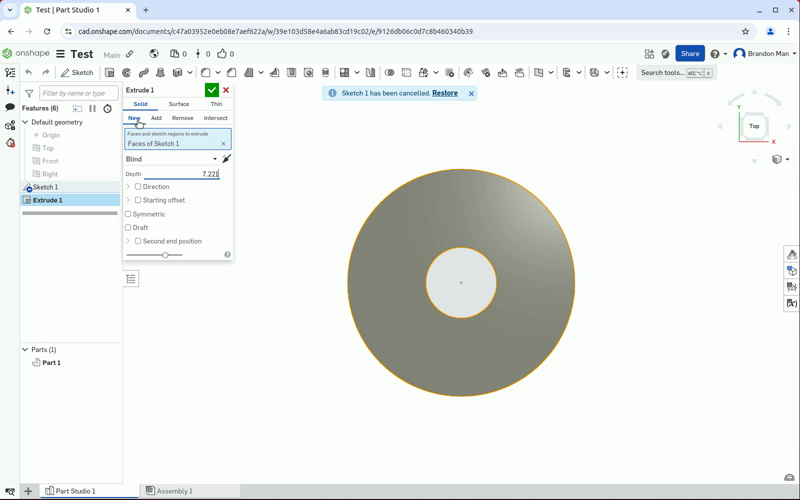
key(enter)
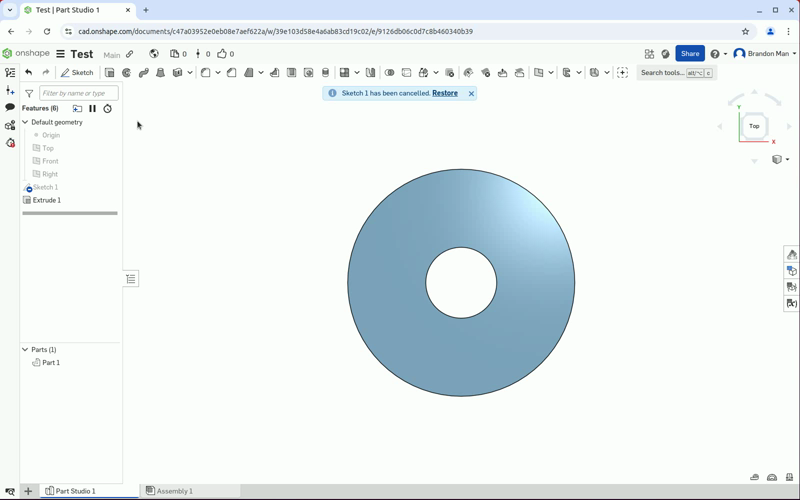
key(shift+h)
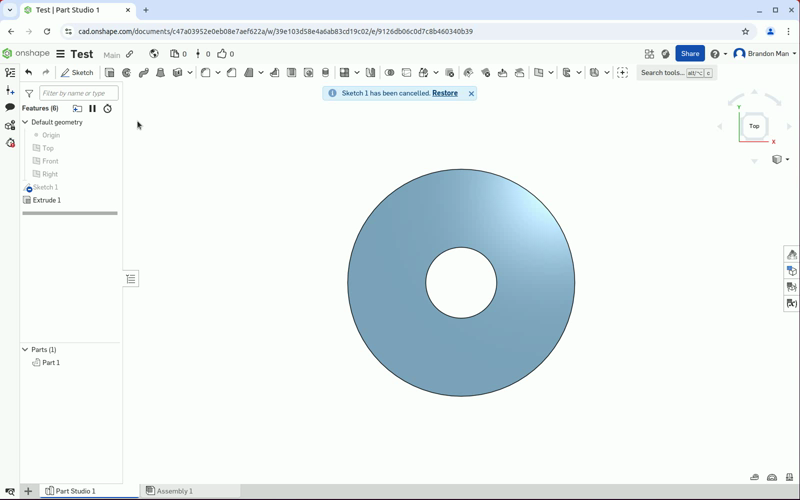
key(shift+h)
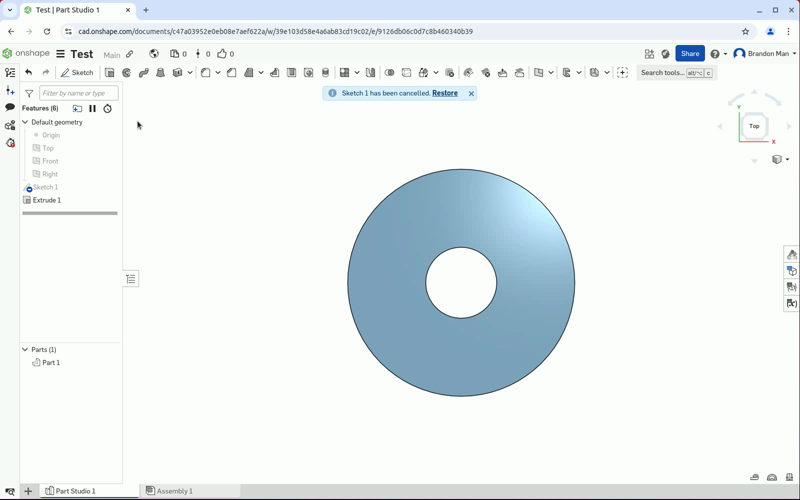
mouse_move(73, 189)
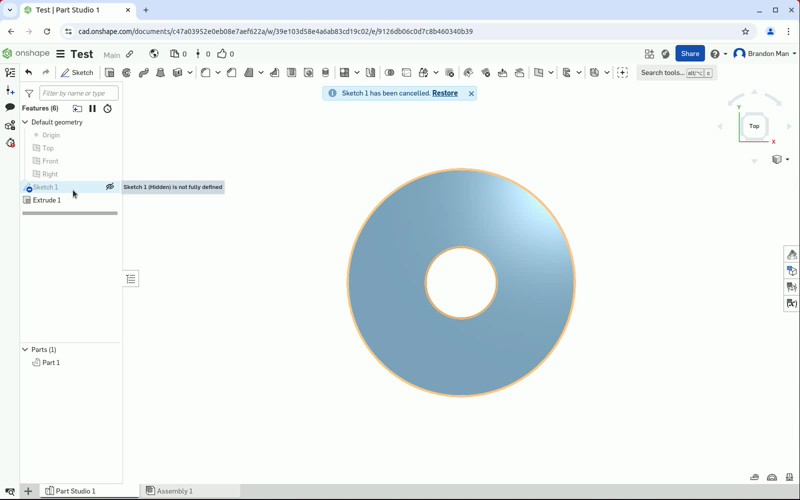
click(73, 189)
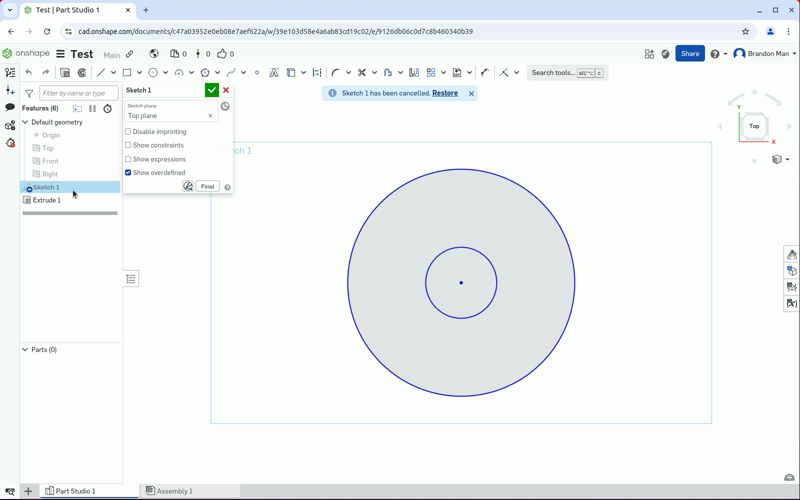
mouse_move(229, 92)
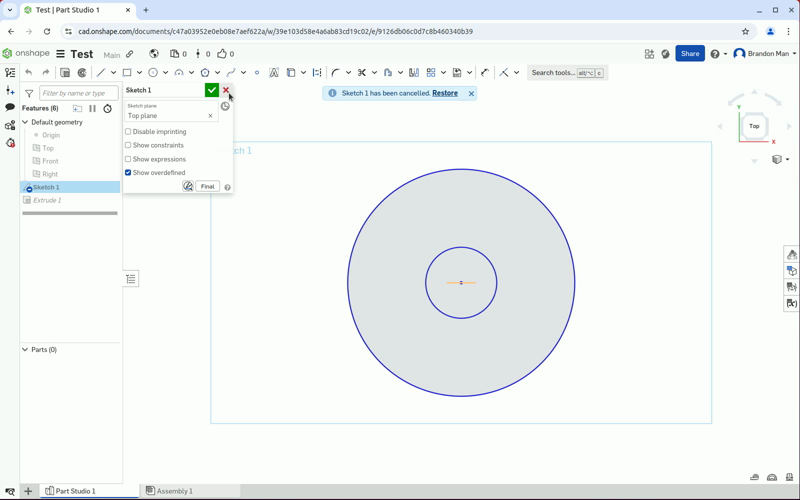
click(229, 92)
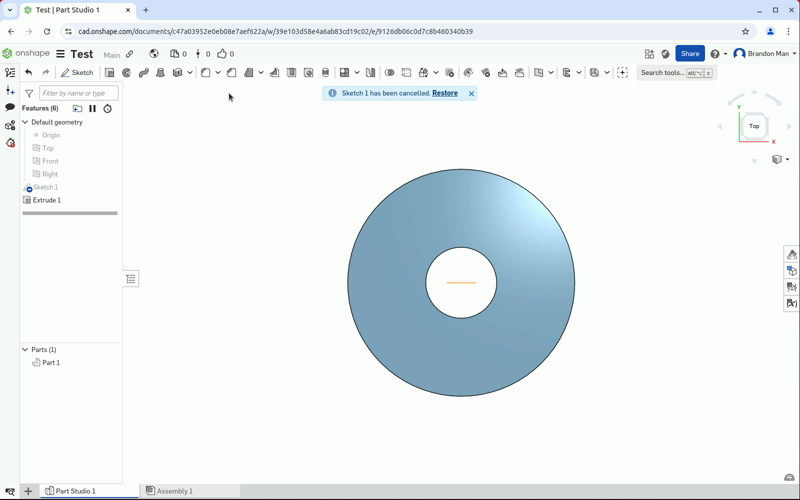
mouse_move(541, 75)
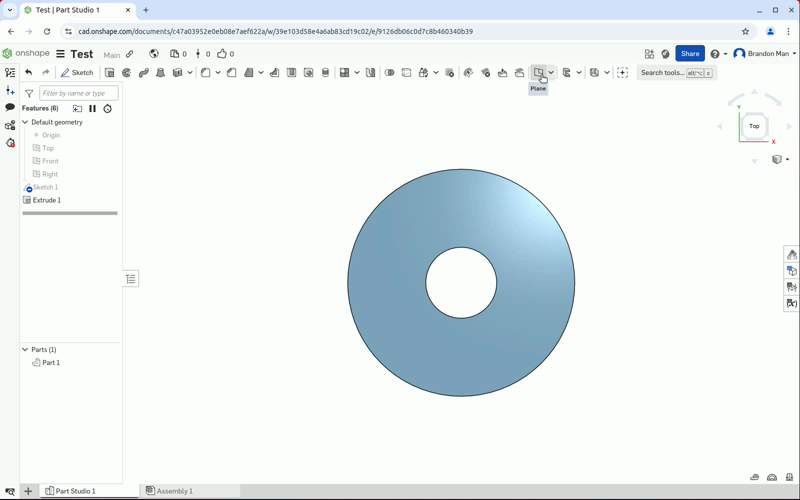
click(541, 75)
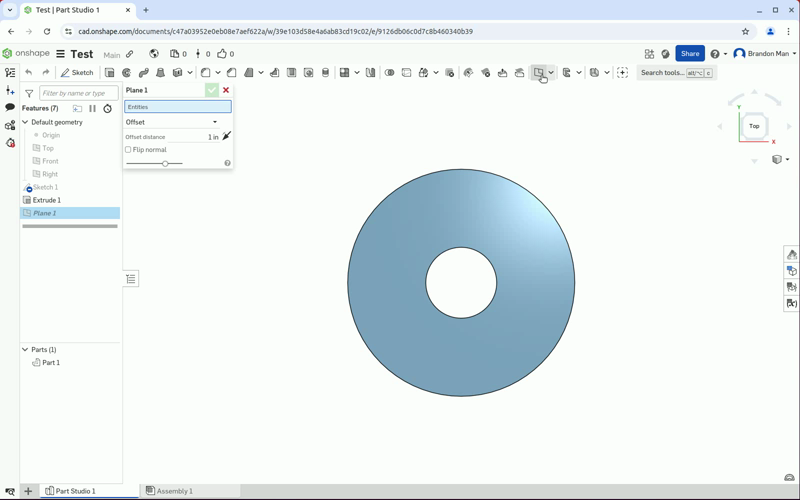
mouse_move(73, 150)
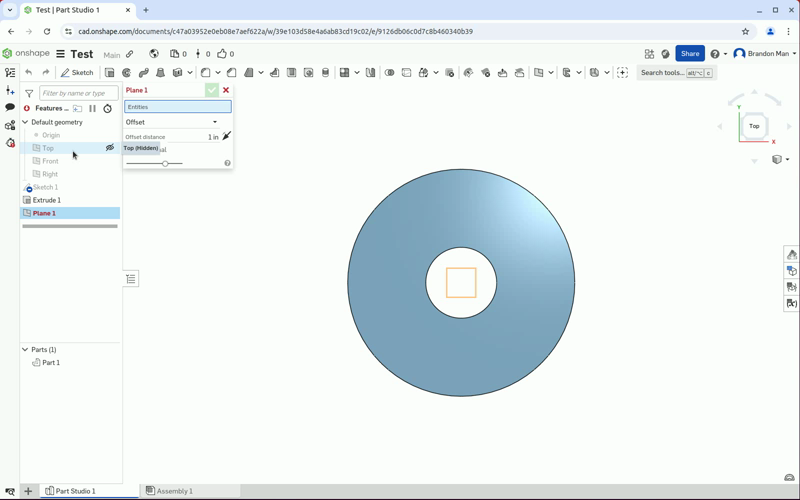
click(73, 150)
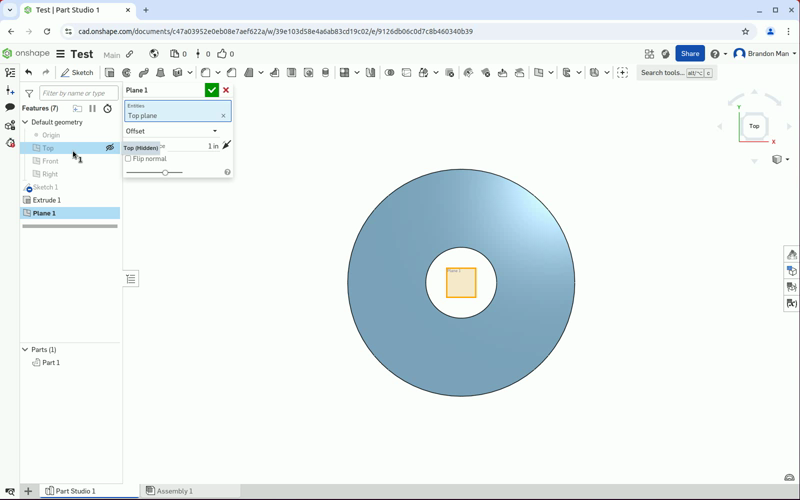
key(tab, 2)
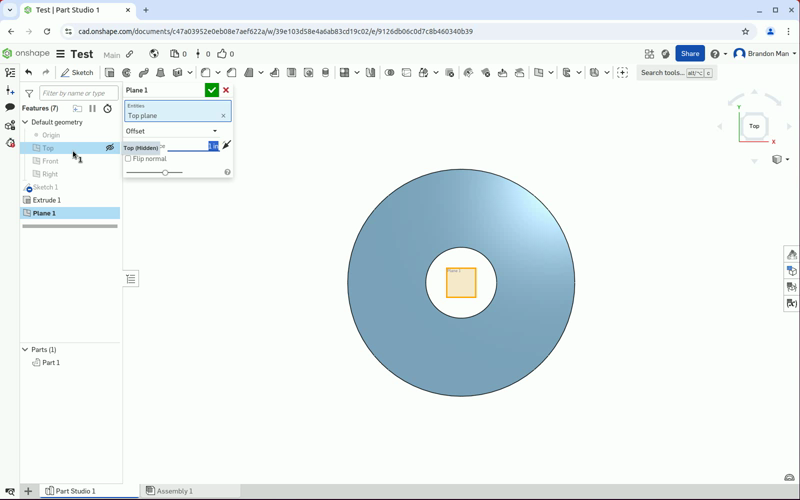
text(7.21)
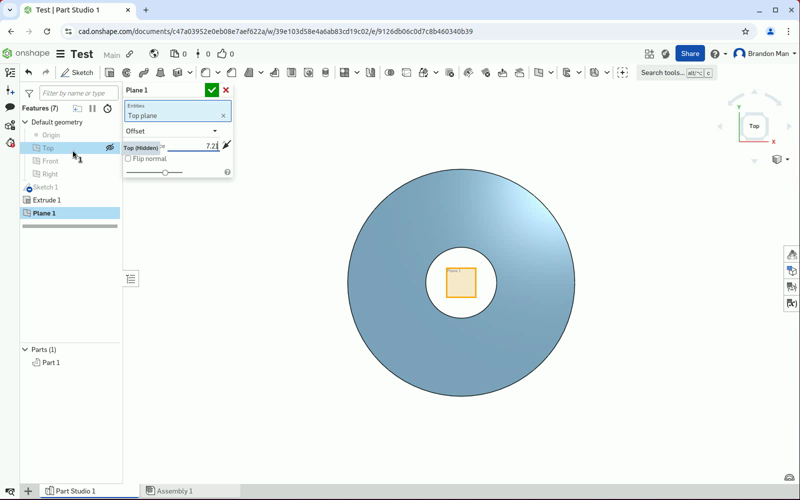
key(enter, 2)
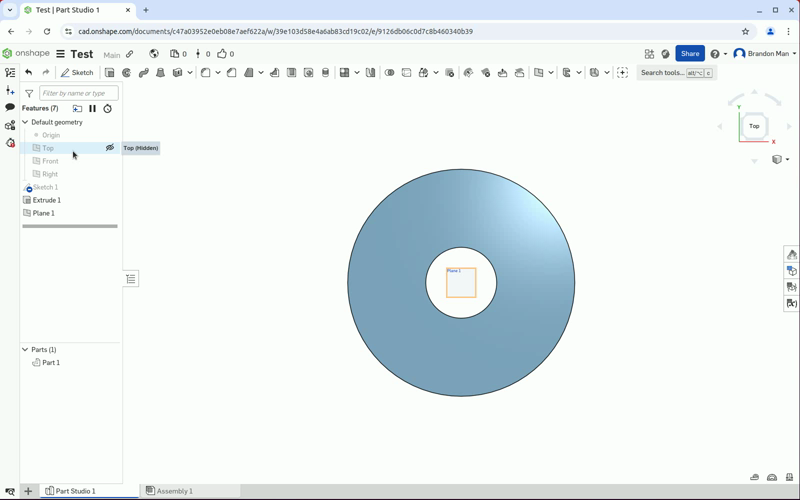
key(shift+s)
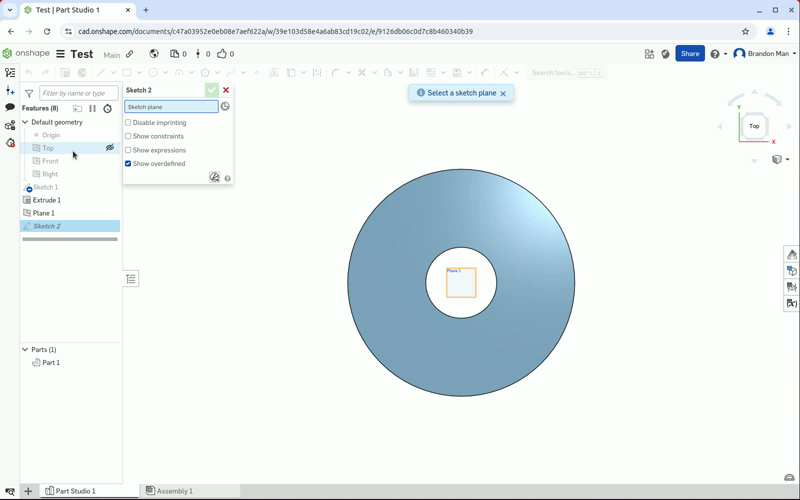
mouse_move(73, 215)
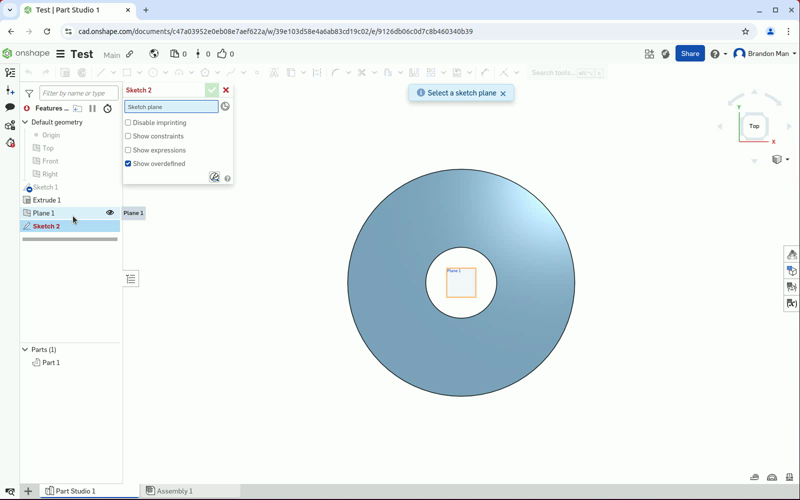
click(73, 215)
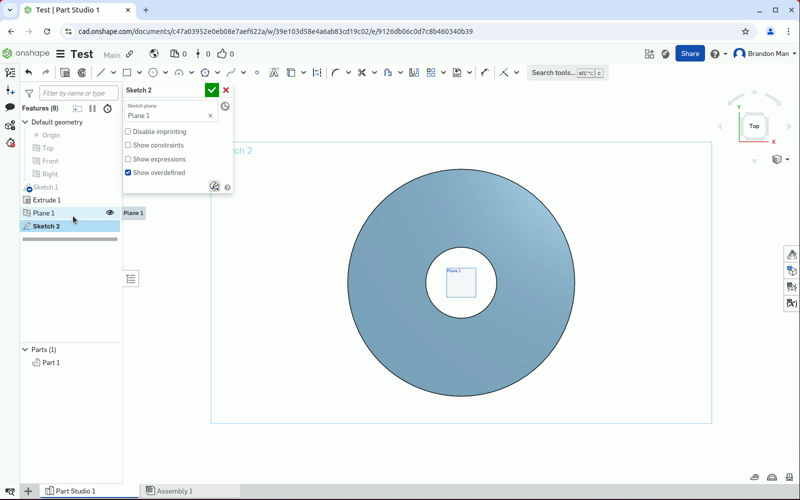
mouse_move(73, 352)
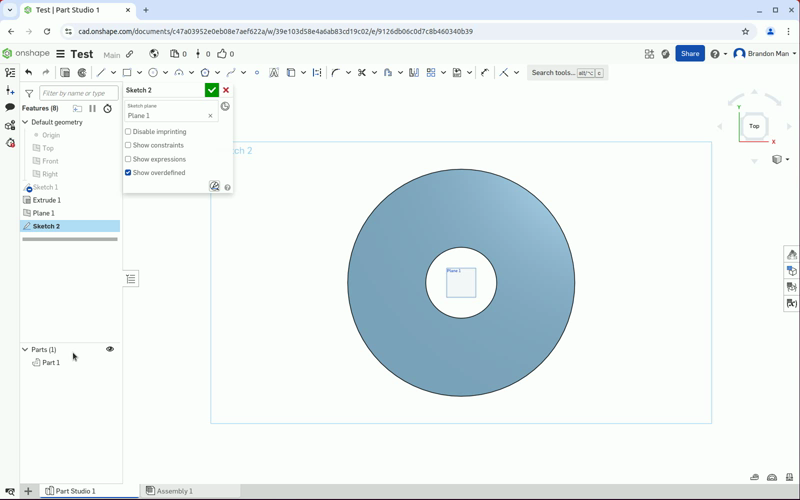
key(y)
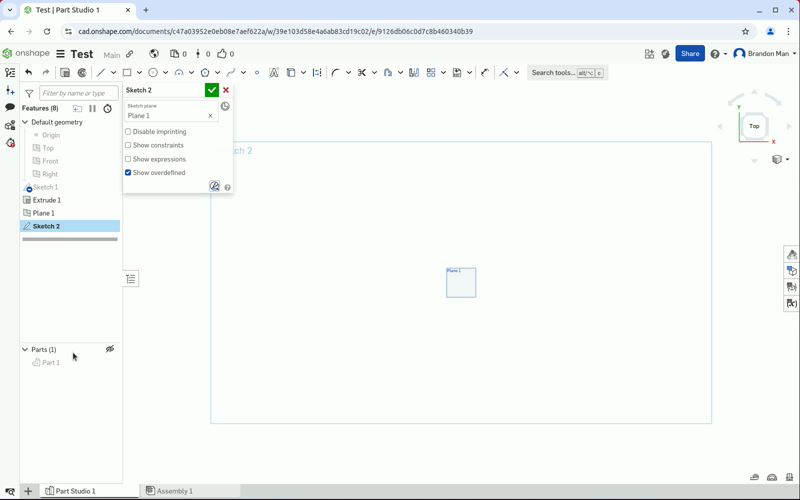
key(c)
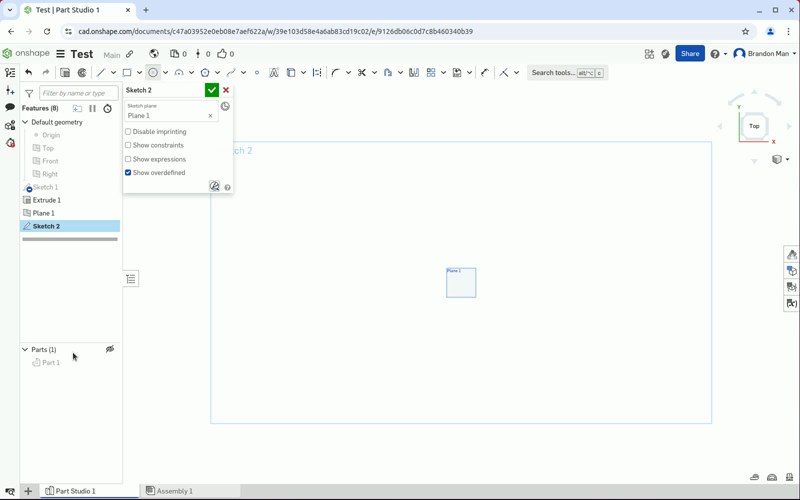
key_down(shift)
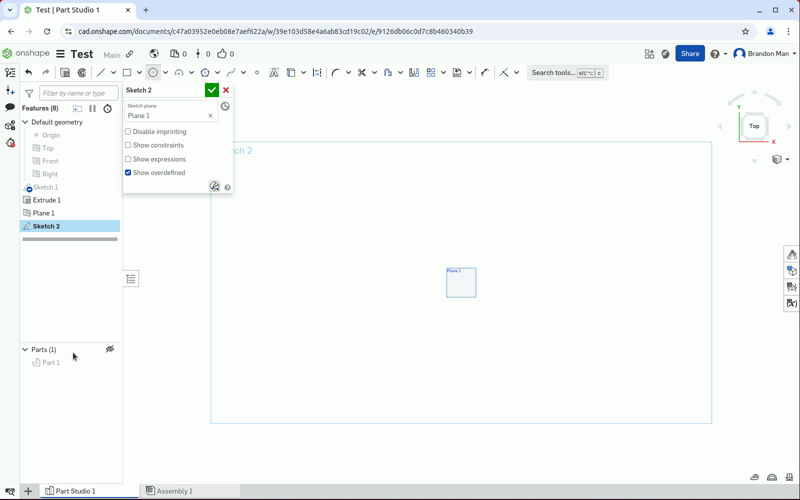
mouse_move(461, 195)
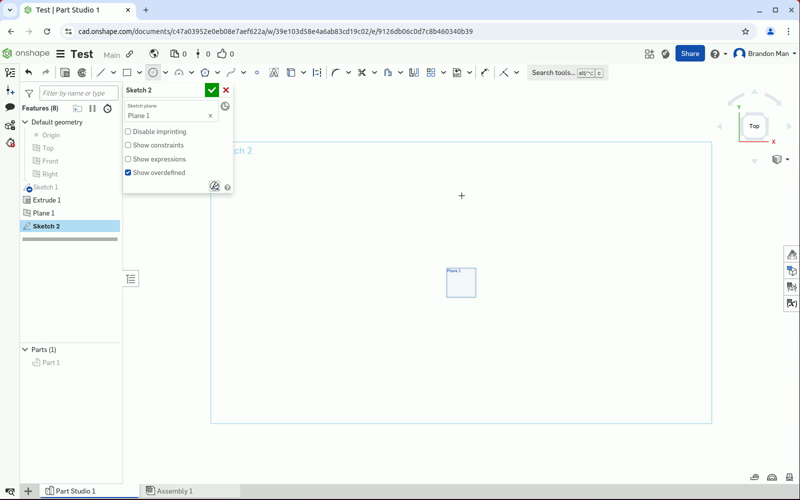
click(461, 195)
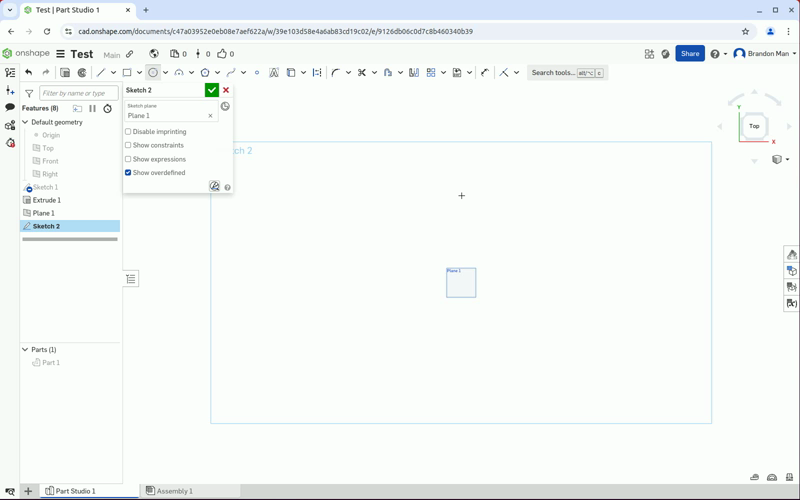
key_up(shift)
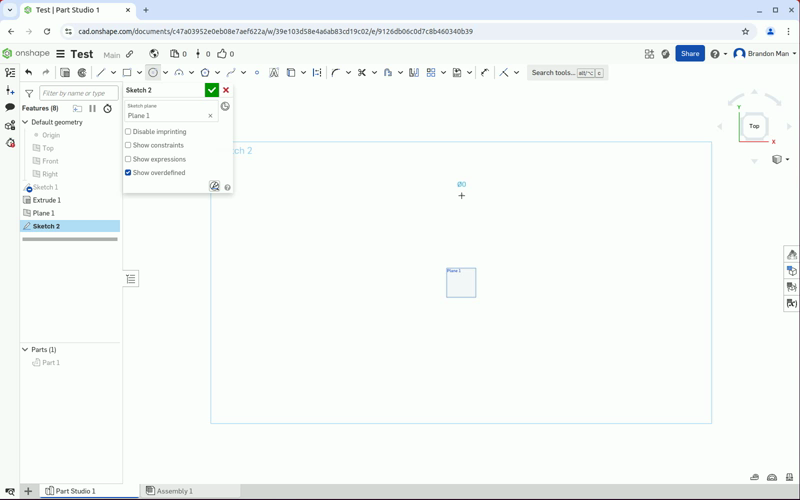
mouse_move(474, 195)
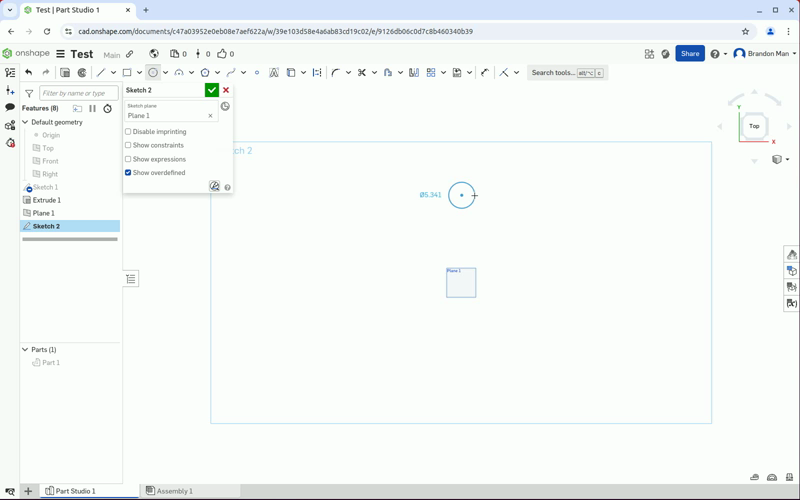
click(474, 195)
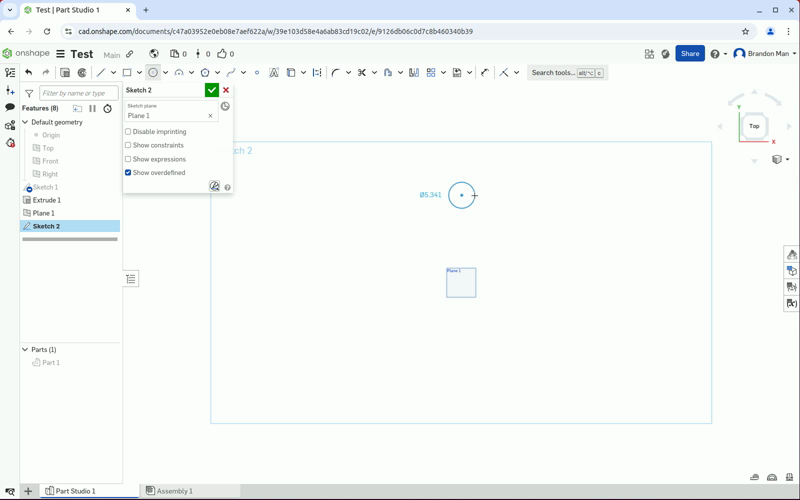
key(esc)
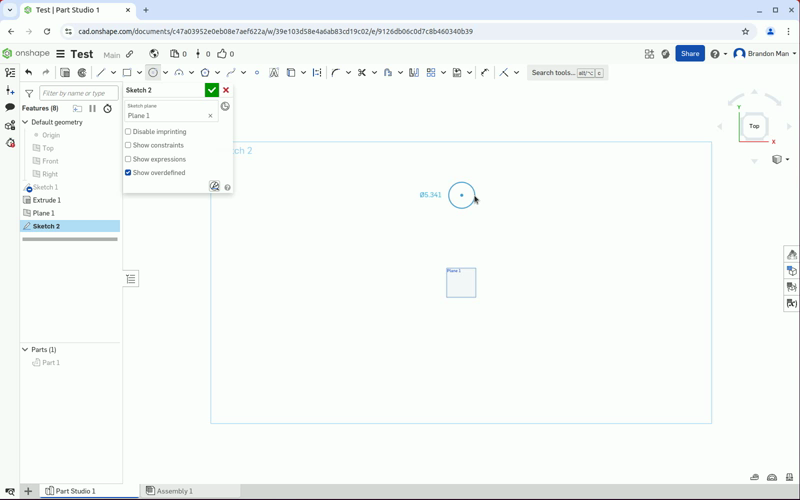
mouse_move(459, 207)
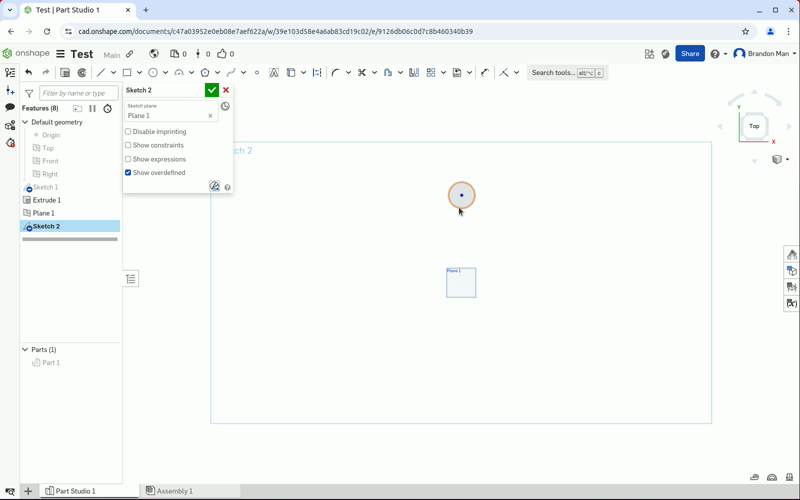
scroll(6)
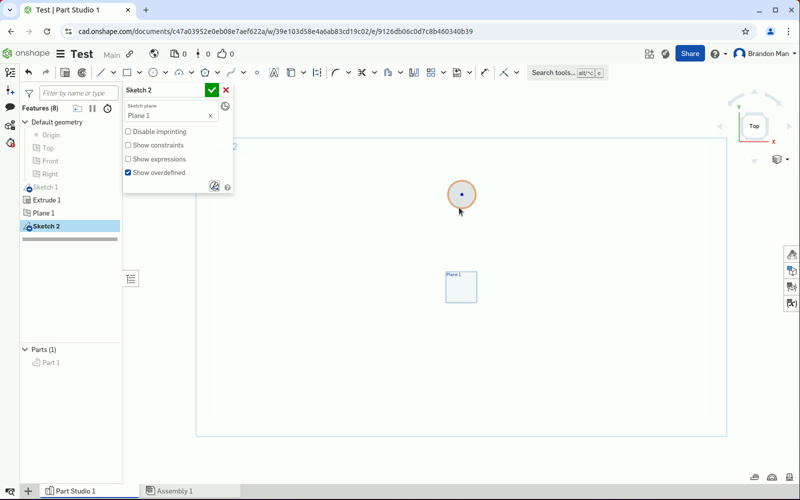
scroll(6)
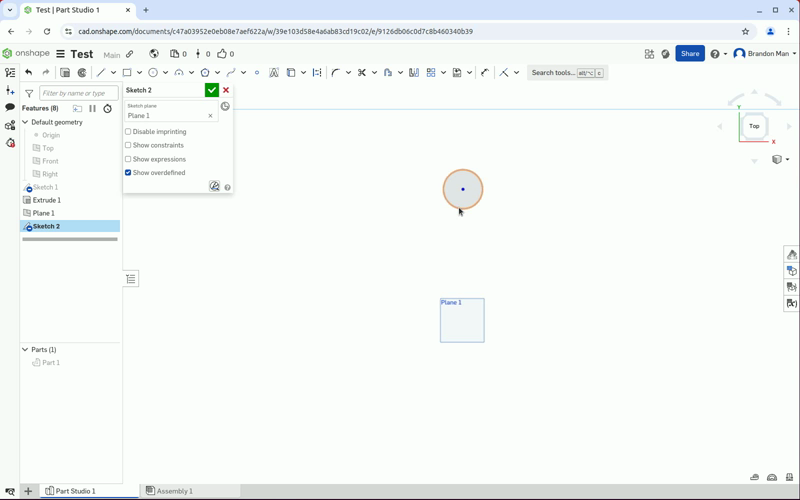
scroll(6)
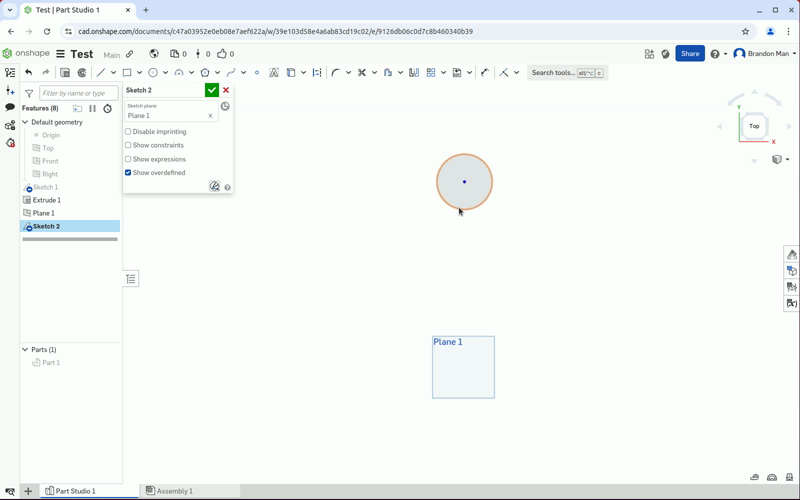
scroll(6)
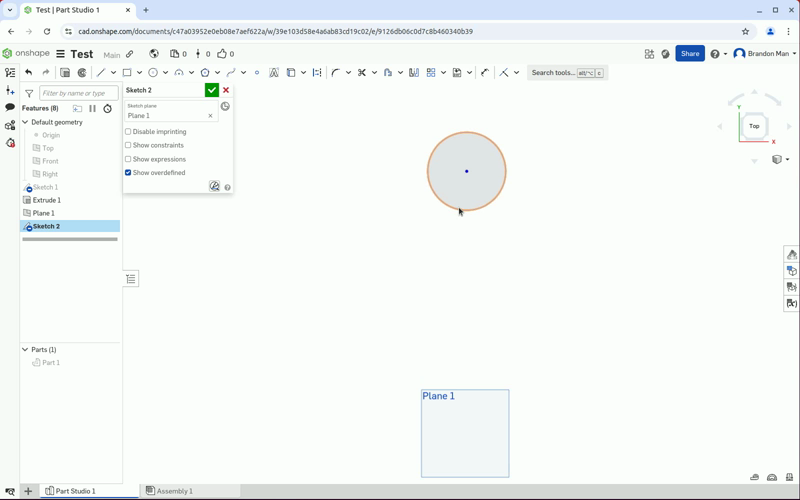
scroll(6)
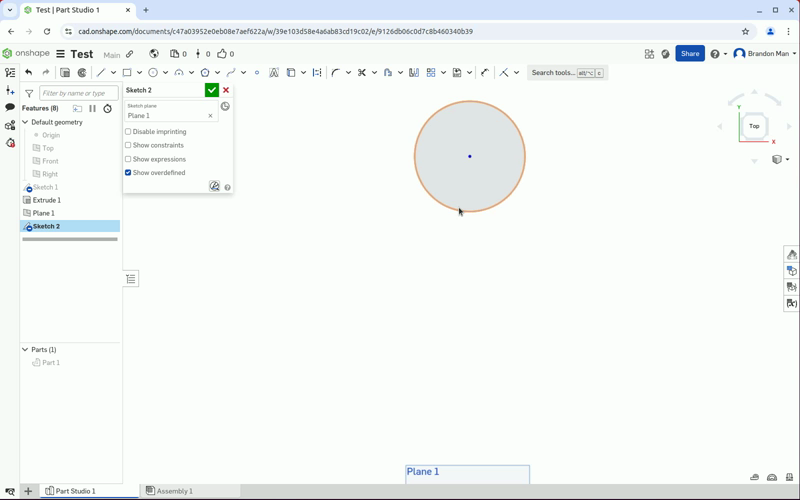
scroll(6)
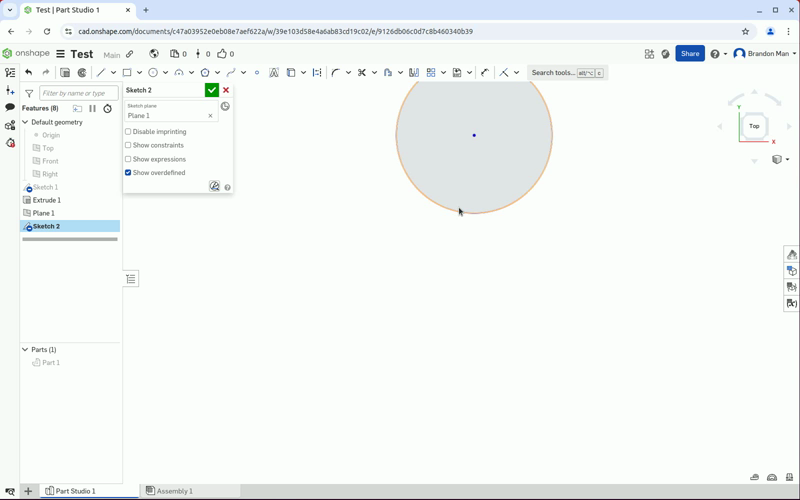
scroll(6)
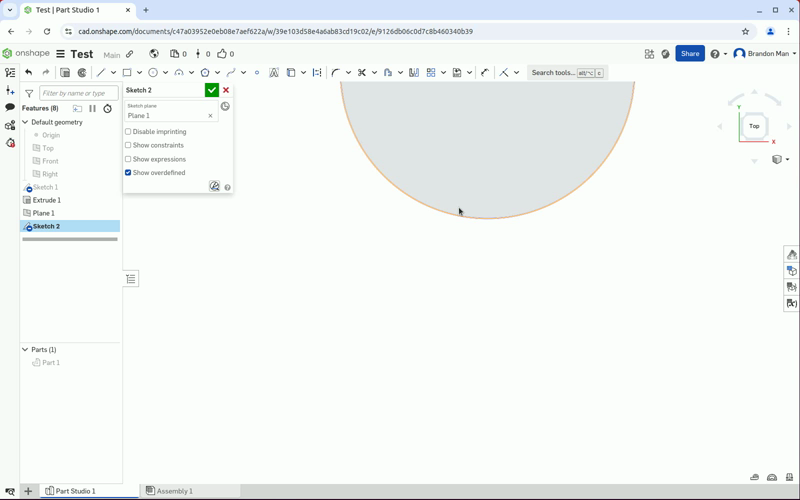
click(459, 207)
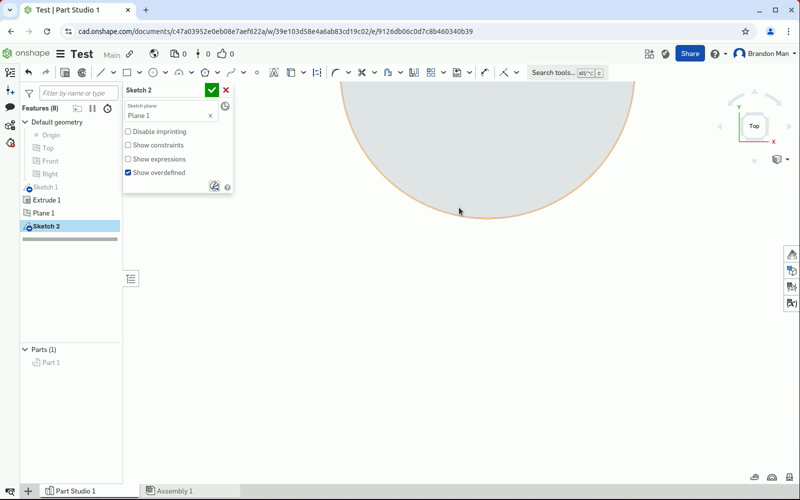
scroll(-6)
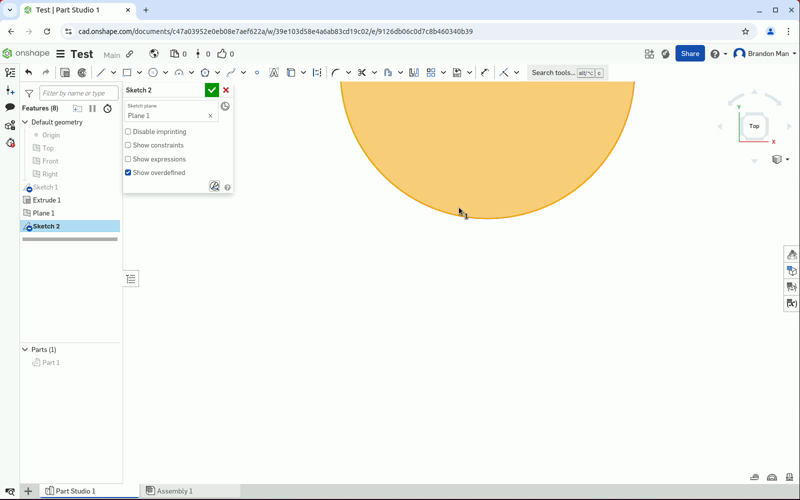
scroll(-6)
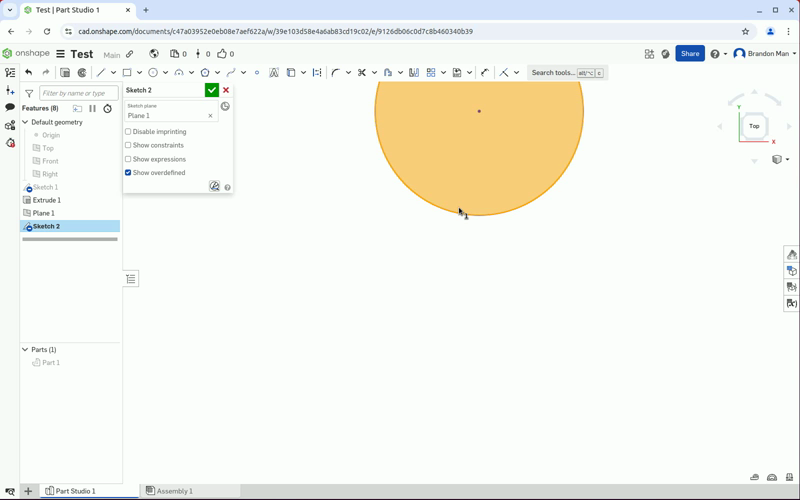
scroll(-6)
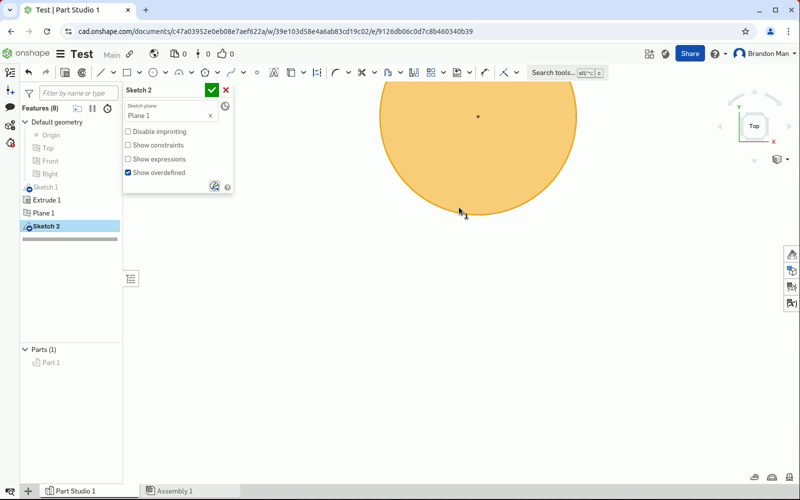
scroll(-6)
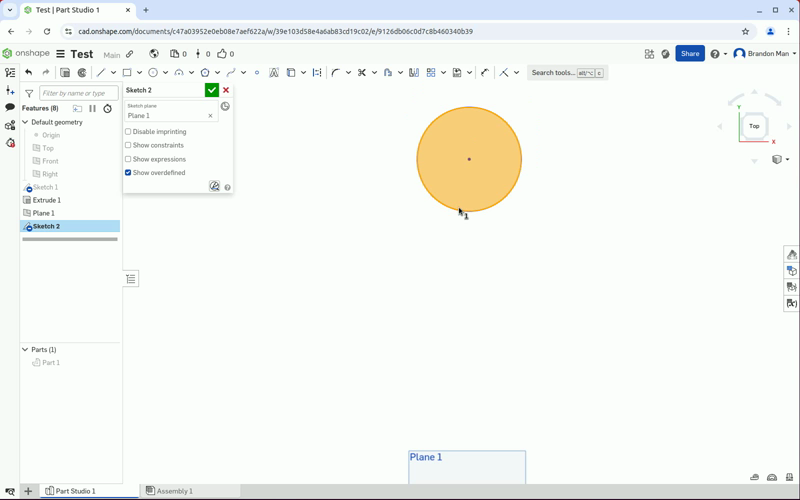
scroll(-6)
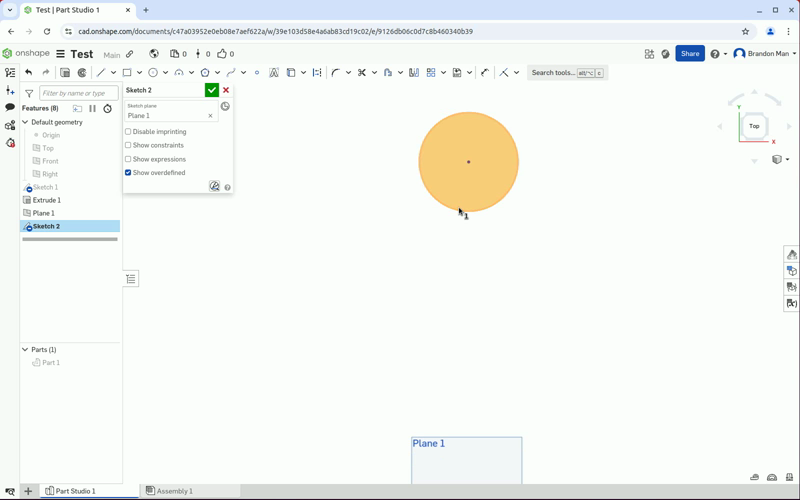
scroll(-6)
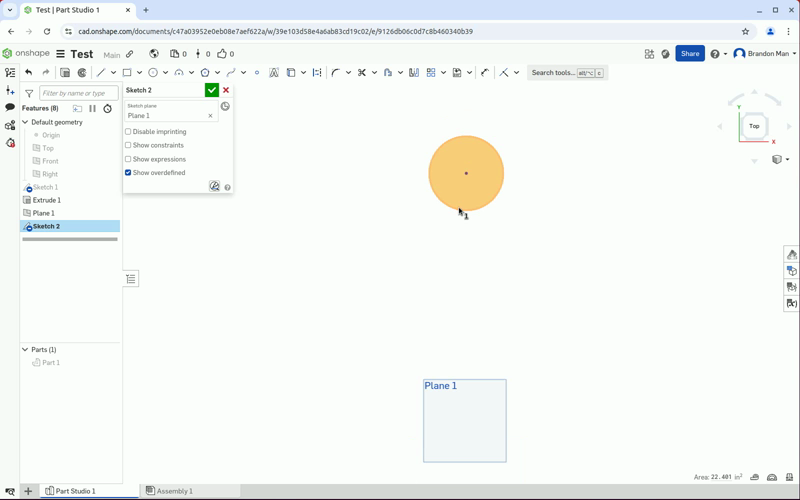
scroll(-6)
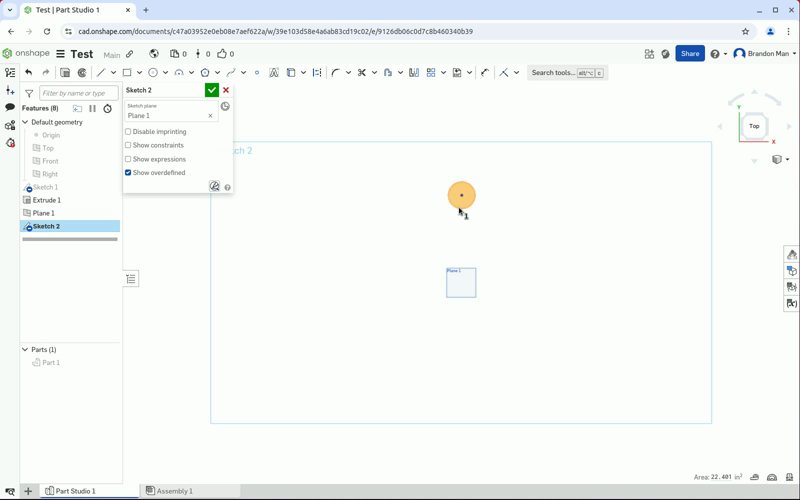
mouse_move(73, 352)
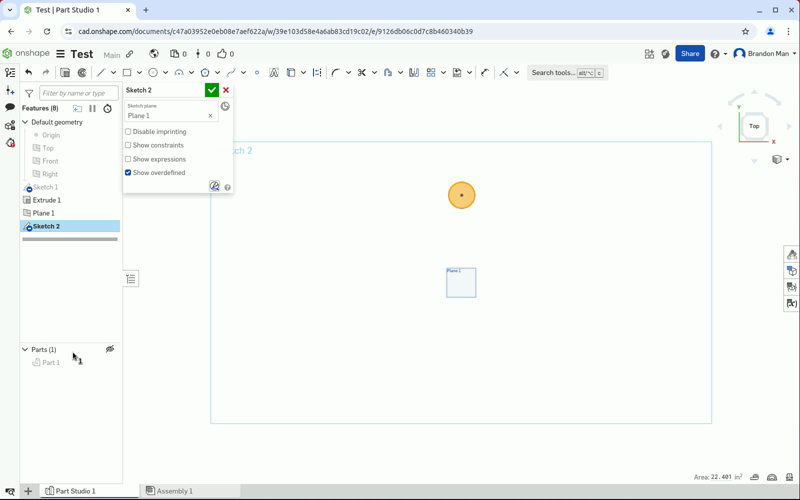
key(shift+y)
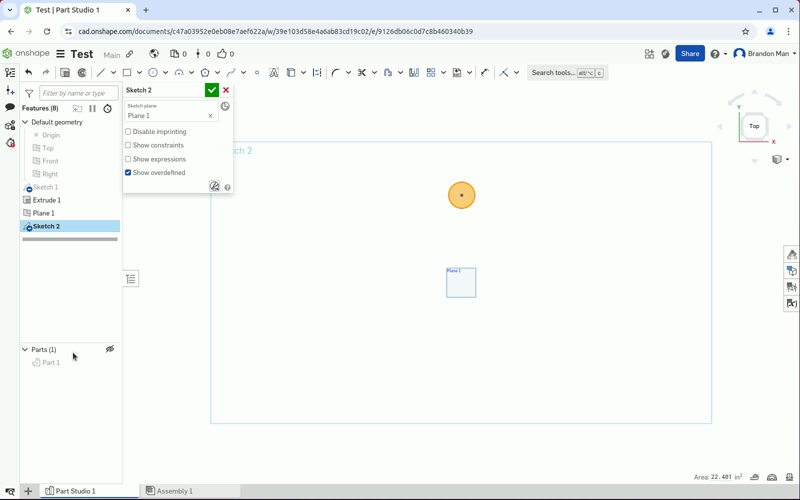
key(shift+e)
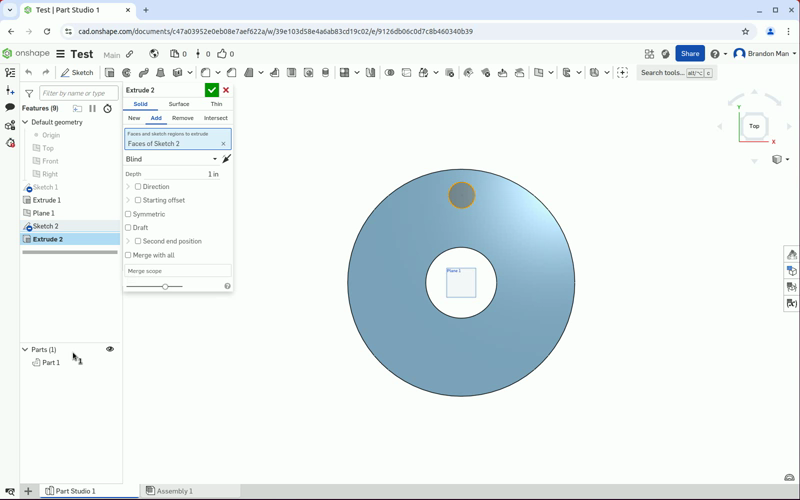
mouse_move(143, 106)
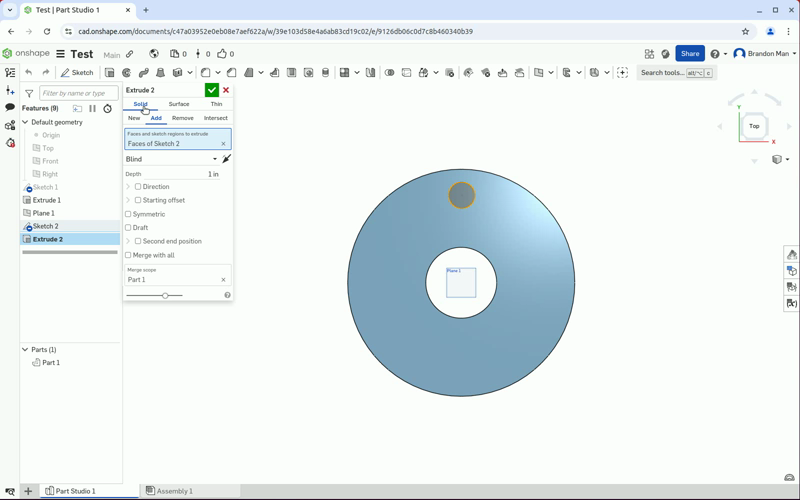
click(143, 106)
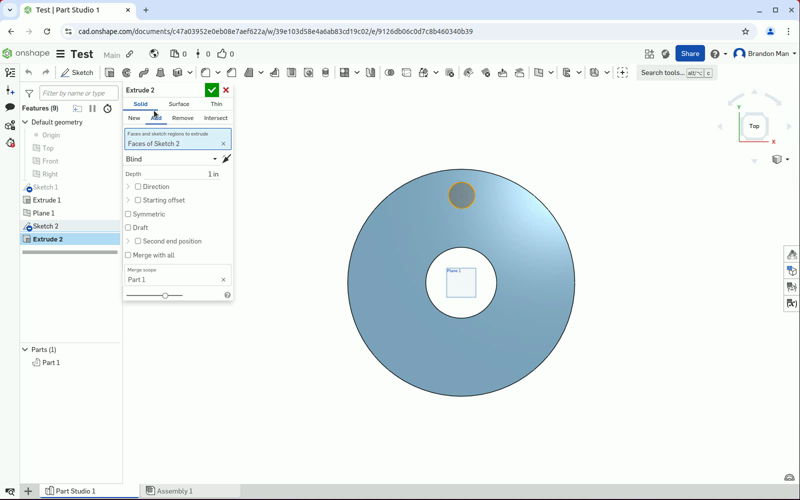
mouse_move(186, 120)
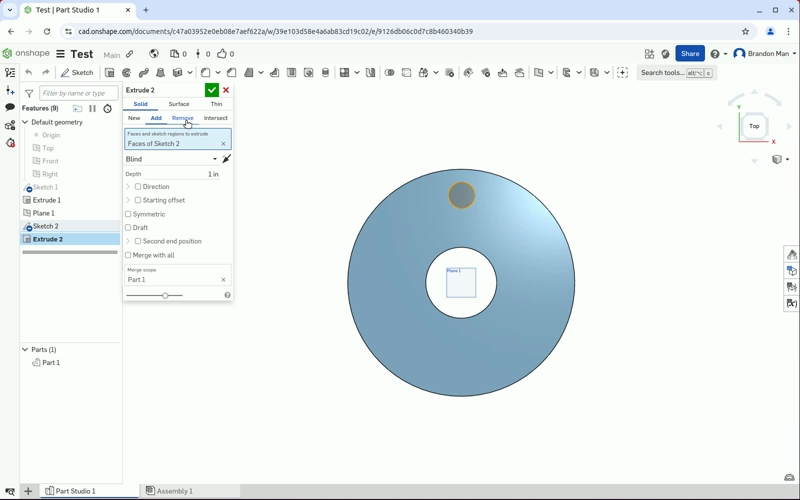
click(186, 120)
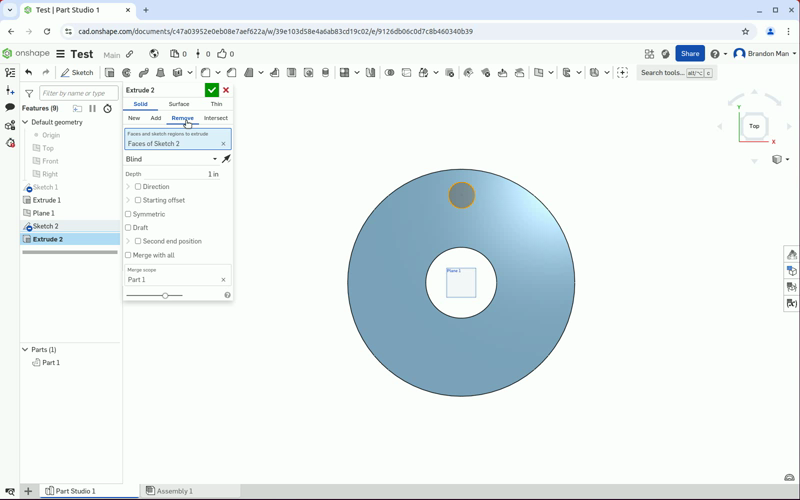
key(tab, 4)
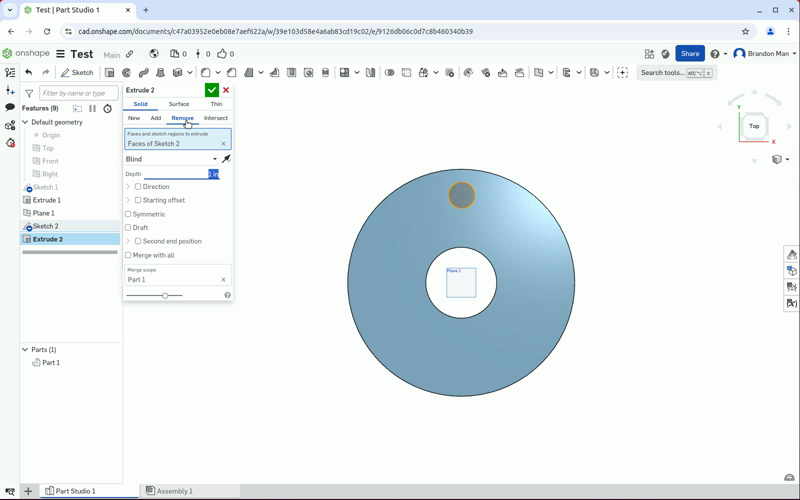
text(30.811)
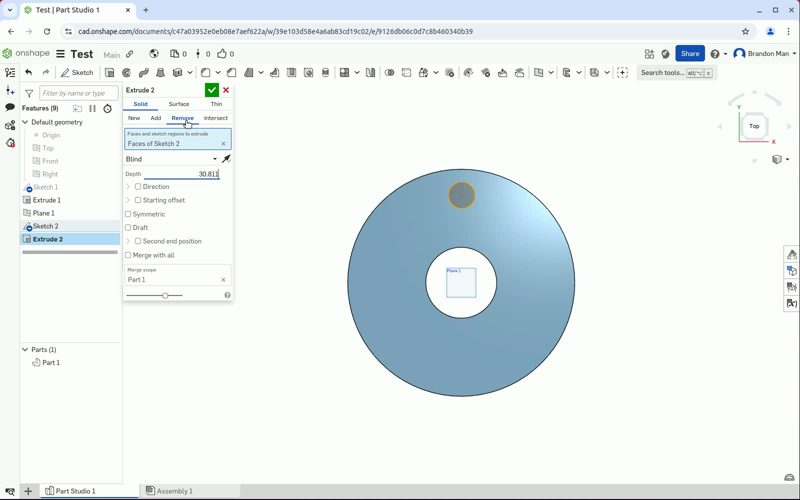
key(tab, 6)
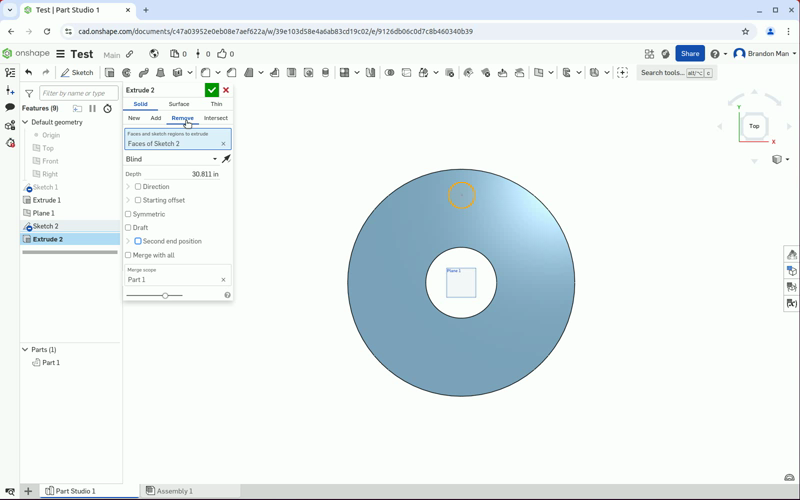
key(space)
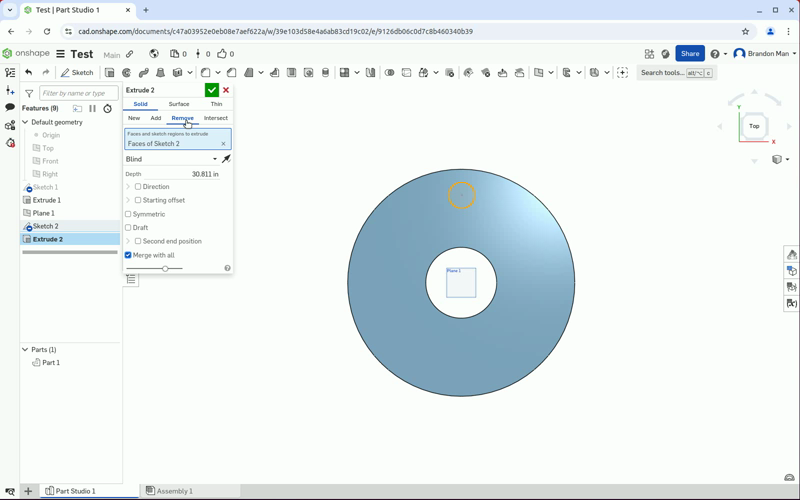
key(enter)
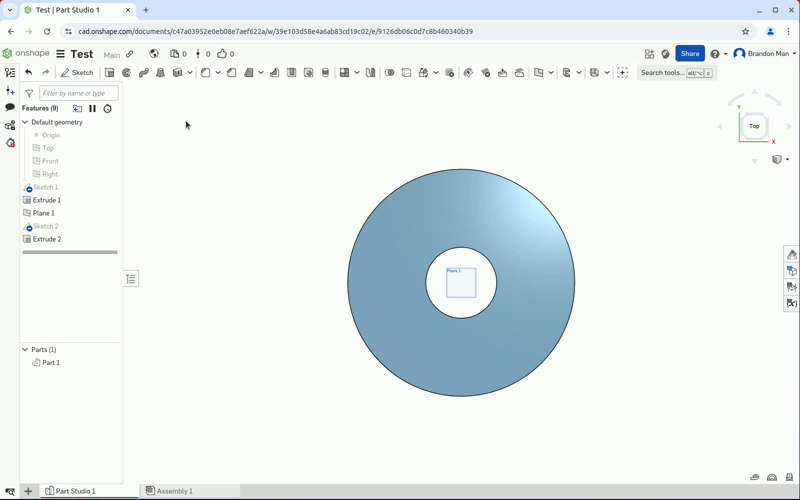
key(shift+h)
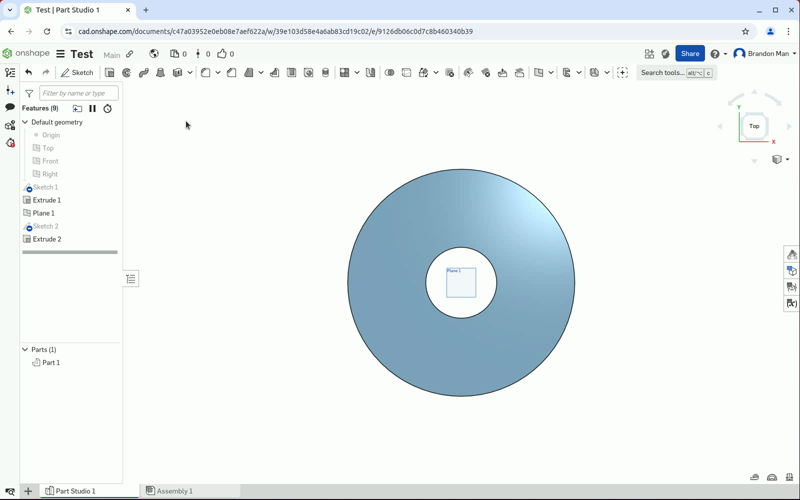
key(shift+h)
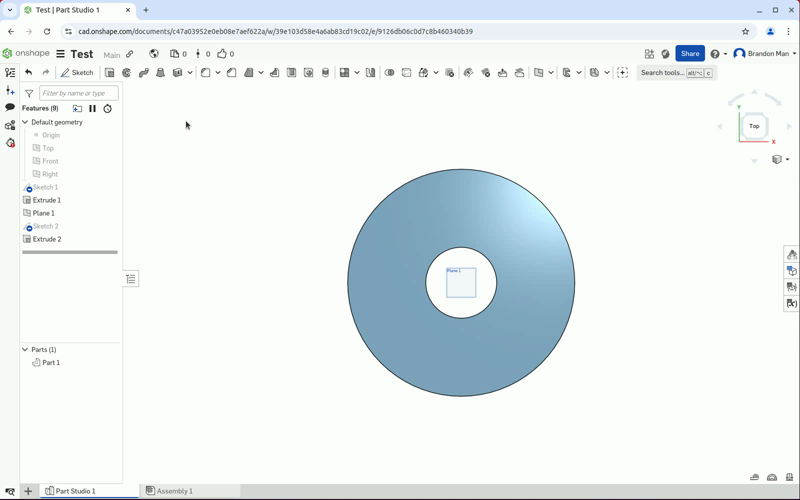
mouse_move(73, 189)
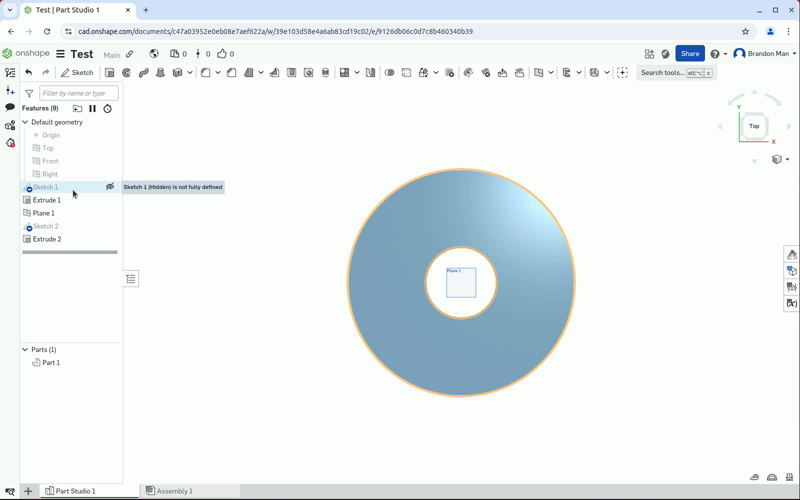
click(73, 189)
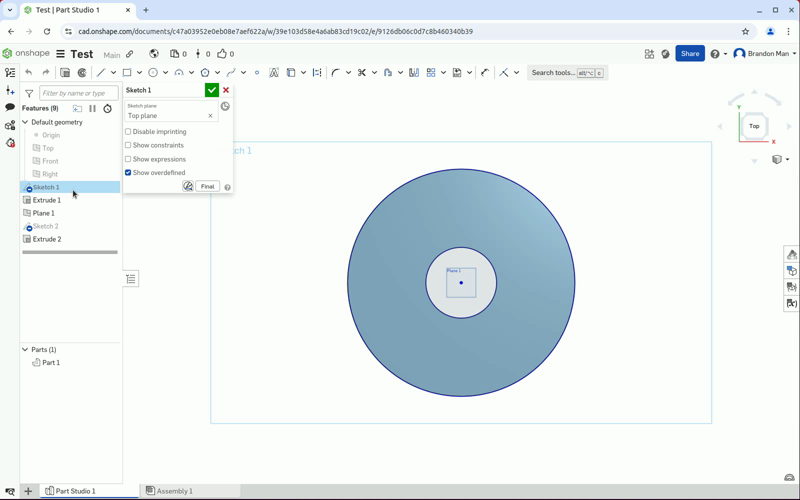
mouse_move(229, 92)
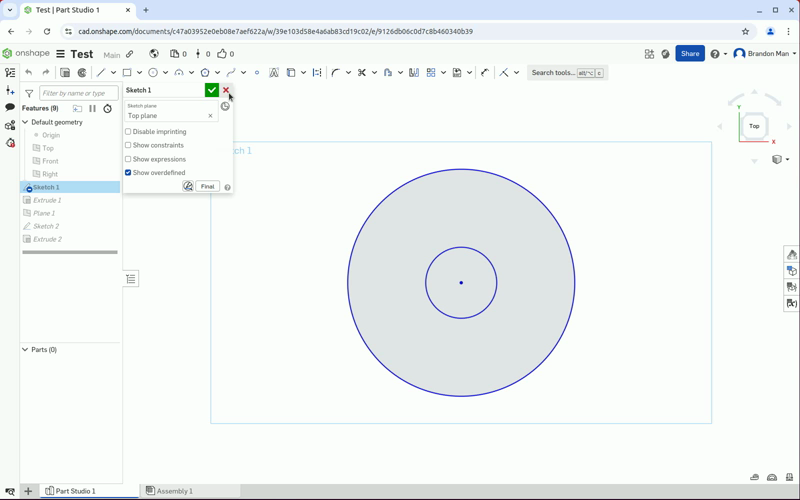
click(229, 92)
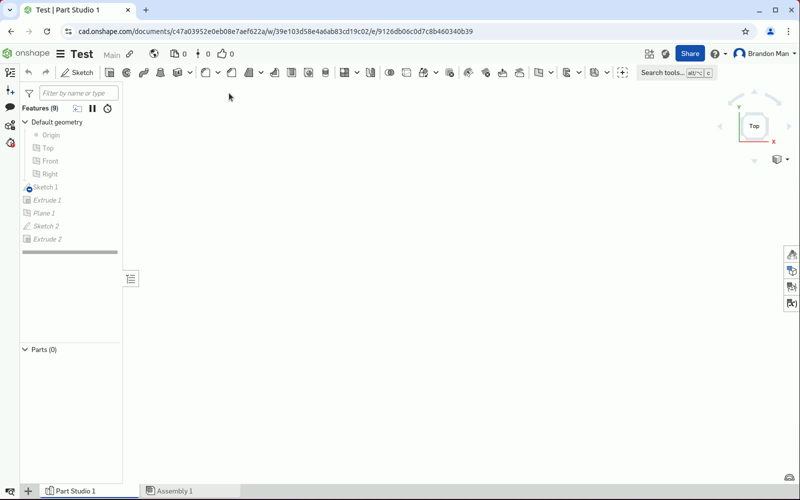
key(shift+s)
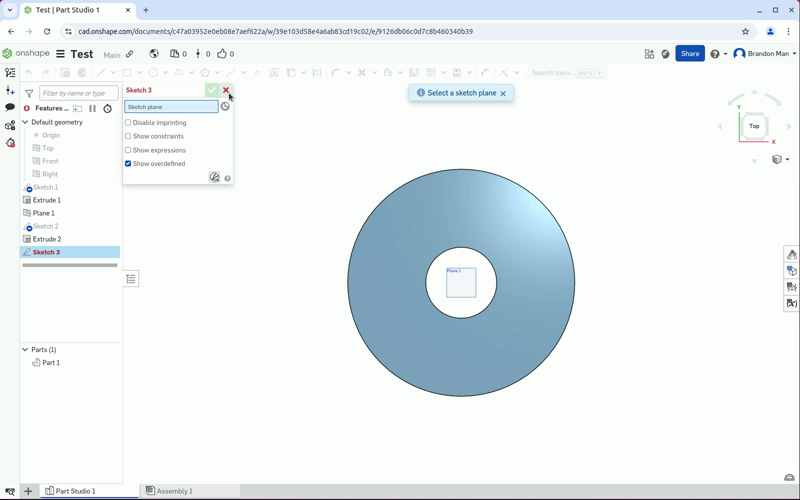
mouse_move(73, 215)
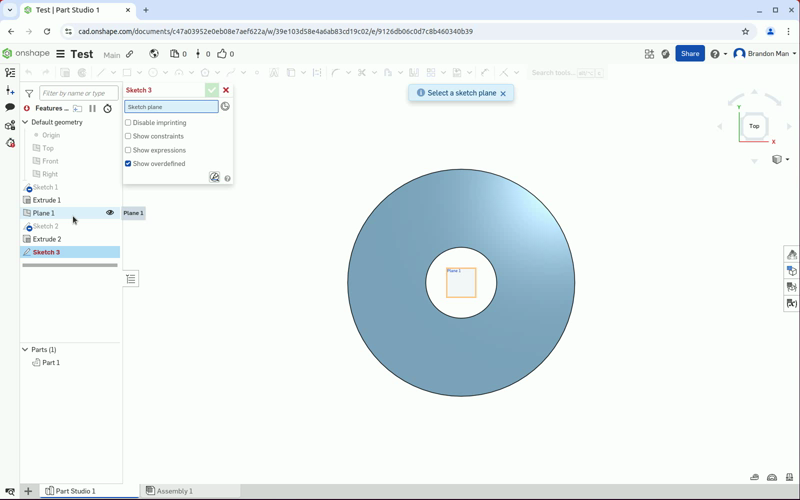
click(73, 215)
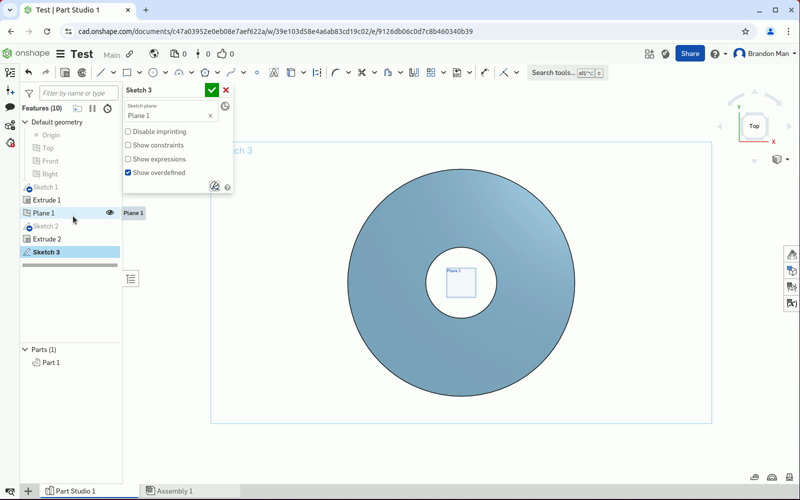
mouse_move(73, 352)
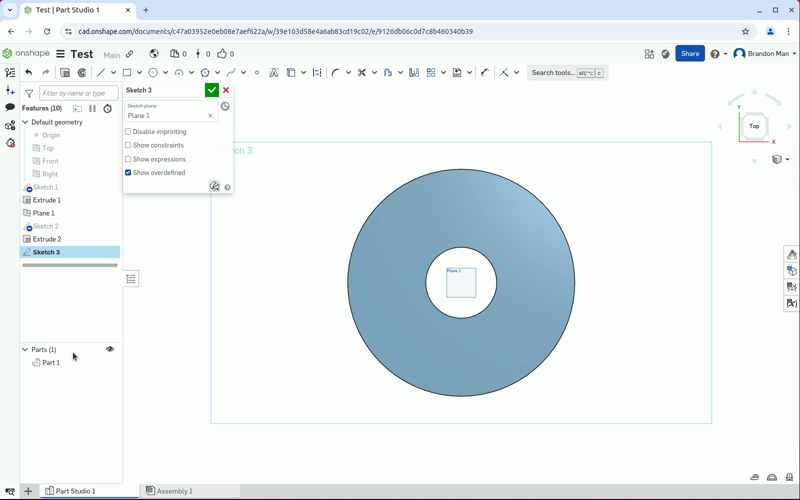
key(y)
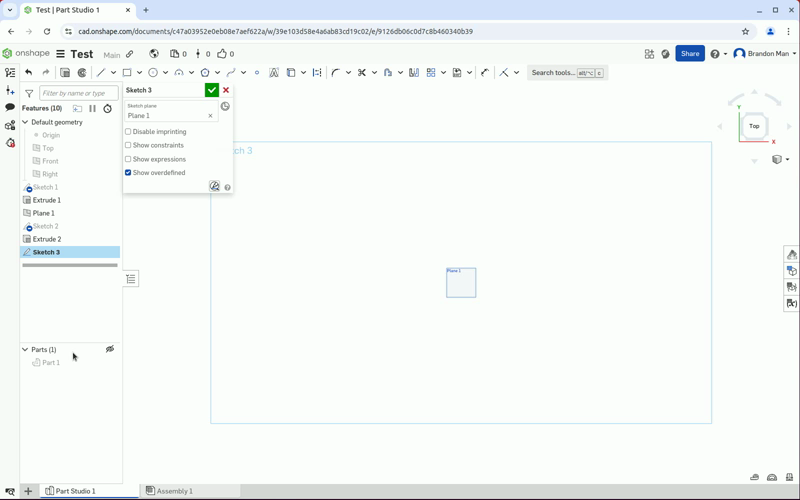
key(c)
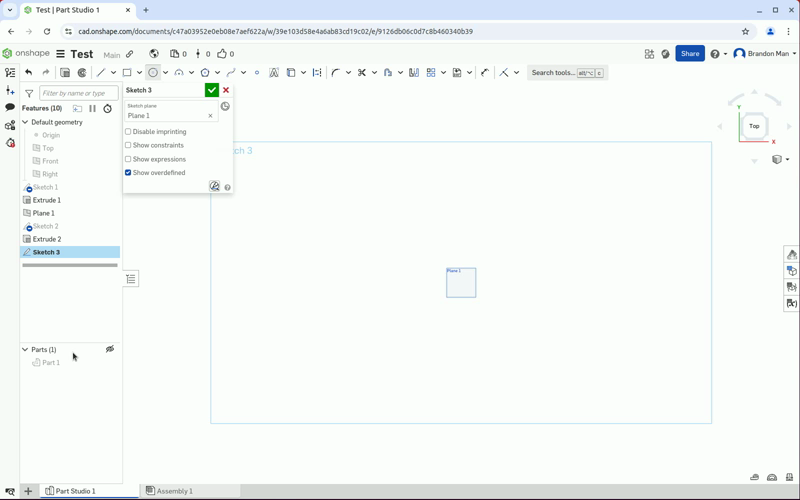
key_down(shift)
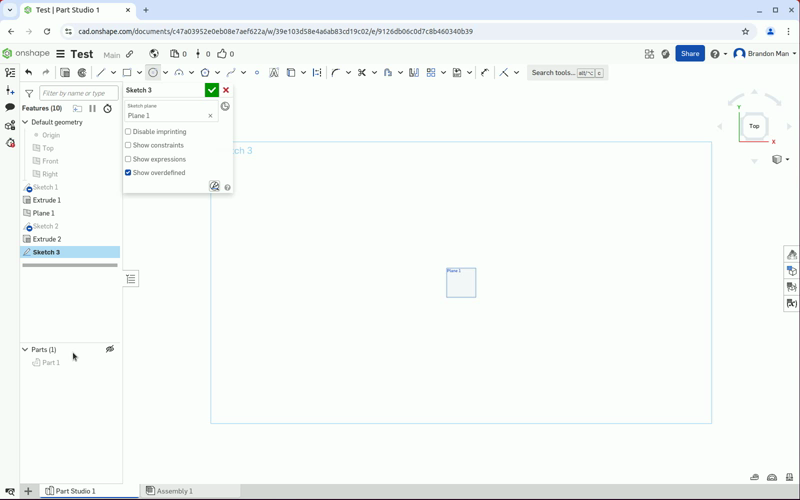
mouse_move(537, 238)
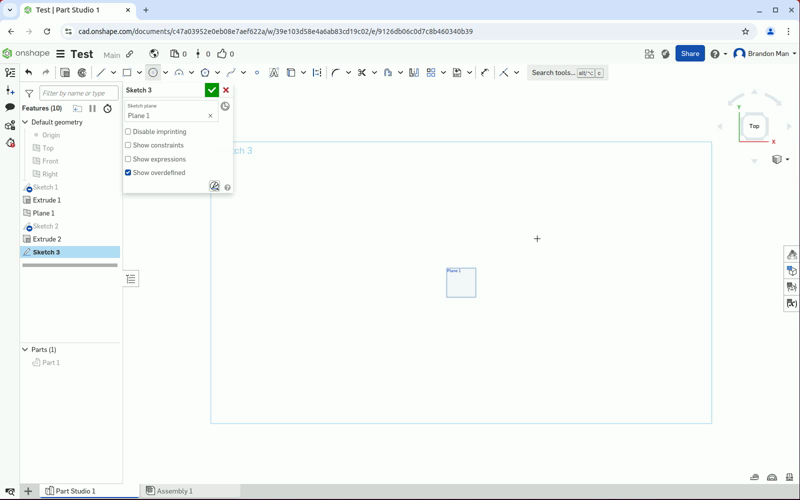
click(537, 238)
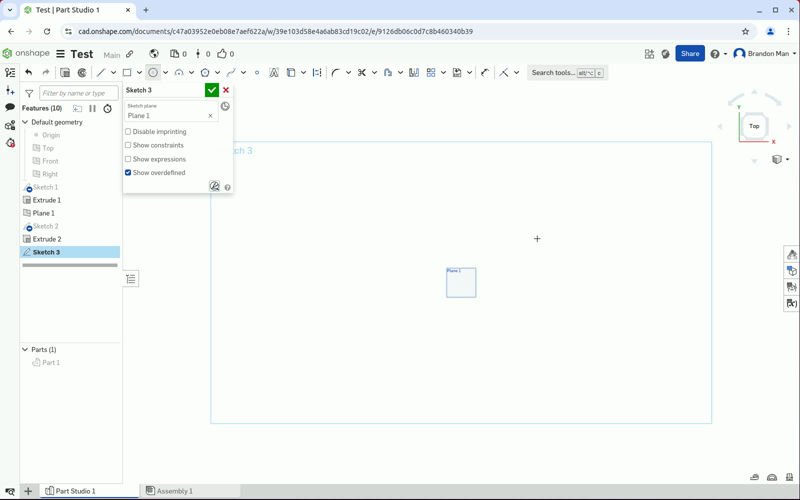
key_up(shift)
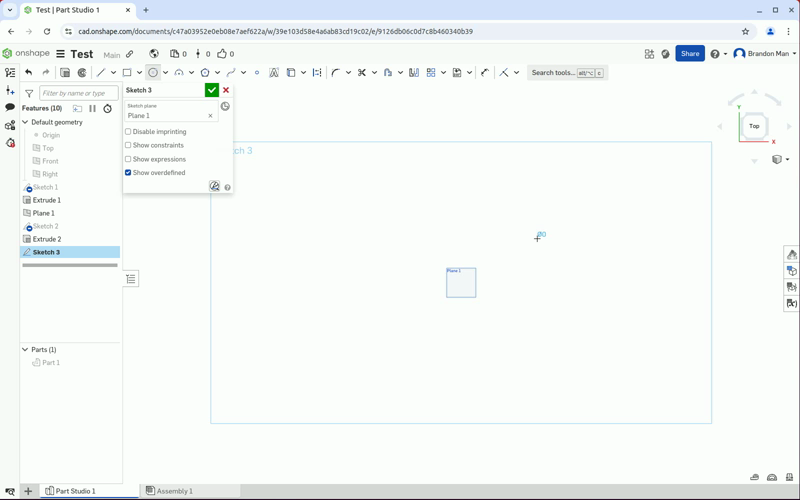
mouse_move(549, 238)
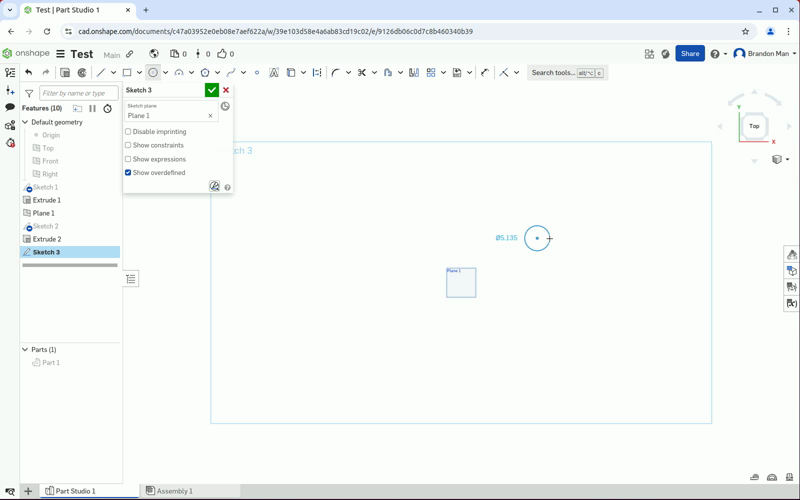
click(549, 238)
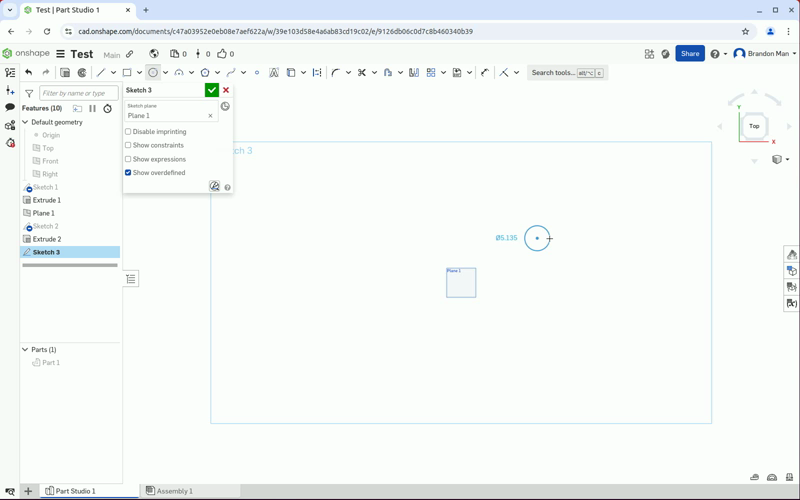
key(esc)
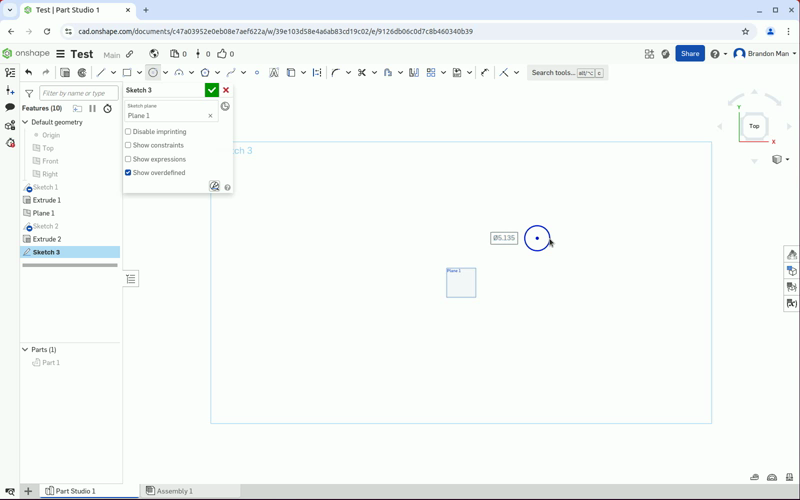
mouse_move(540, 233)
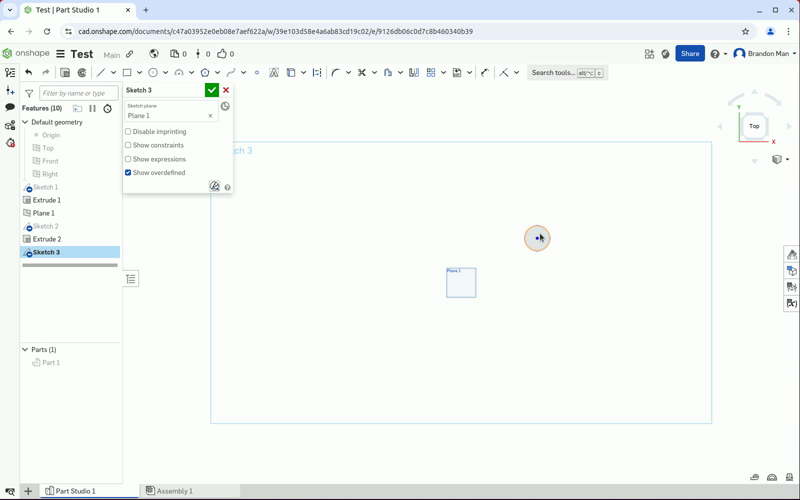
scroll(6)
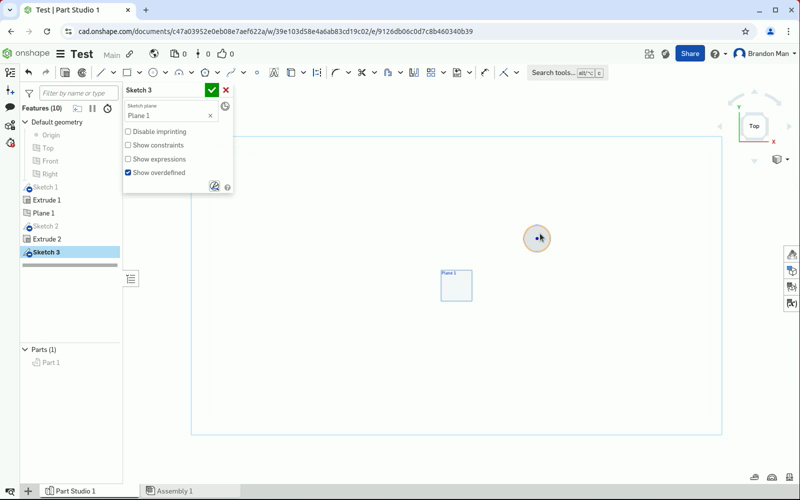
scroll(6)
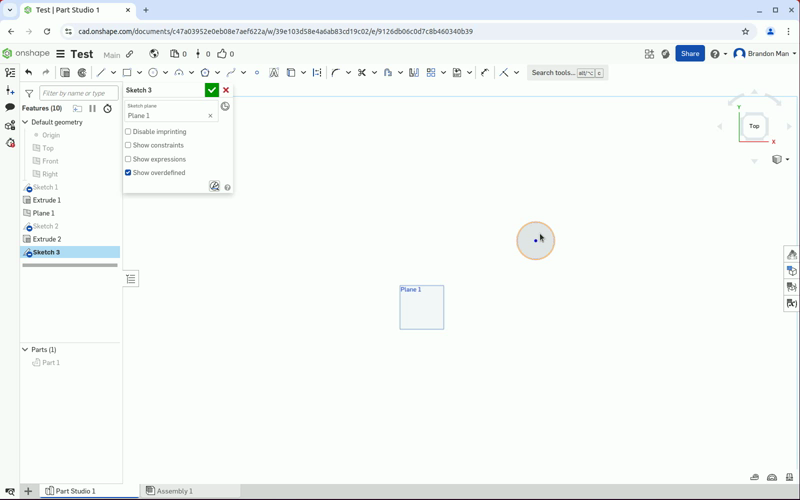
scroll(6)
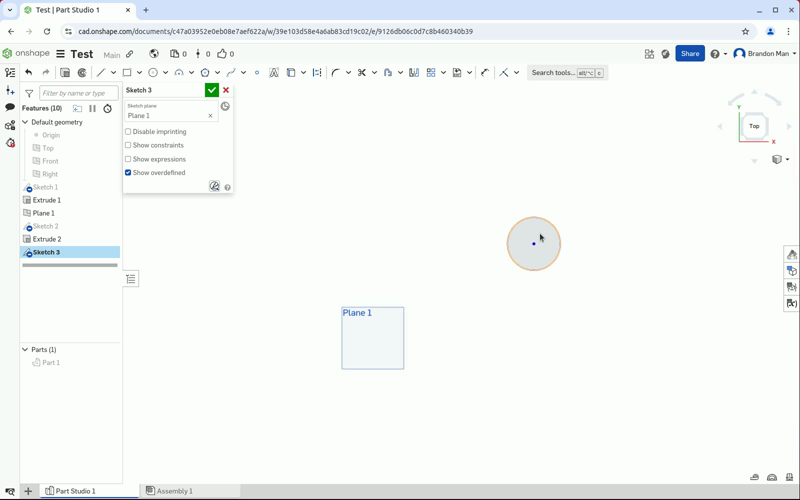
scroll(6)
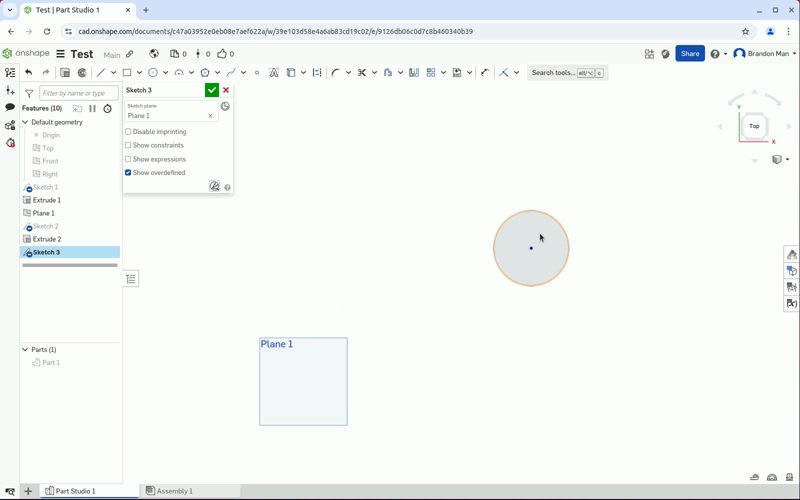
scroll(6)
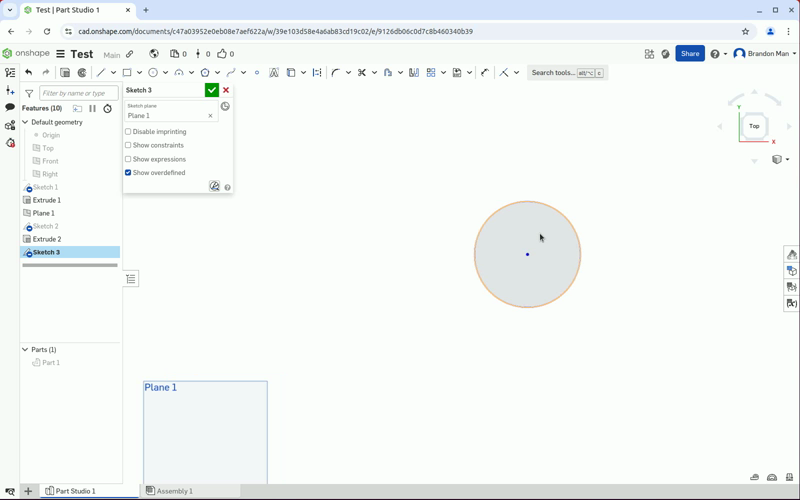
scroll(6)
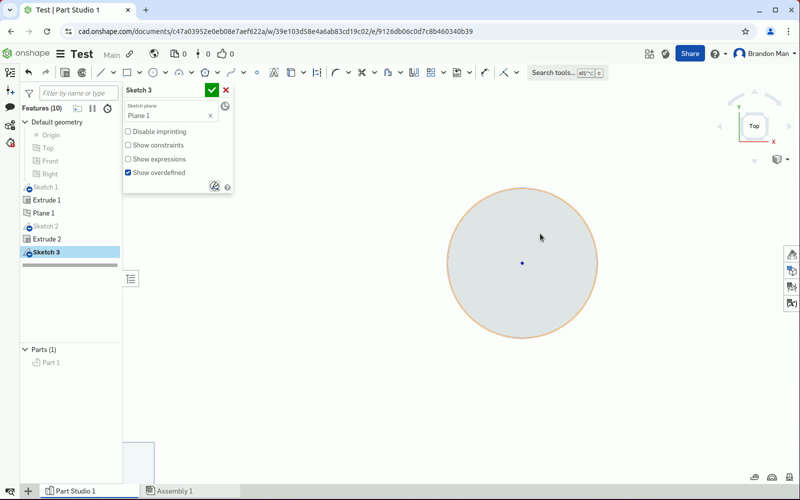
scroll(6)
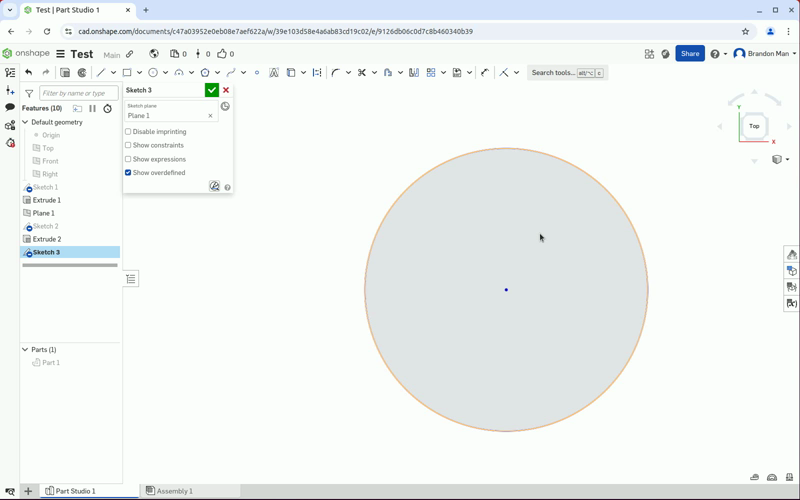
click(540, 233)
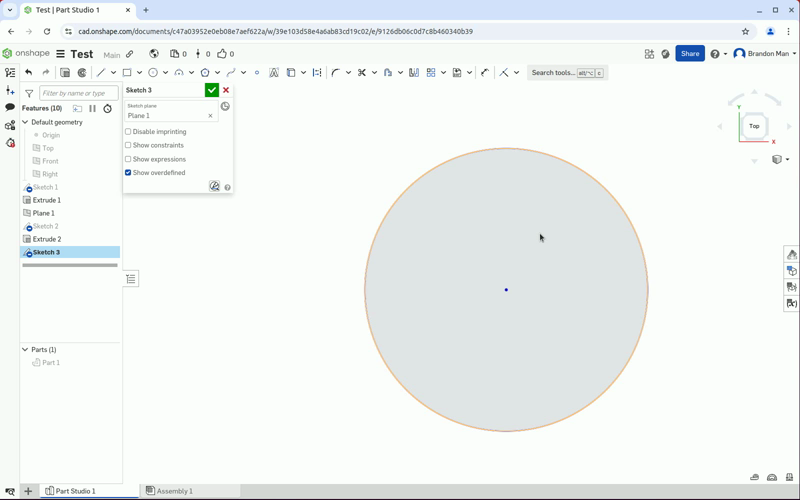
scroll(-6)
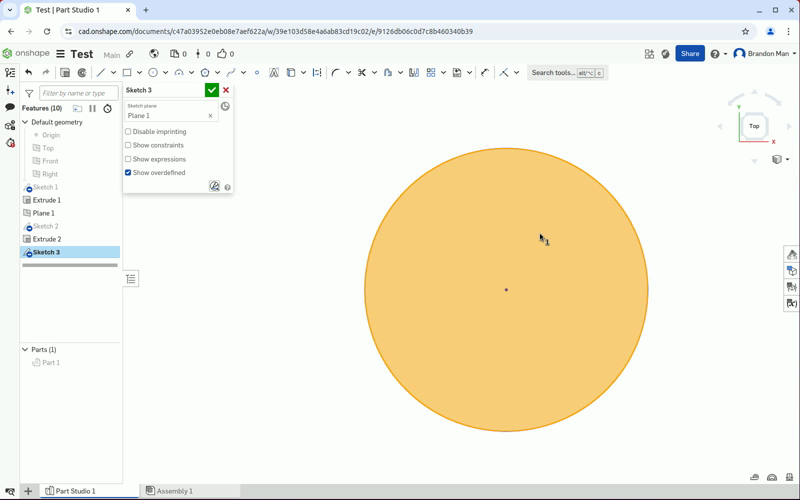
scroll(-6)
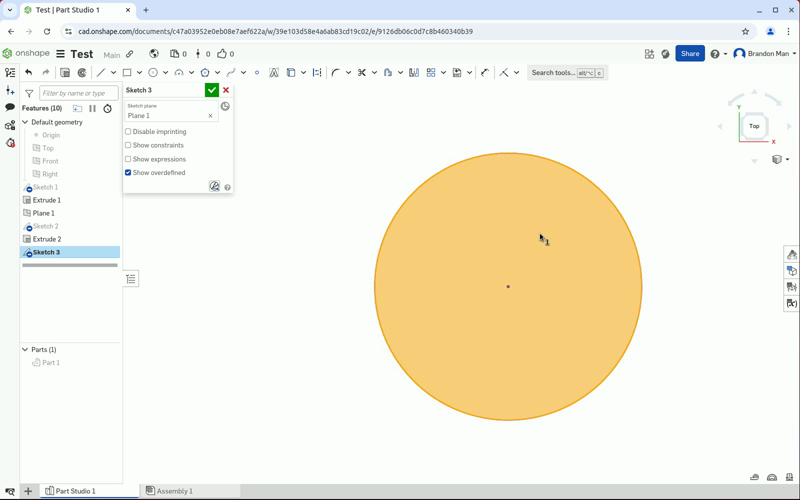
scroll(-6)
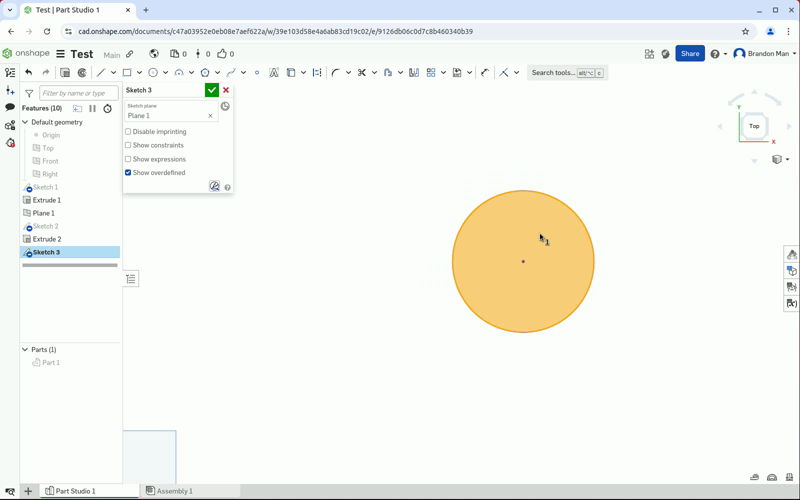
scroll(-6)
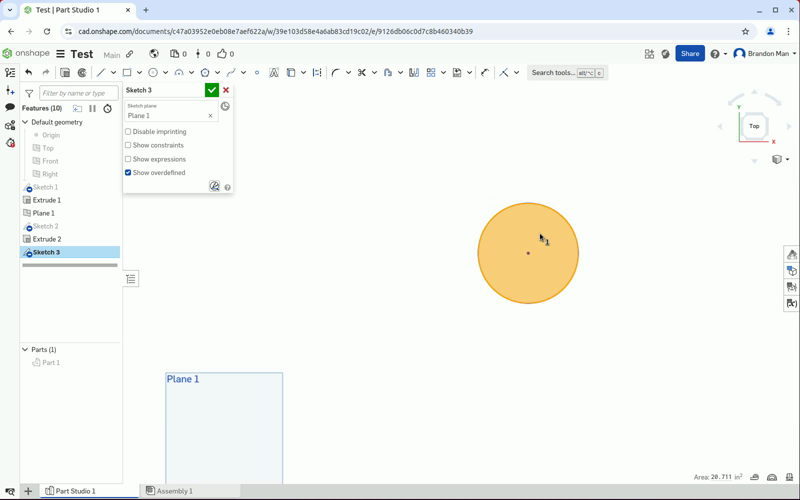
scroll(-6)
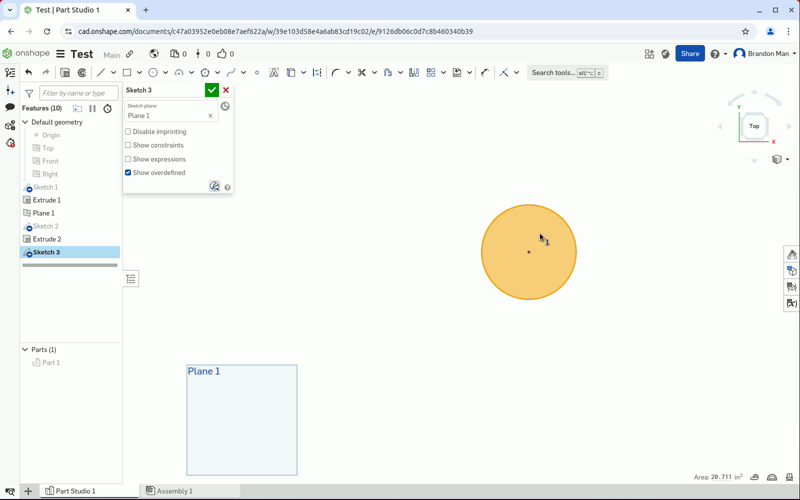
scroll(-6)
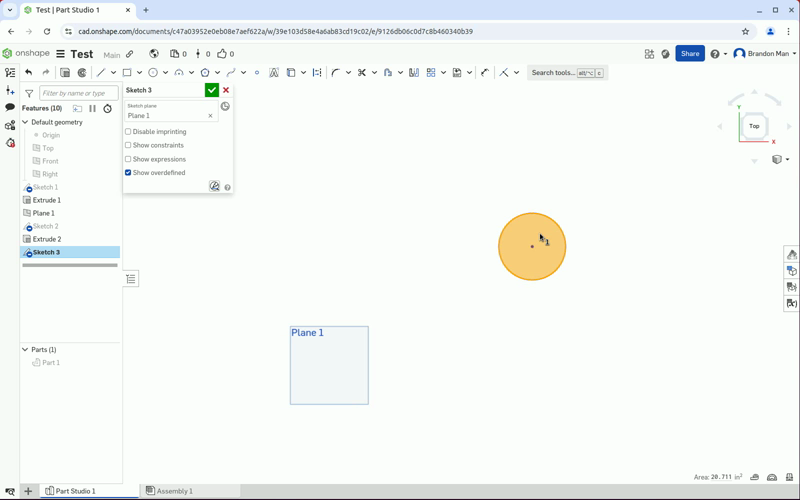
scroll(-6)
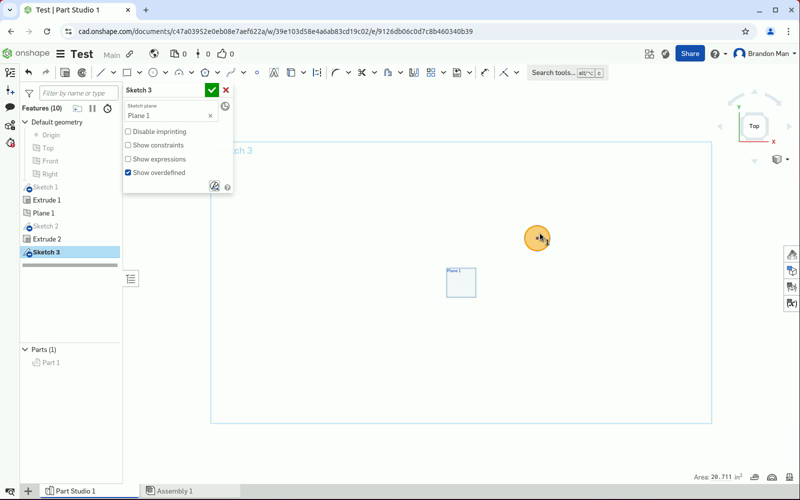
mouse_move(73, 352)
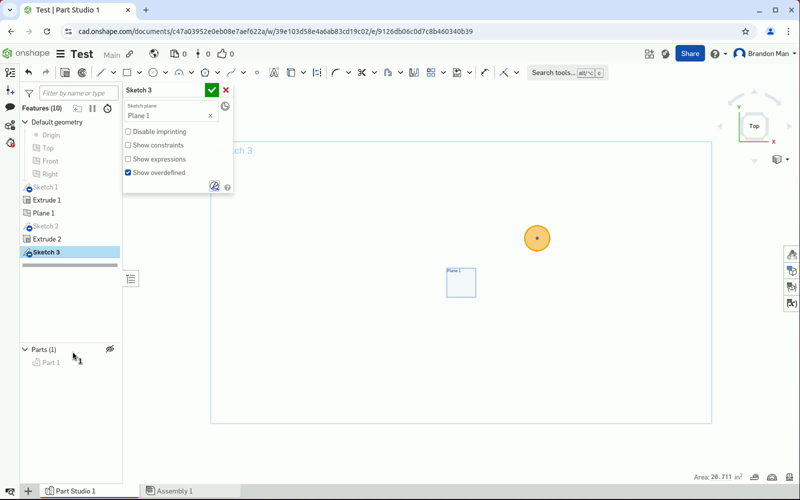
key(shift+y)
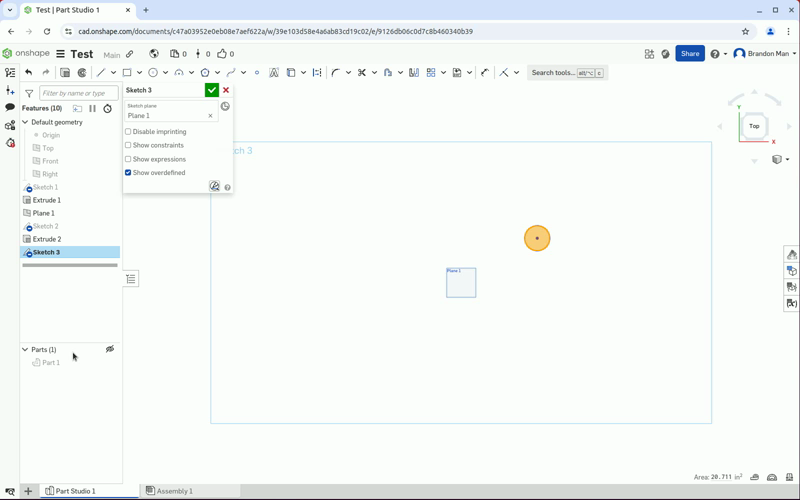
key(shift+e)
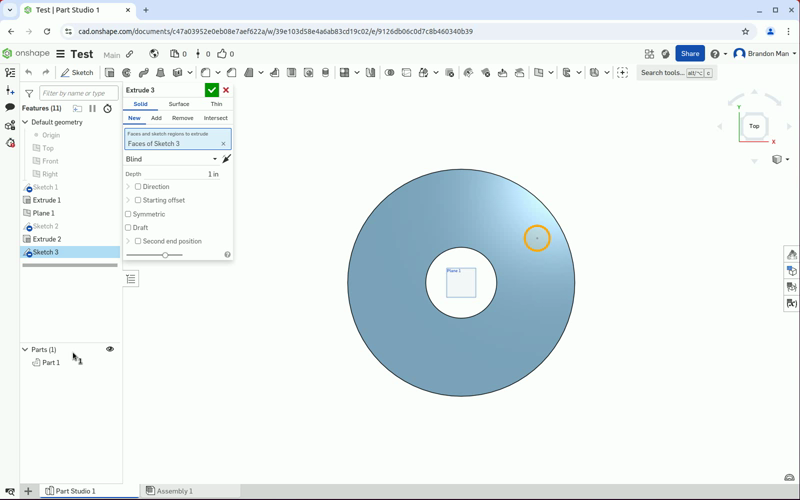
mouse_move(143, 106)
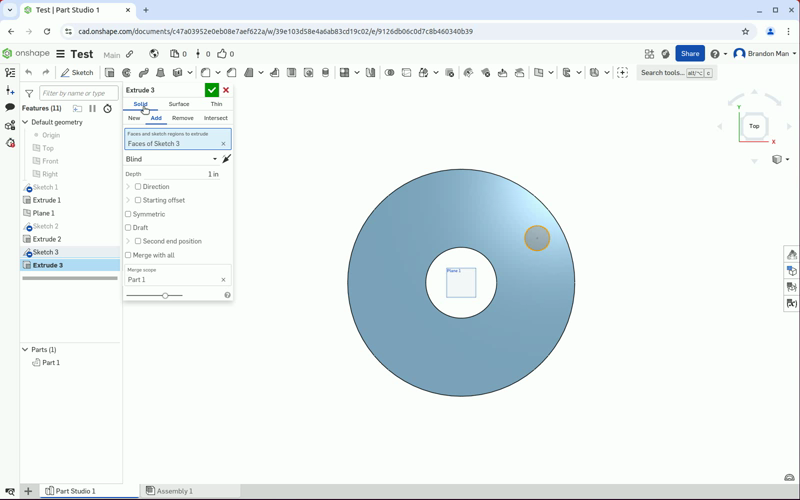
click(143, 106)
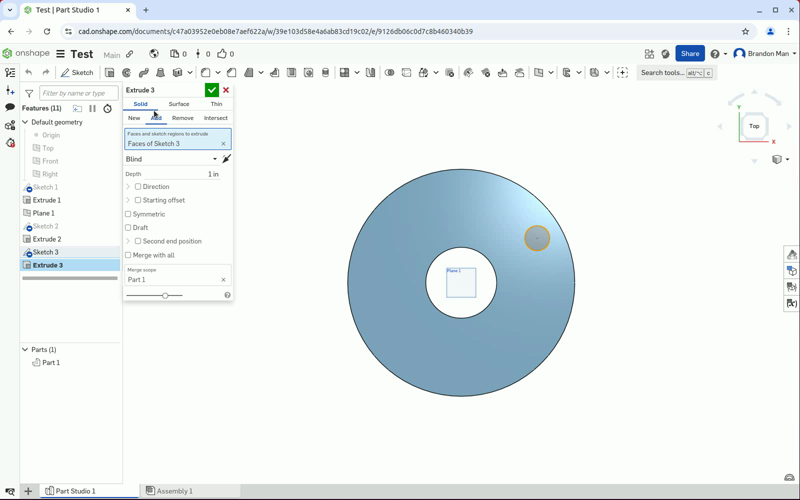
mouse_move(186, 120)
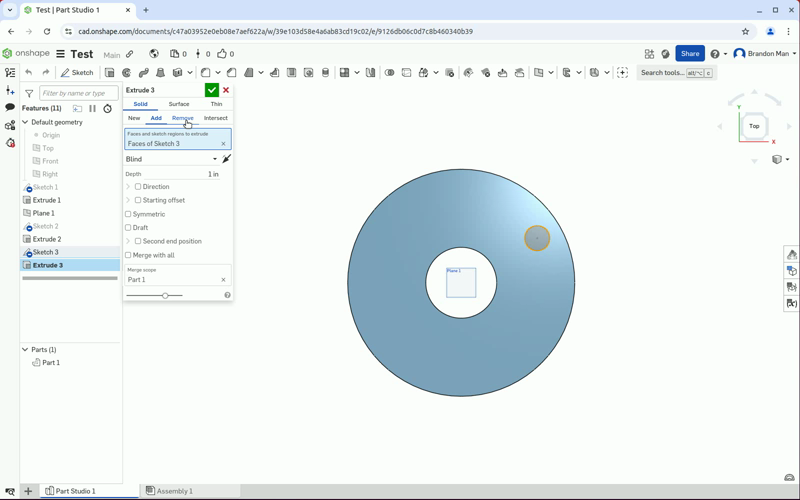
click(186, 120)
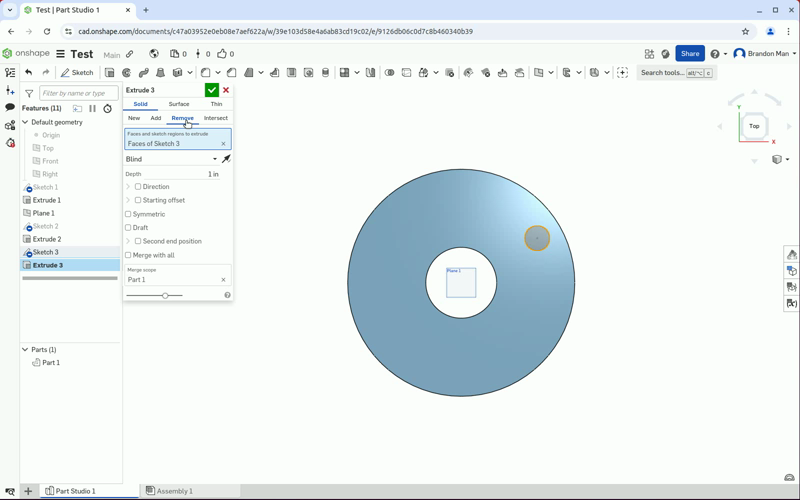
key(tab, 4)
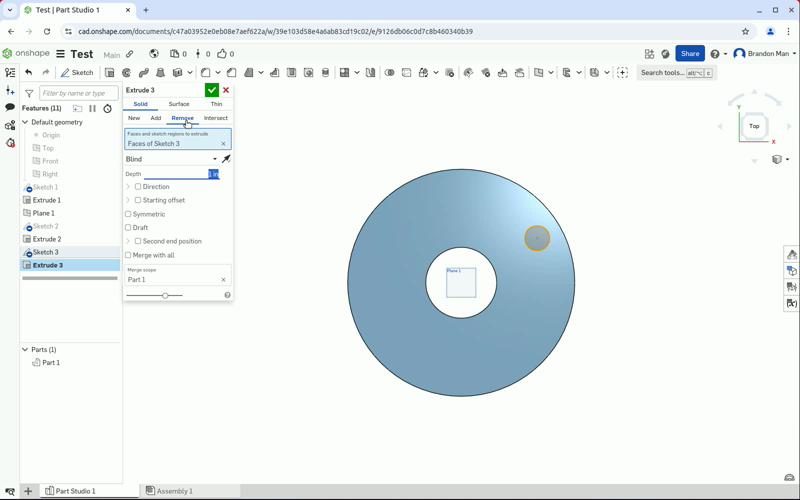
text(30.811)
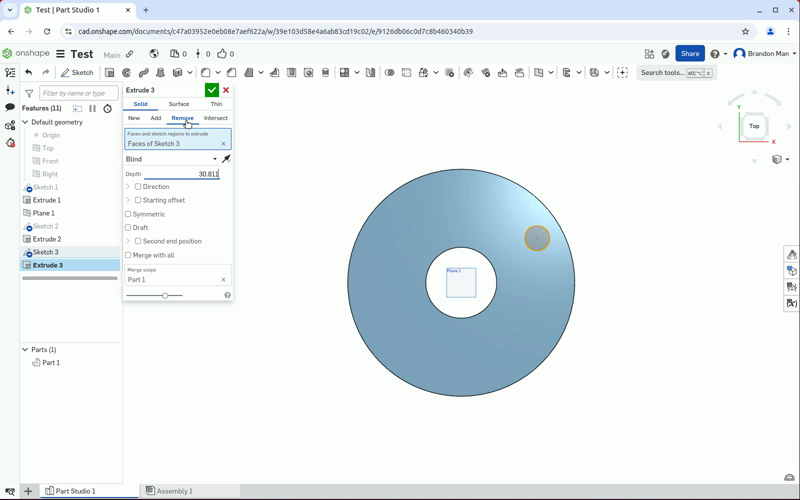
key(tab, 6)
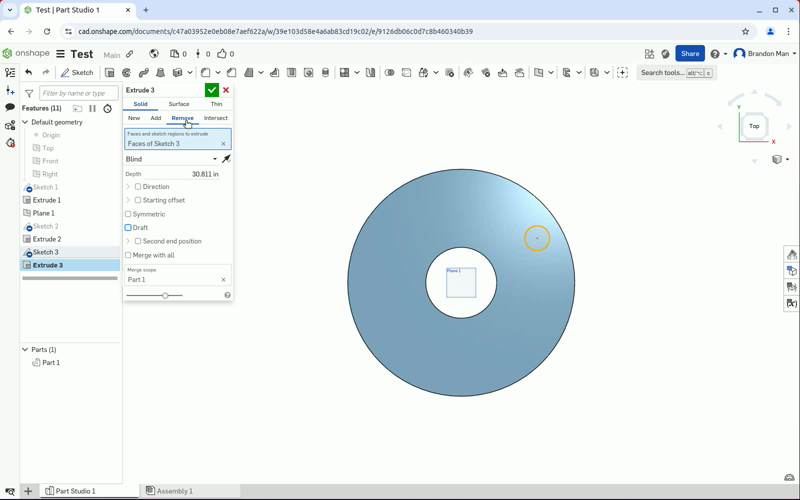
key(space)
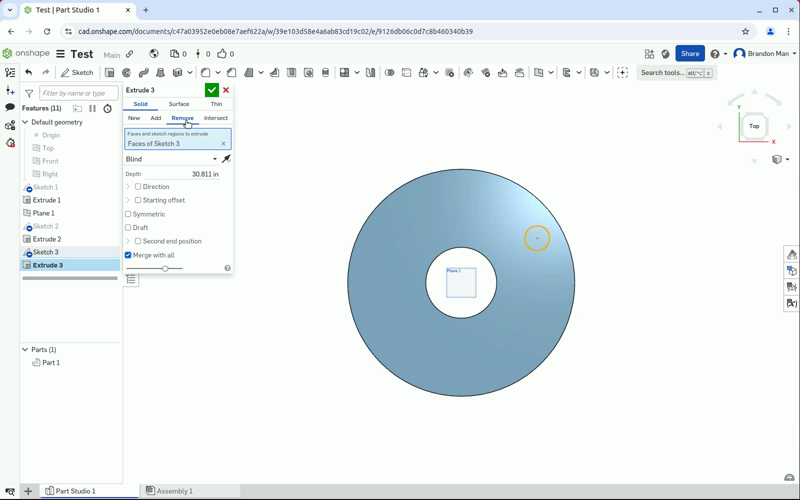
key(enter)
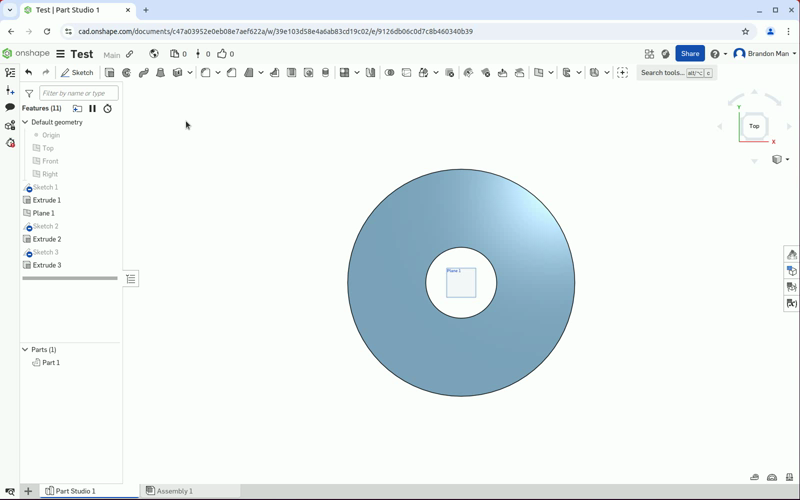
key(shift+h)
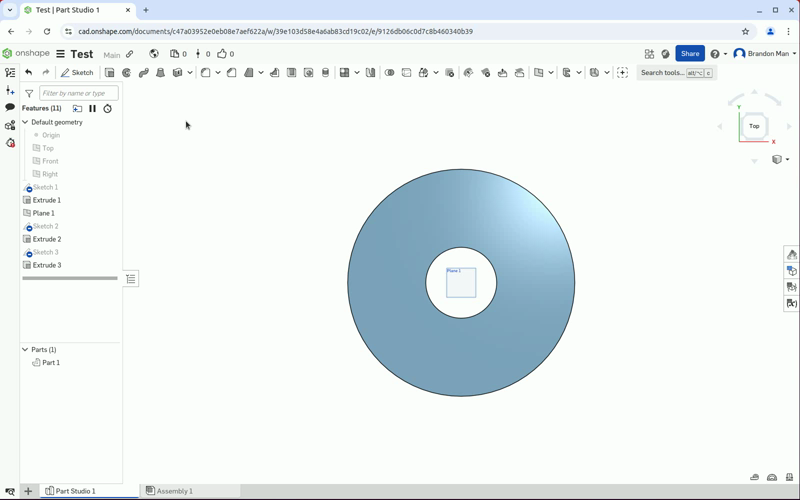
key(shift+h)
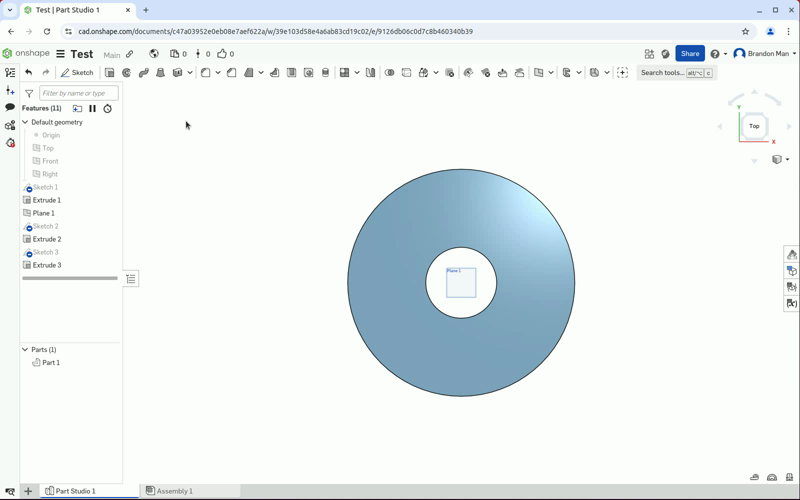
mouse_move(73, 189)
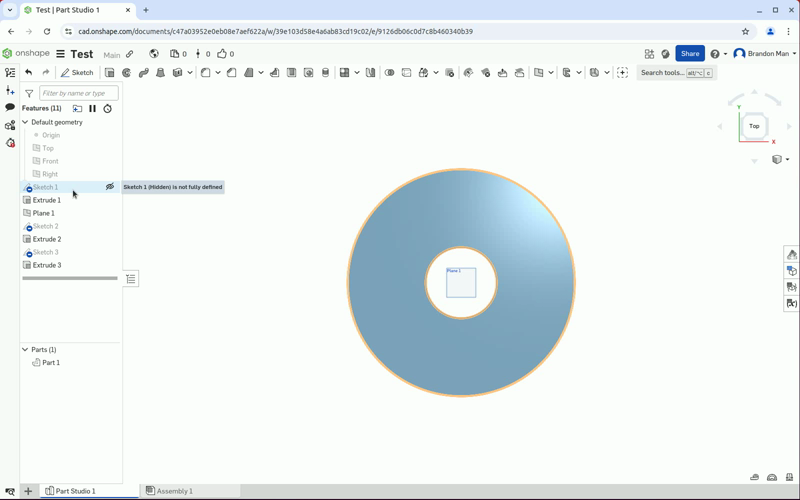
click(73, 189)
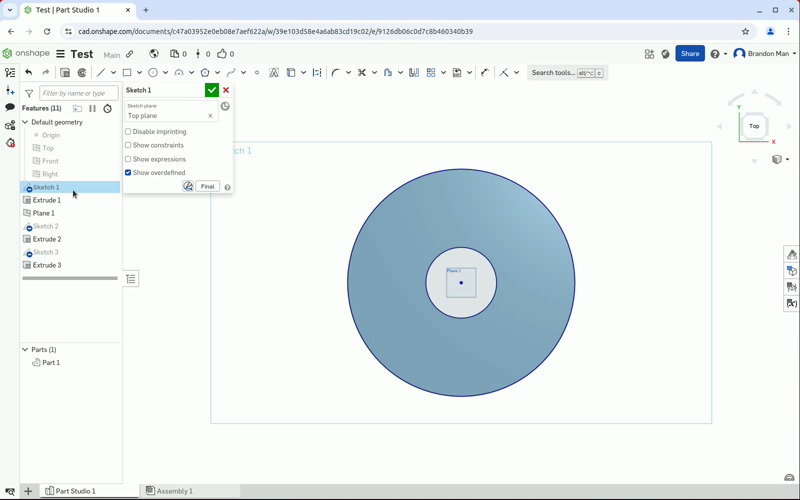
mouse_move(229, 92)
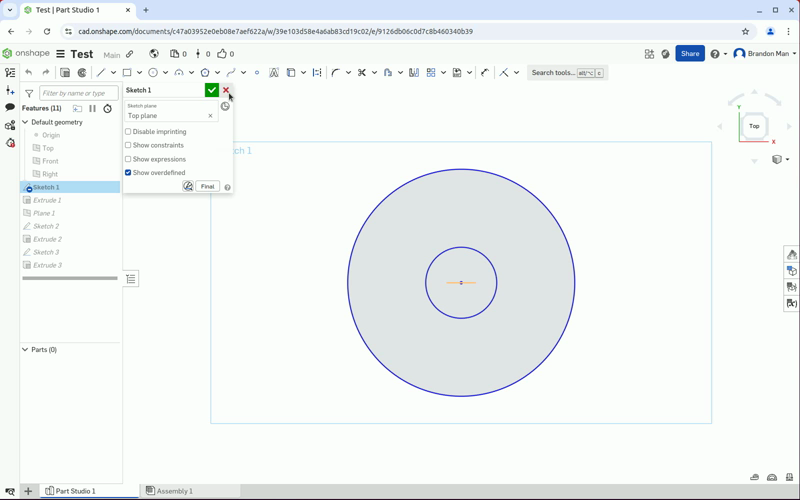
click(229, 92)
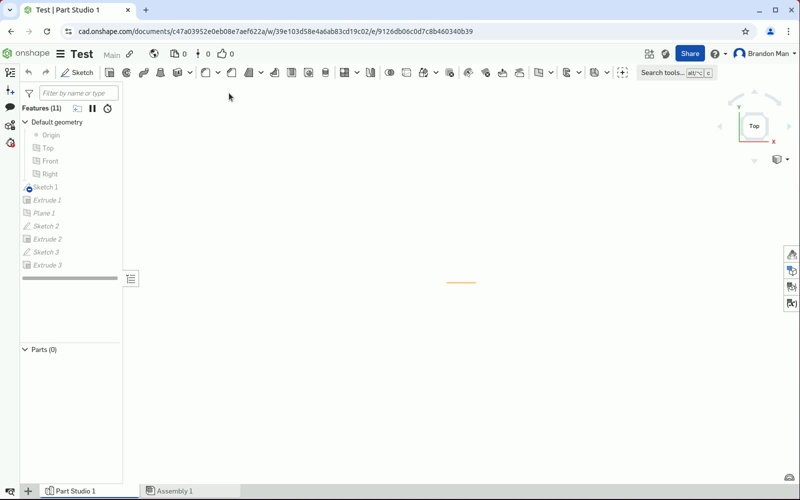
key(shift+s)
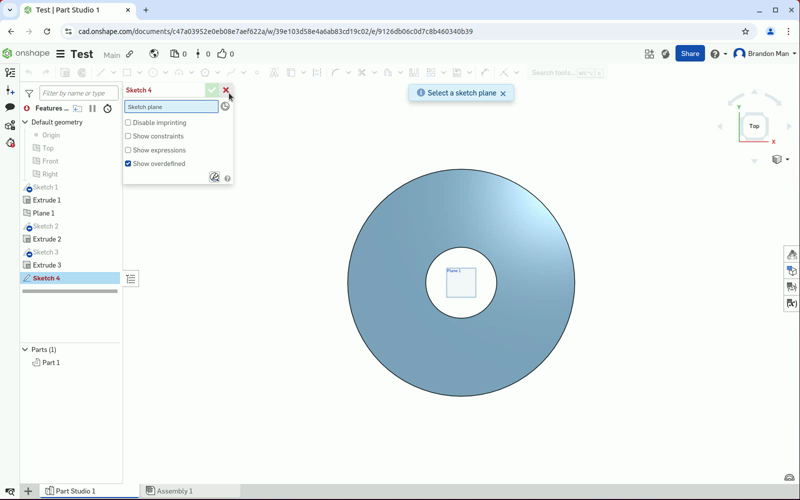
mouse_move(73, 215)
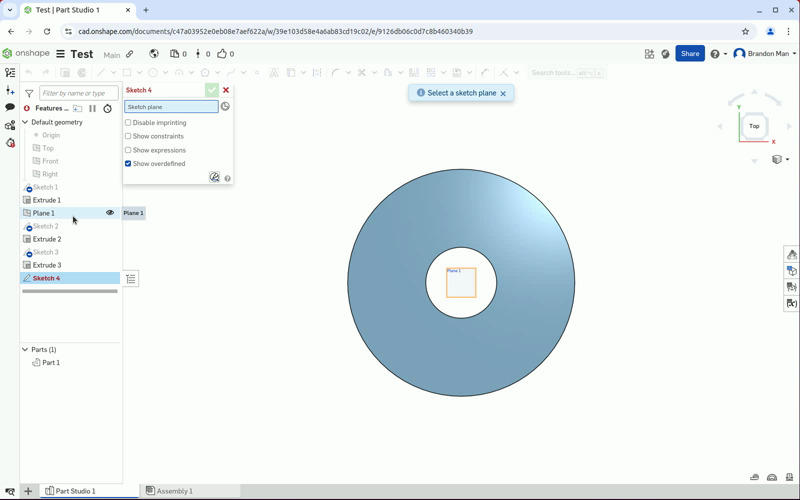
click(73, 215)
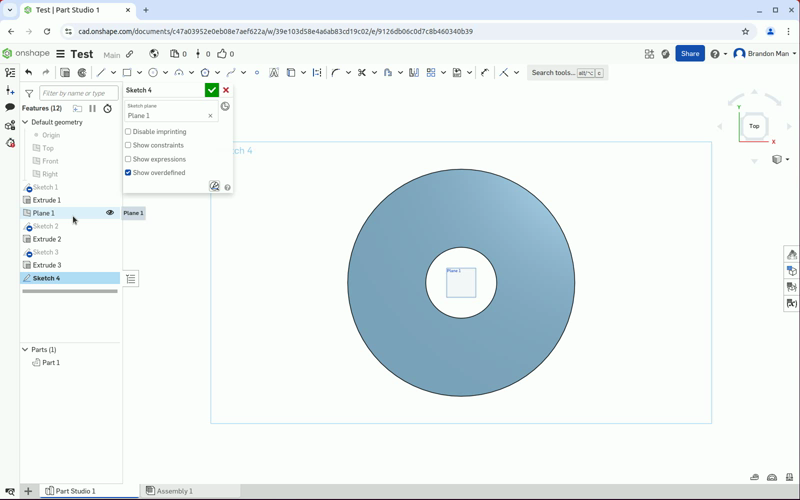
mouse_move(73, 352)
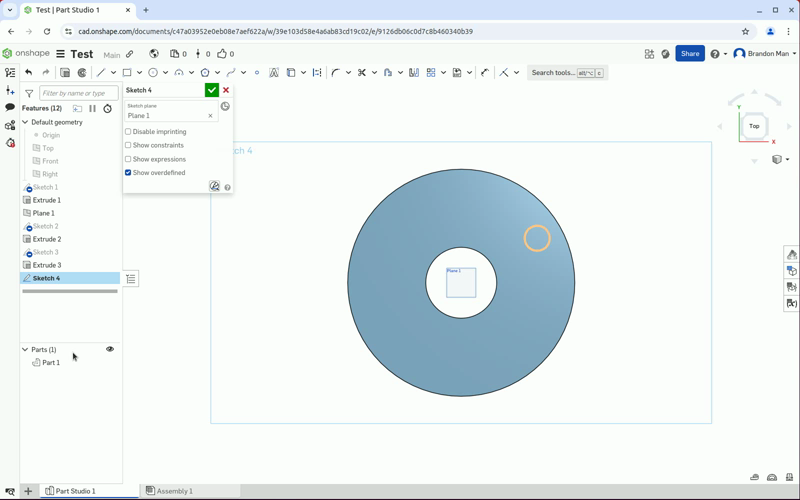
key(y)
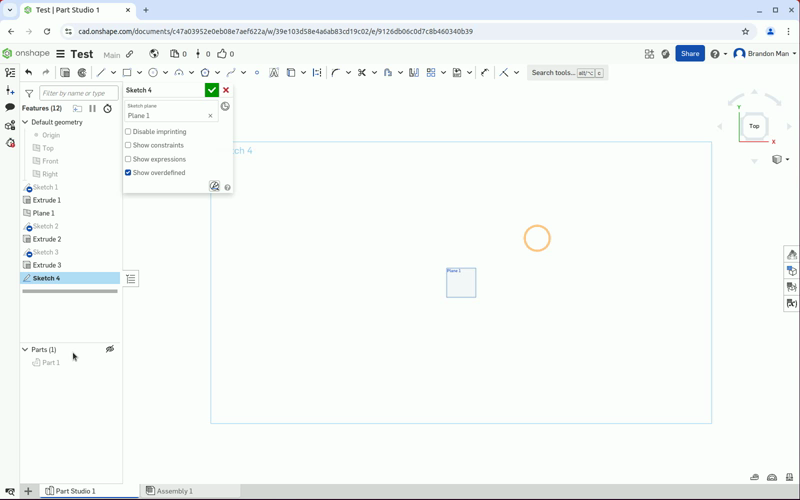
key(c)
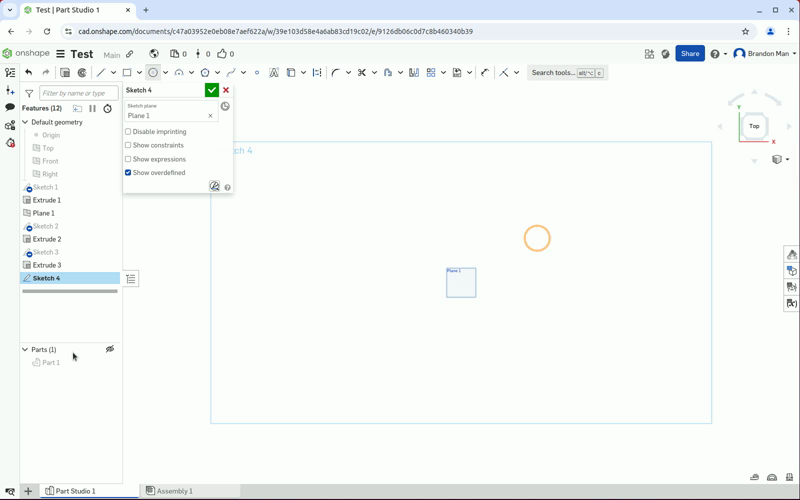
key_down(shift)
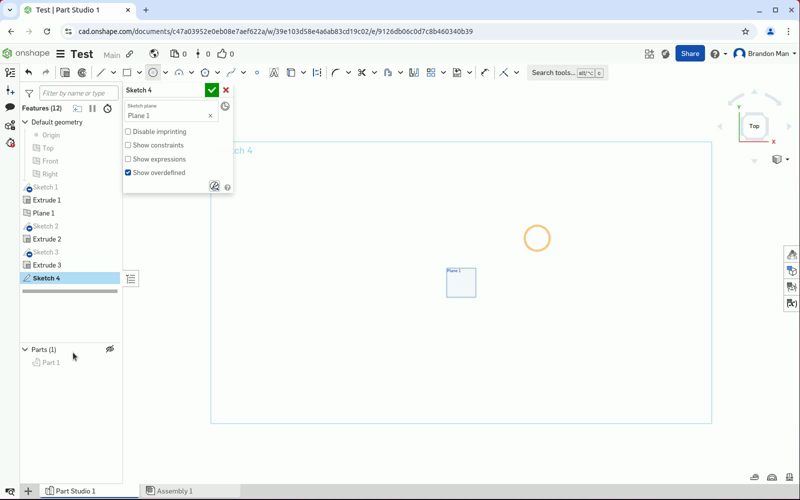
mouse_move(537, 327)
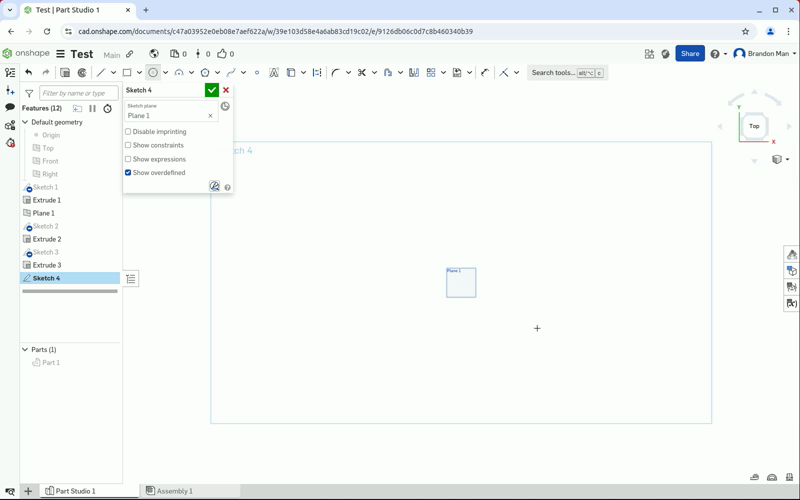
click(537, 327)
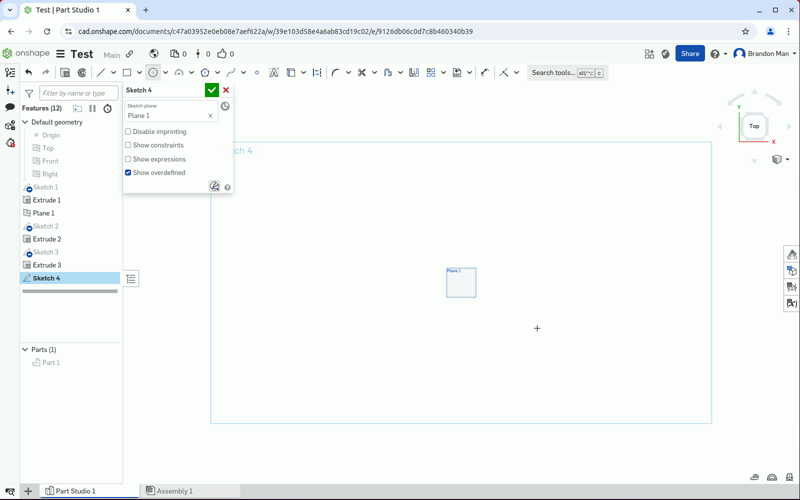
key_up(shift)
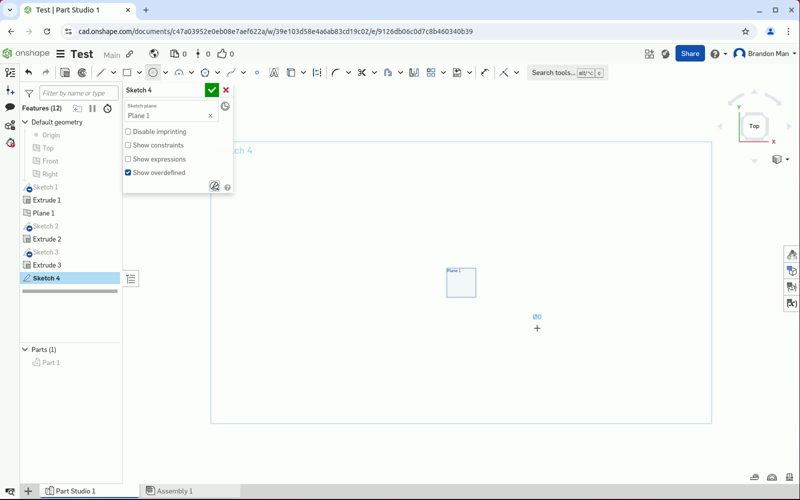
mouse_move(549, 327)
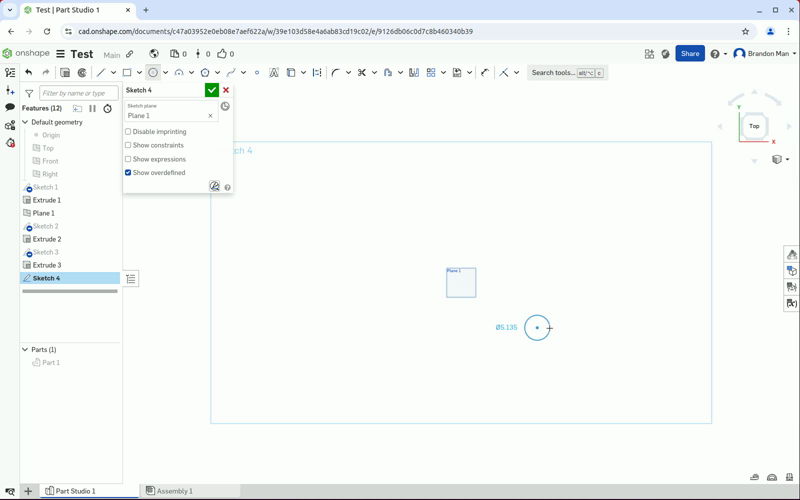
click(549, 327)
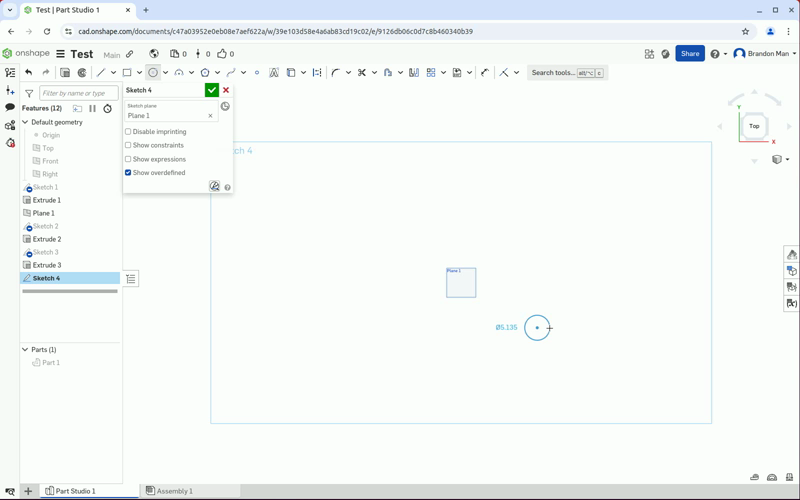
key(esc)
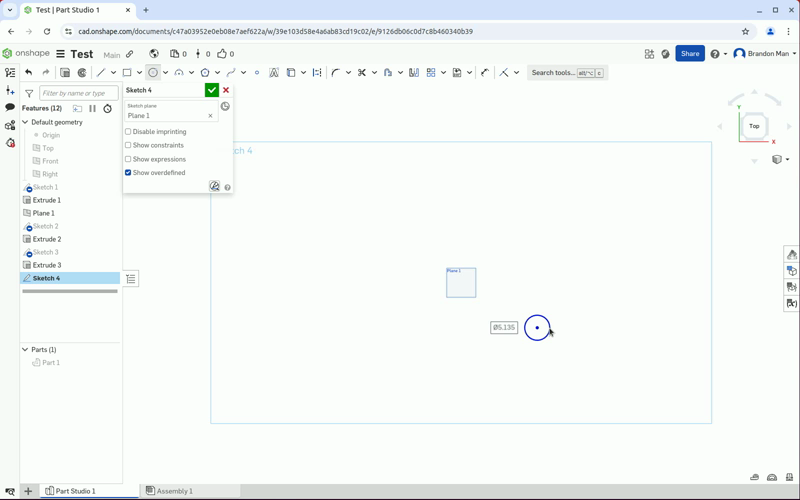
mouse_move(537, 329)
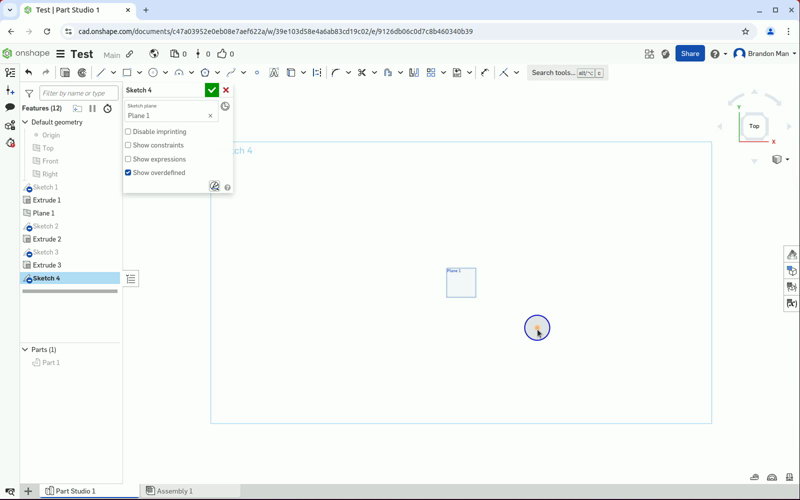
scroll(6)
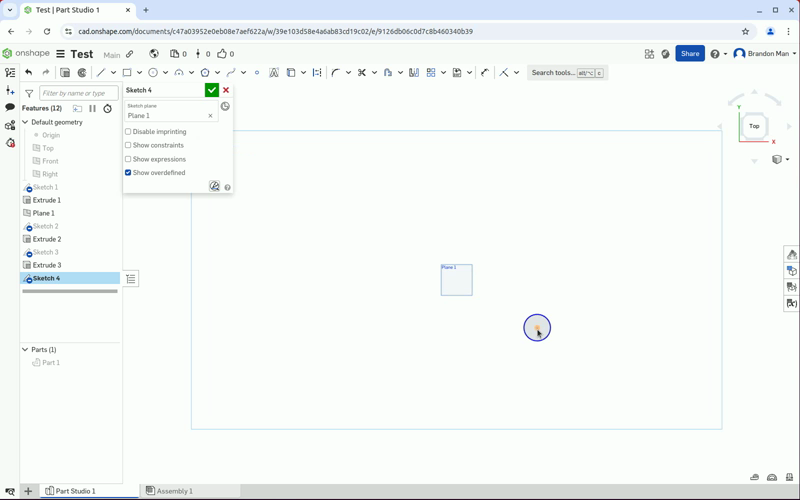
scroll(6)
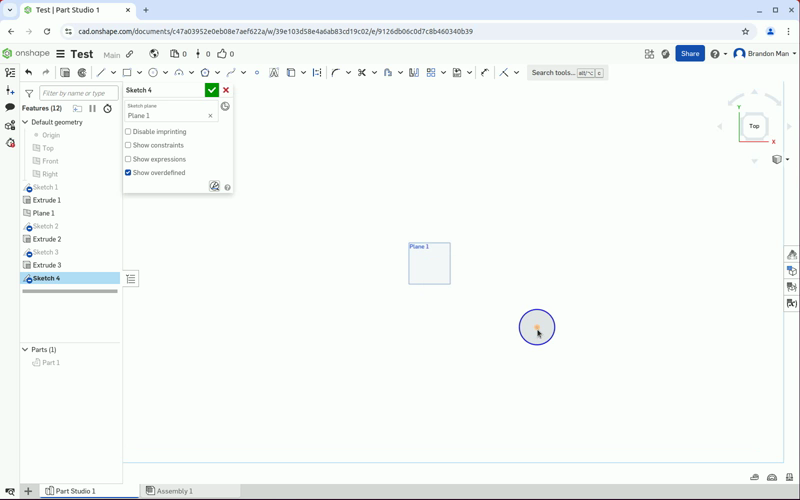
scroll(6)
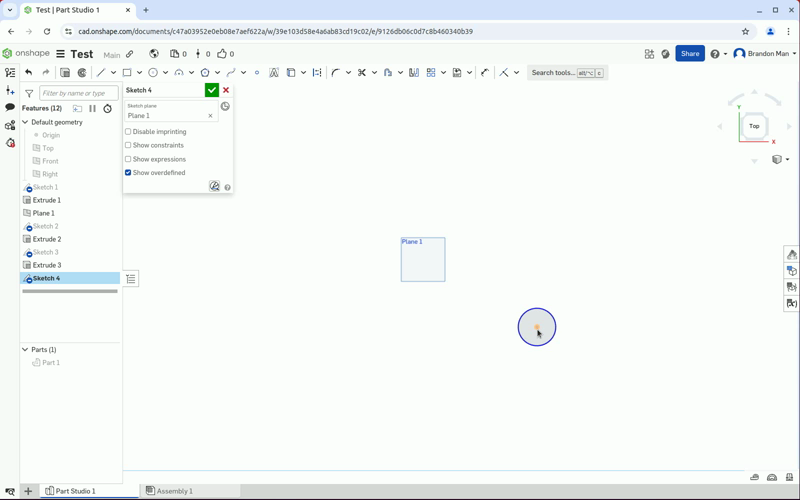
scroll(6)
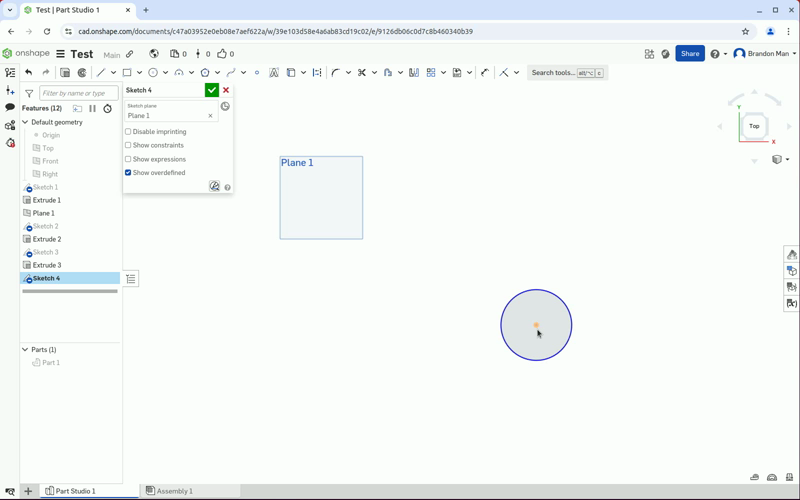
scroll(6)
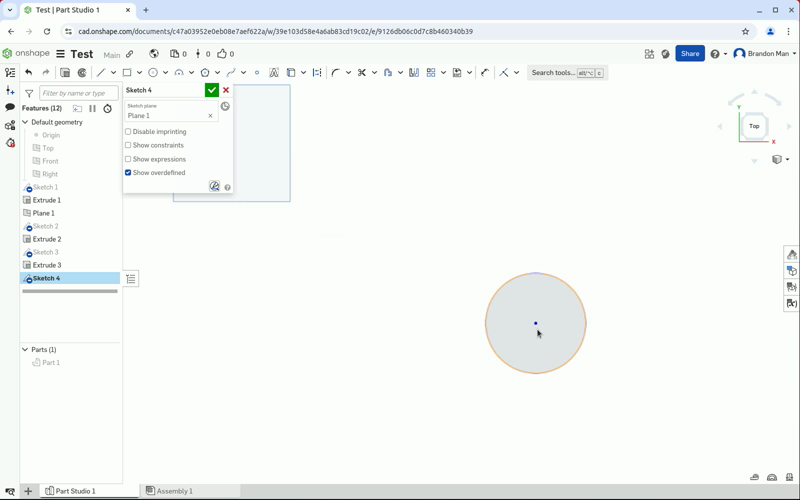
scroll(6)
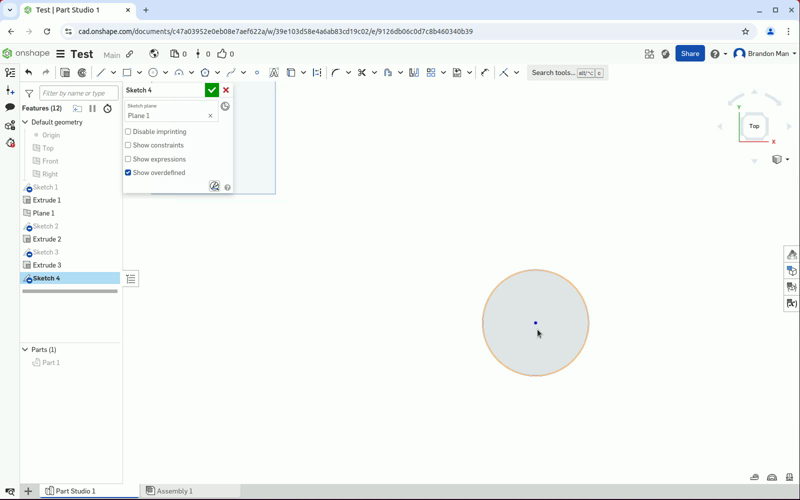
scroll(6)
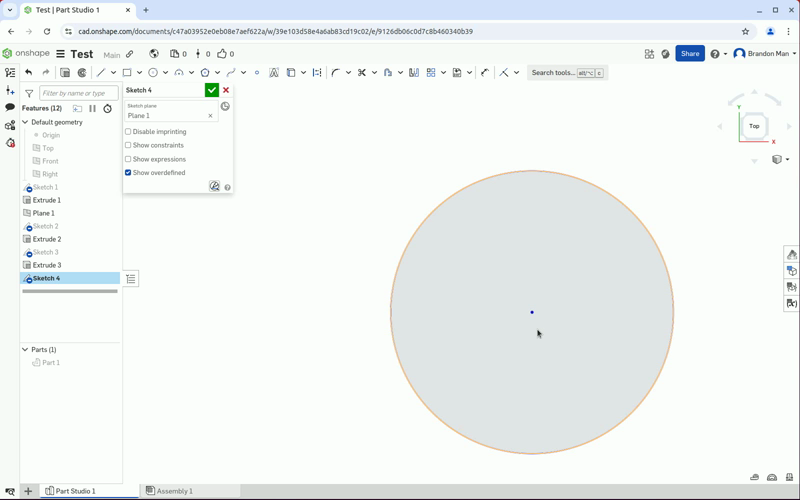
click(537, 329)
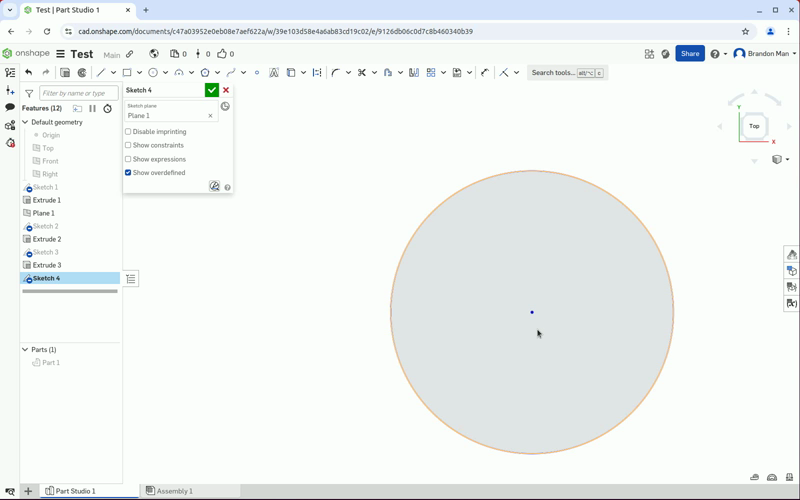
scroll(-6)
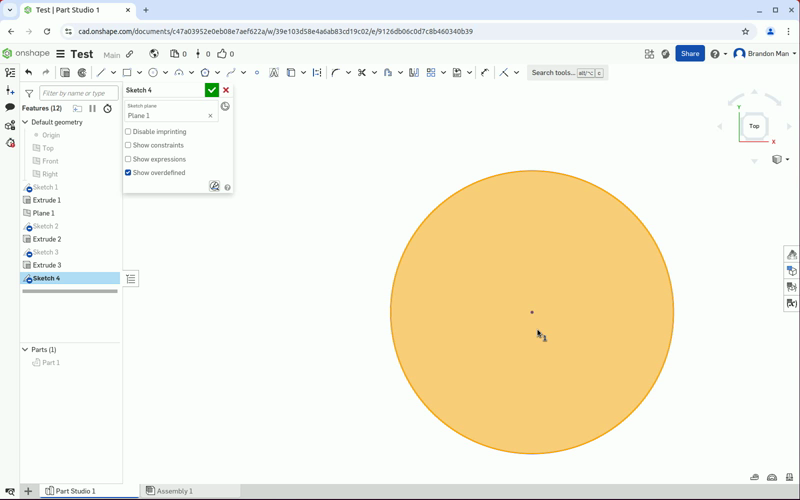
scroll(-6)
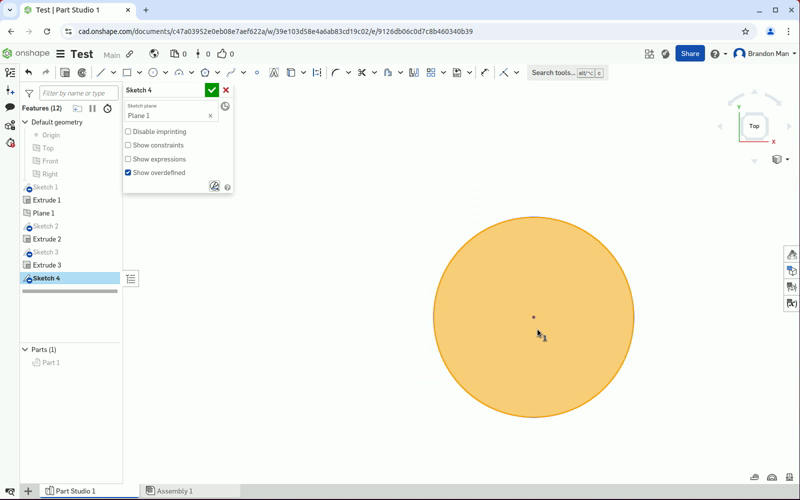
scroll(-6)
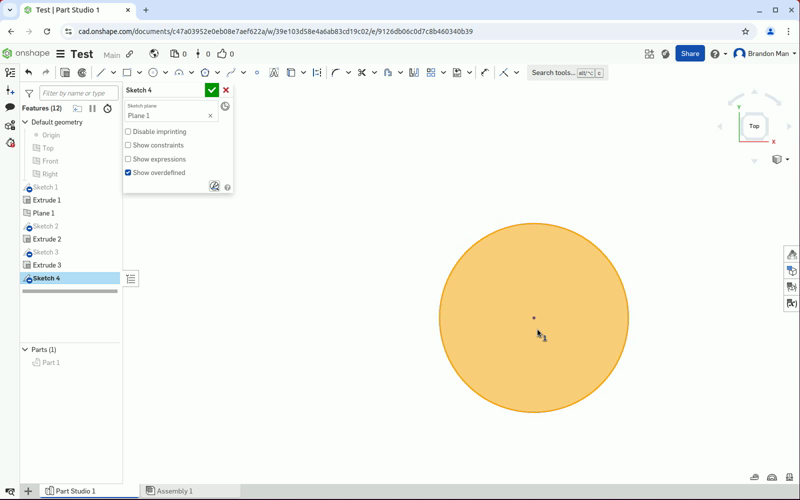
scroll(-6)
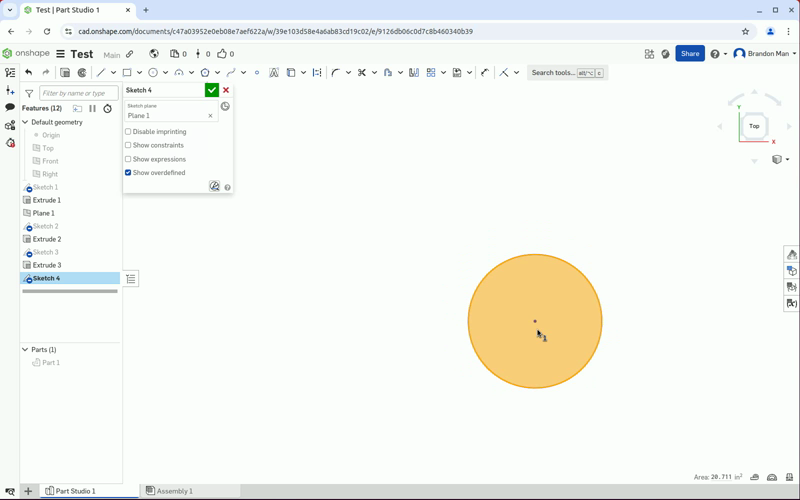
scroll(-6)
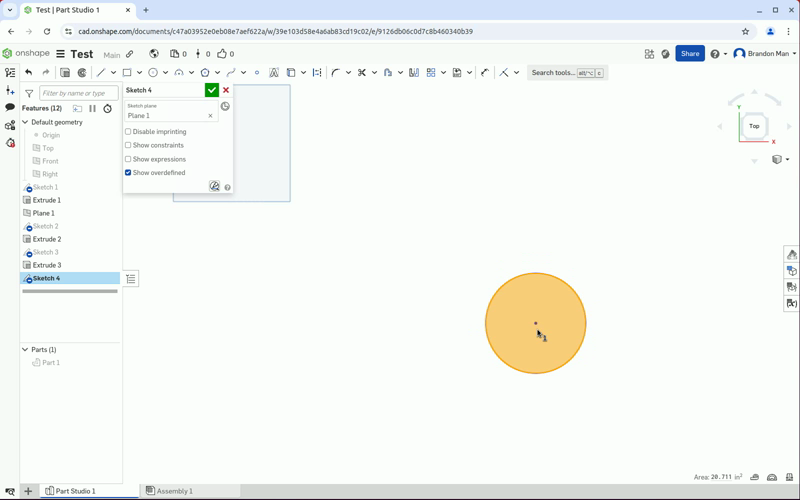
scroll(-6)
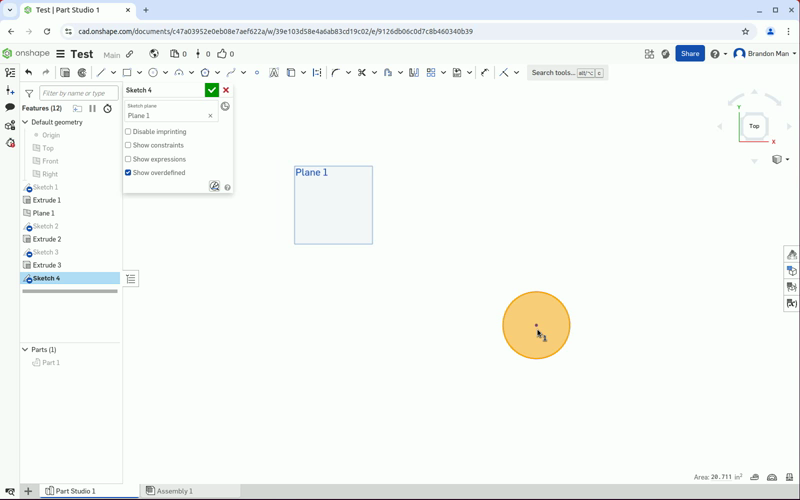
scroll(-6)
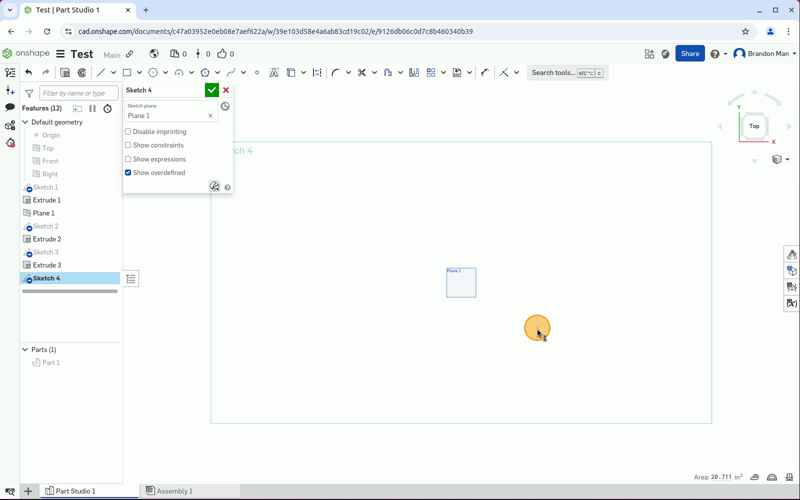
mouse_move(73, 352)
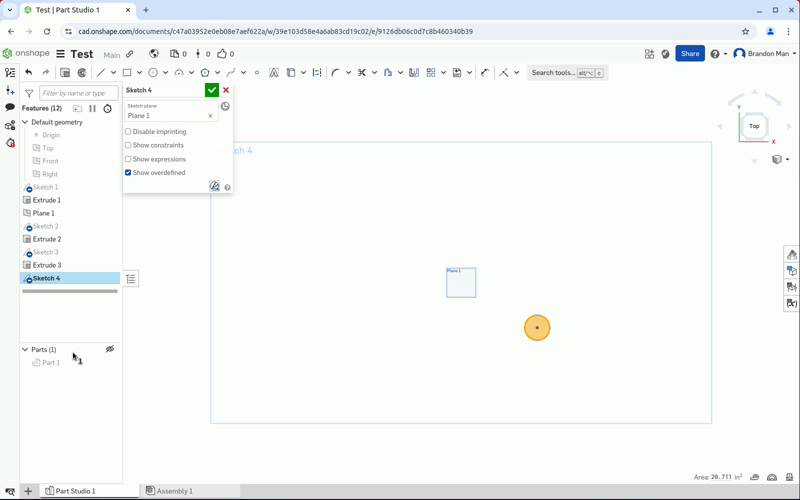
key(shift+y)
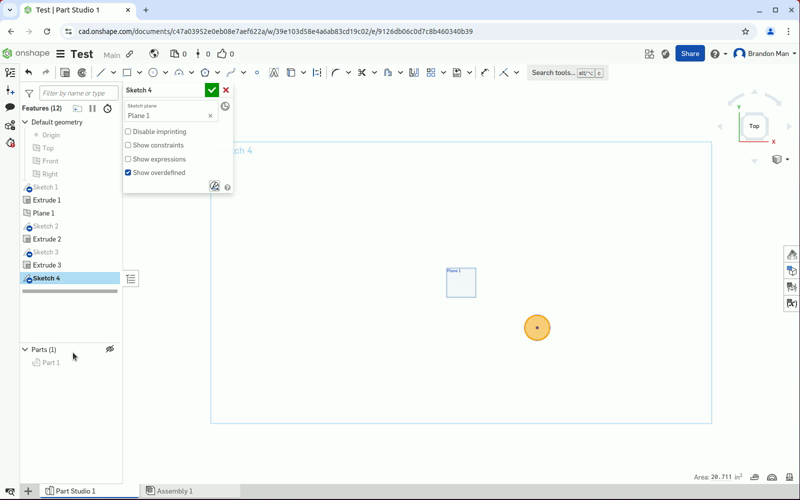
key(shift+e)
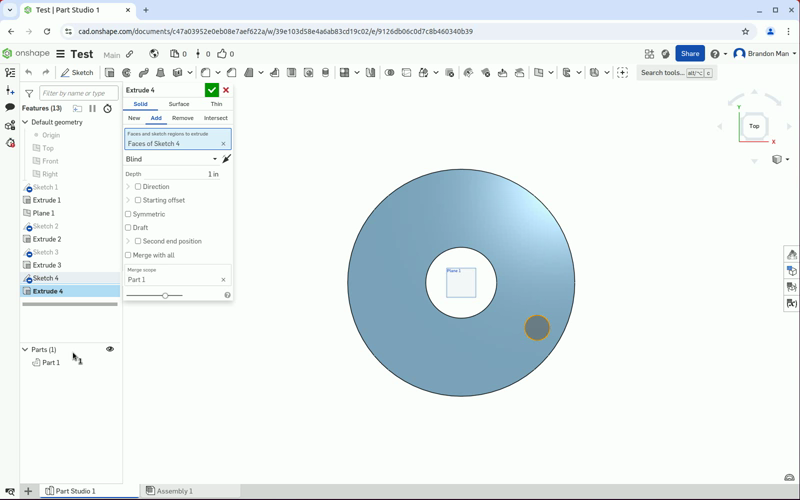
mouse_move(143, 106)
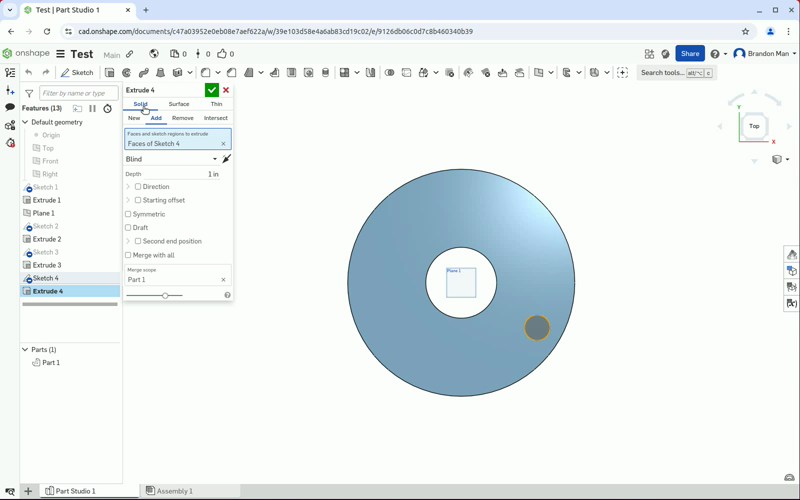
click(143, 106)
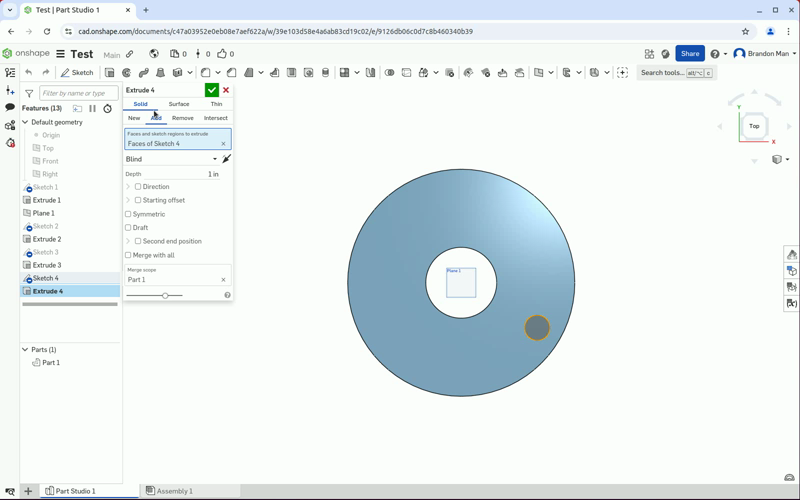
mouse_move(186, 120)
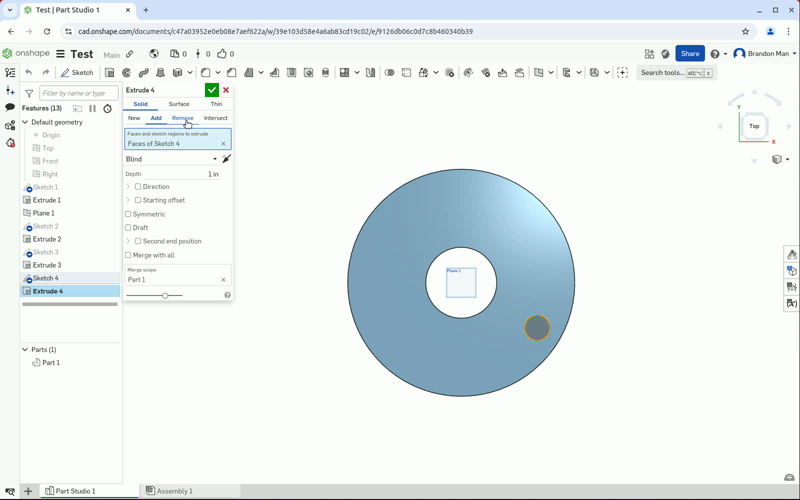
click(186, 120)
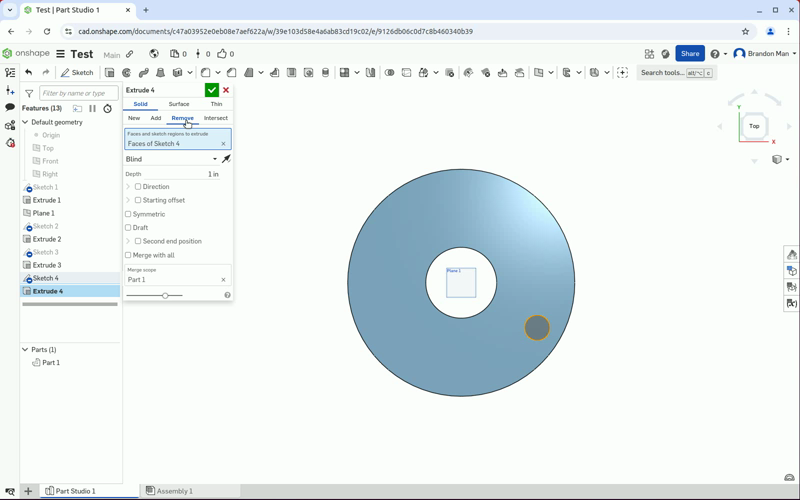
key(tab, 4)
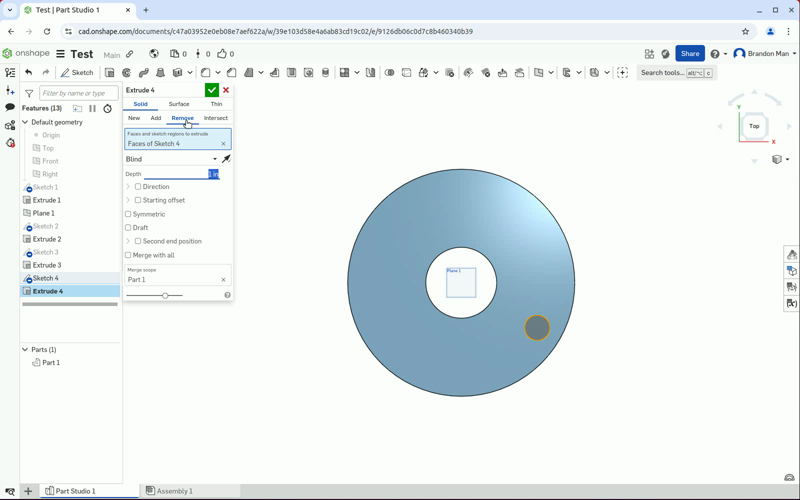
text(30.811)
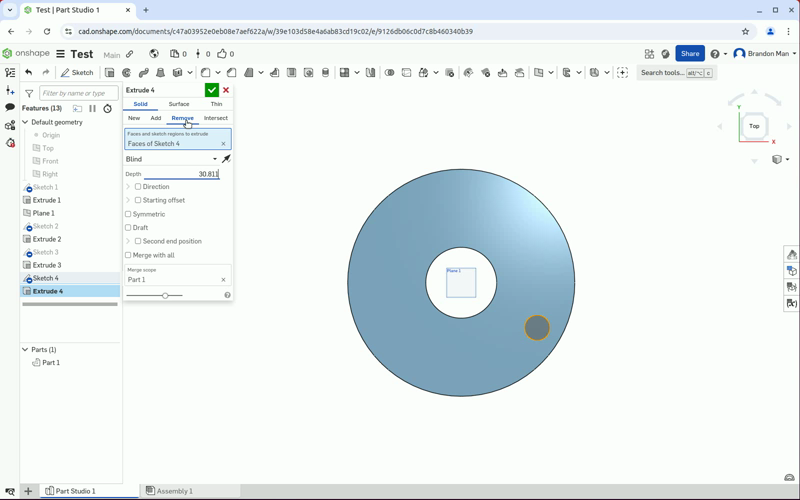
key(tab, 6)
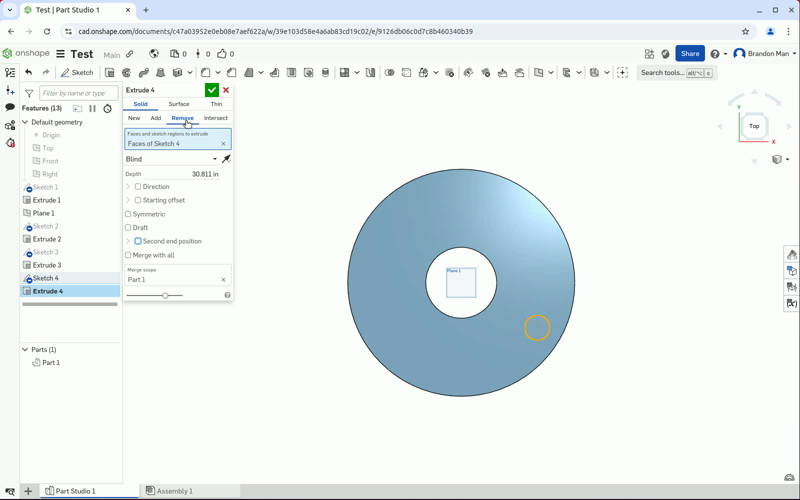
key(space)
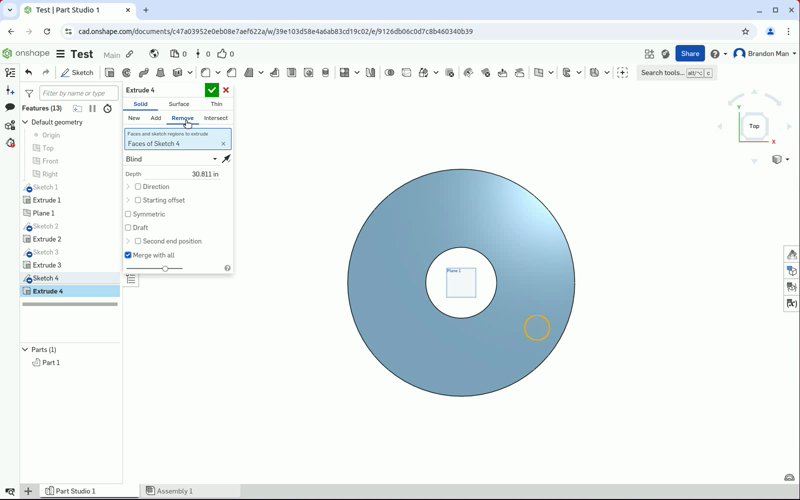
key(enter)
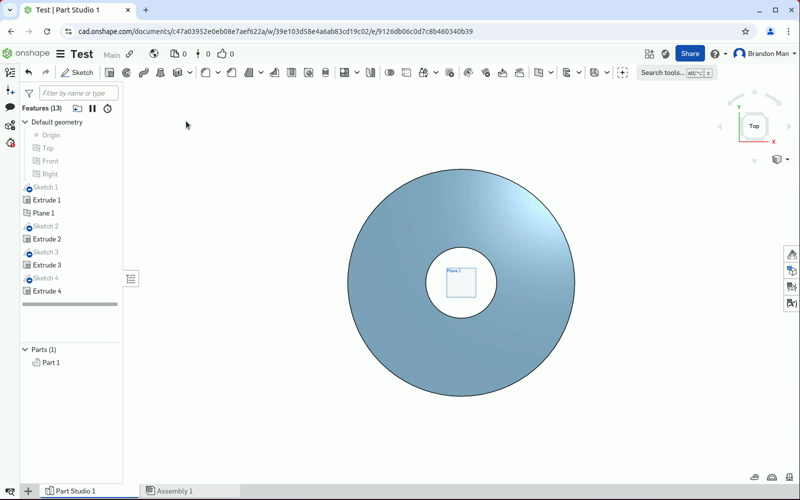
key(shift+h)
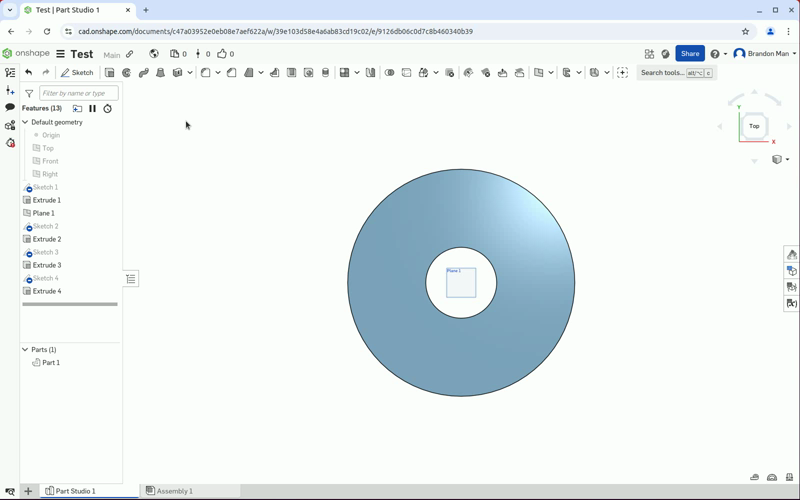
key(shift+h)
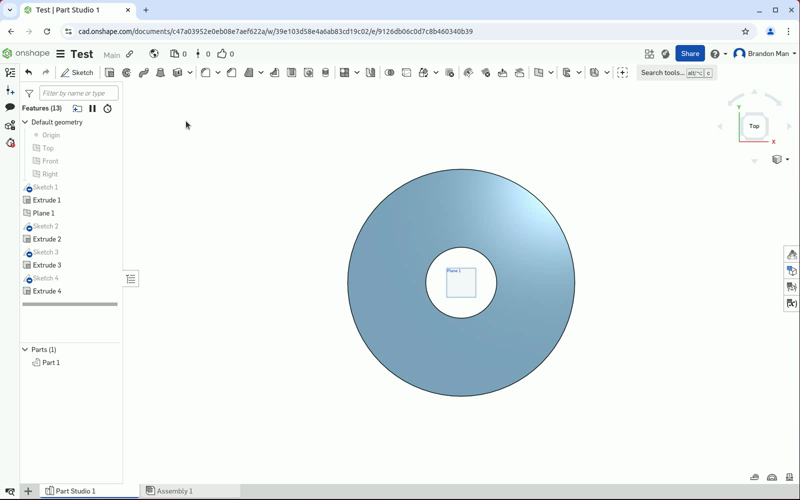
mouse_move(73, 189)
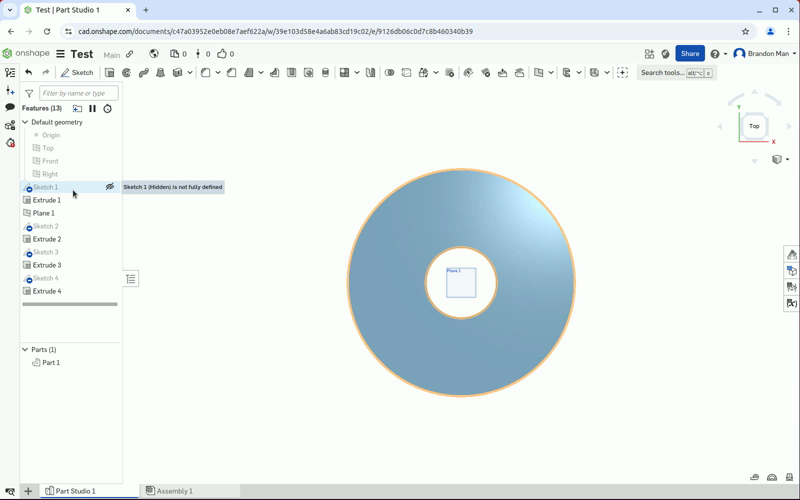
click(73, 189)
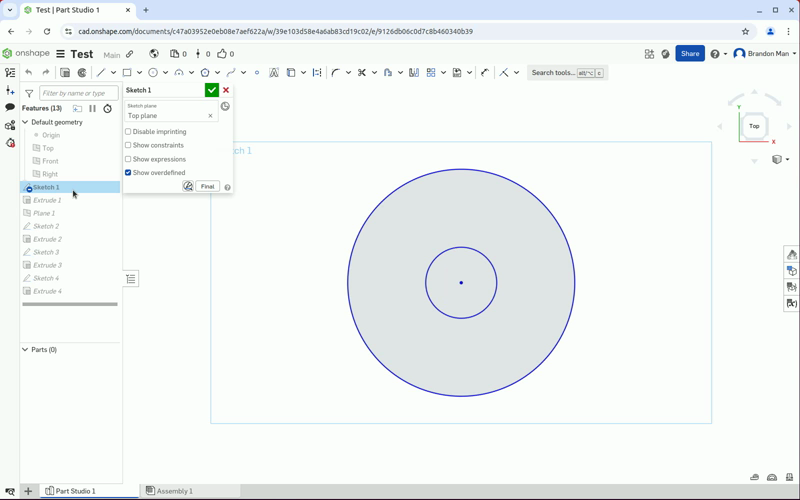
mouse_move(229, 92)
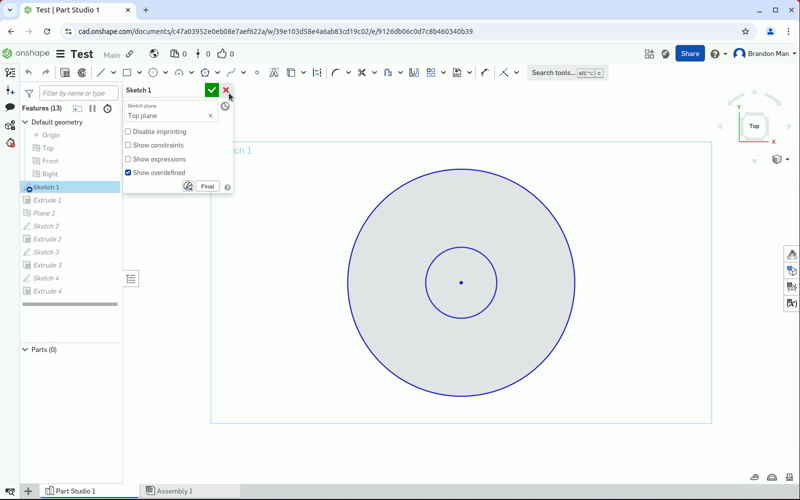
click(229, 92)
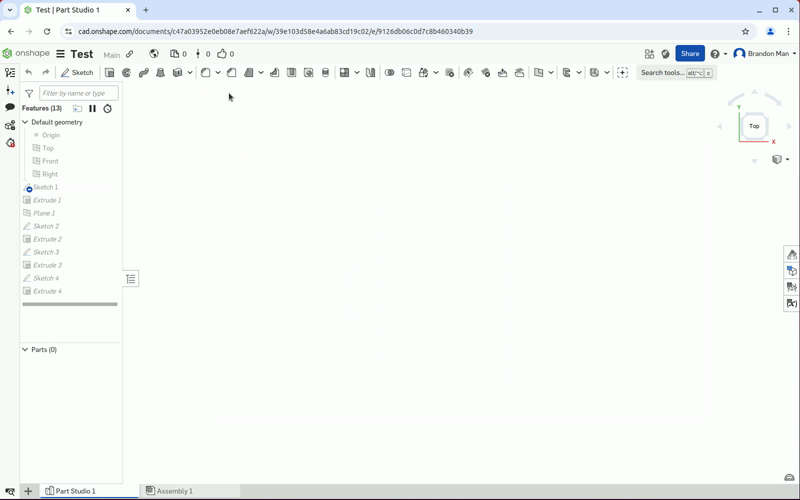
key(shift+s)
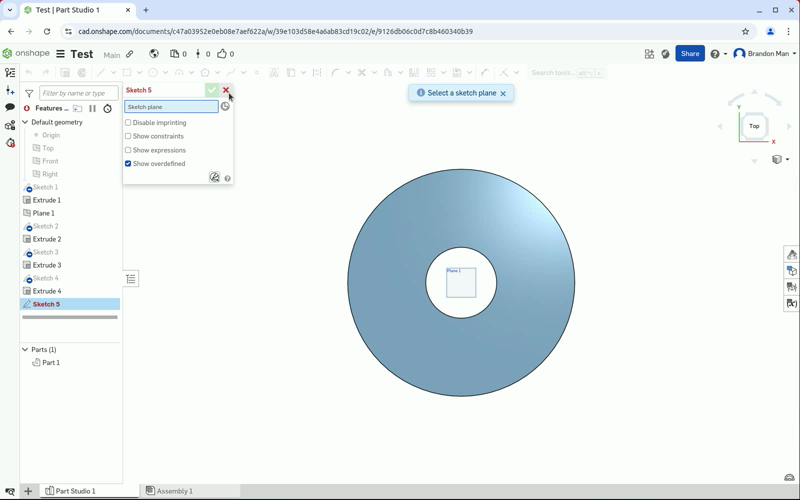
mouse_move(73, 215)
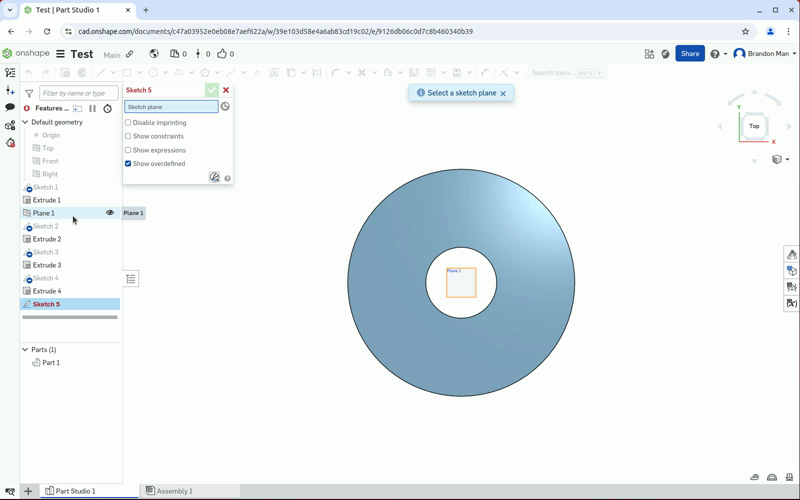
click(73, 215)
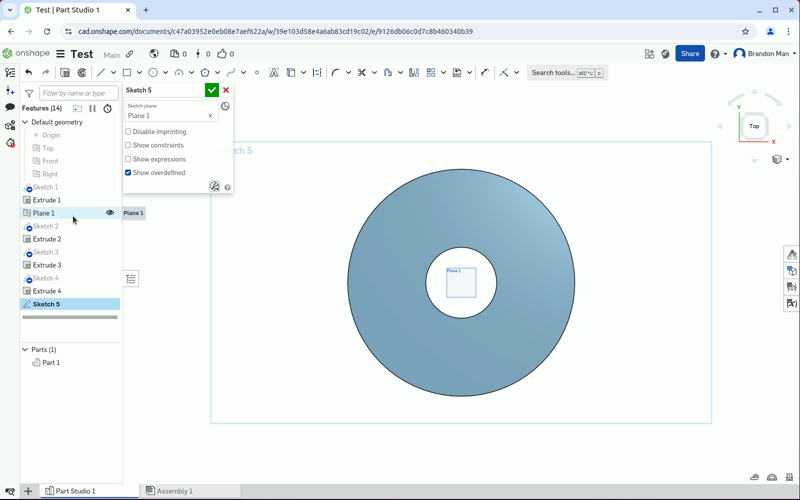
mouse_move(73, 352)
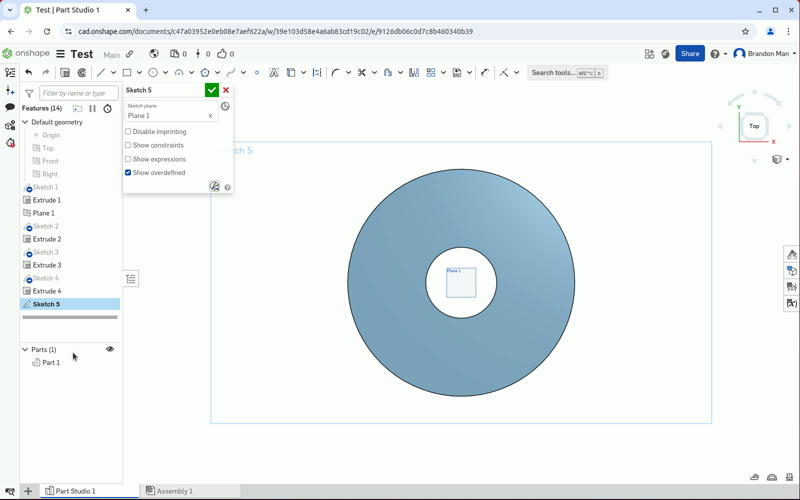
key(y)
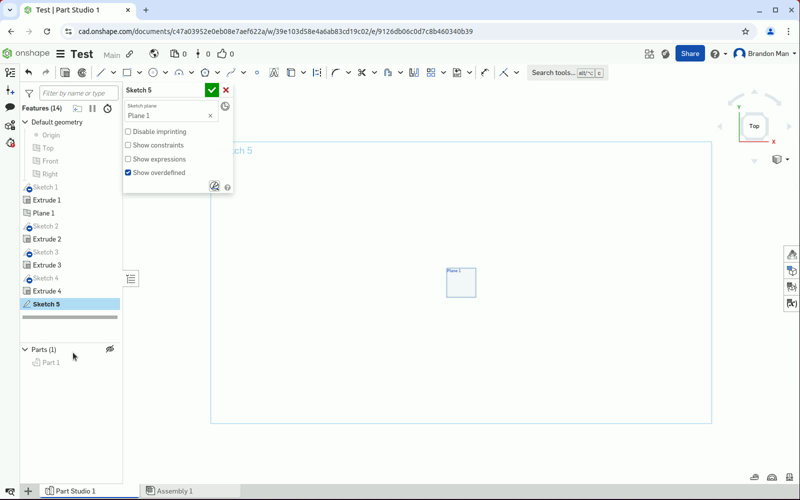
key(c)
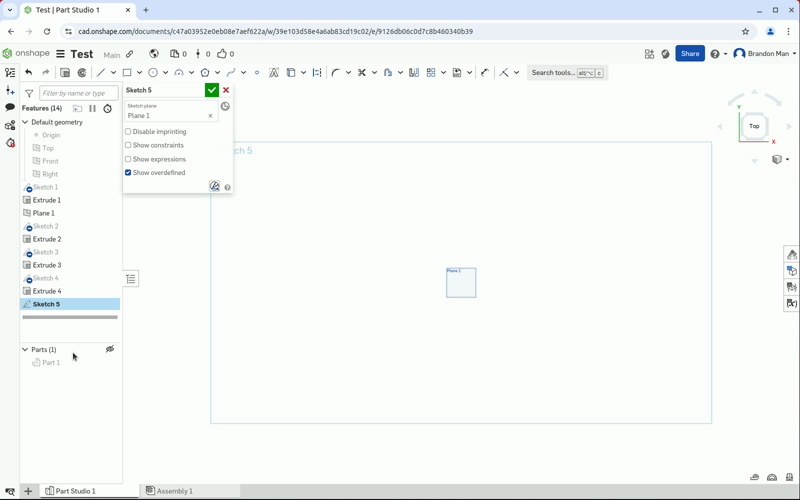
key_down(shift)
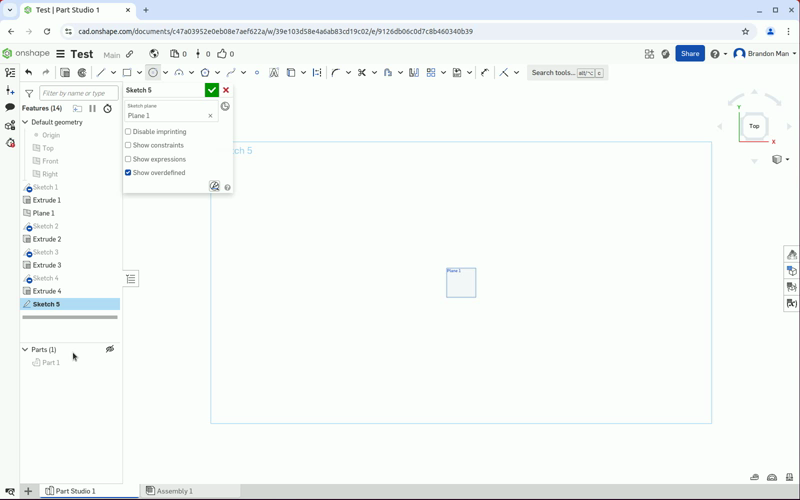
mouse_move(460, 370)
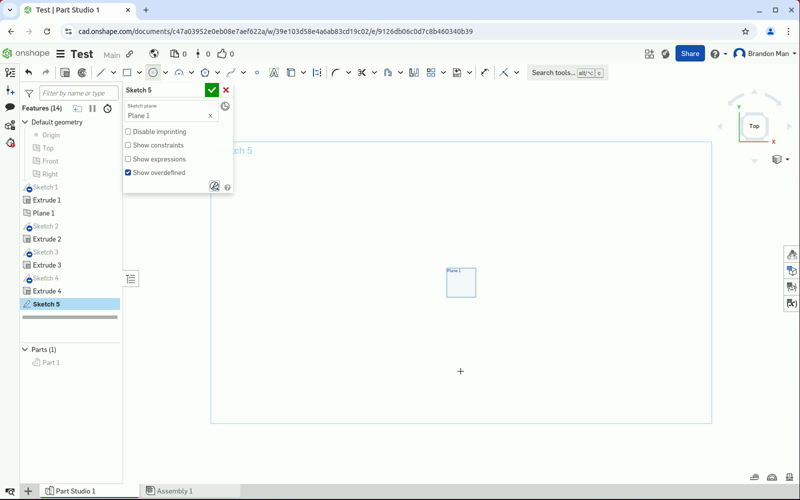
click(460, 370)
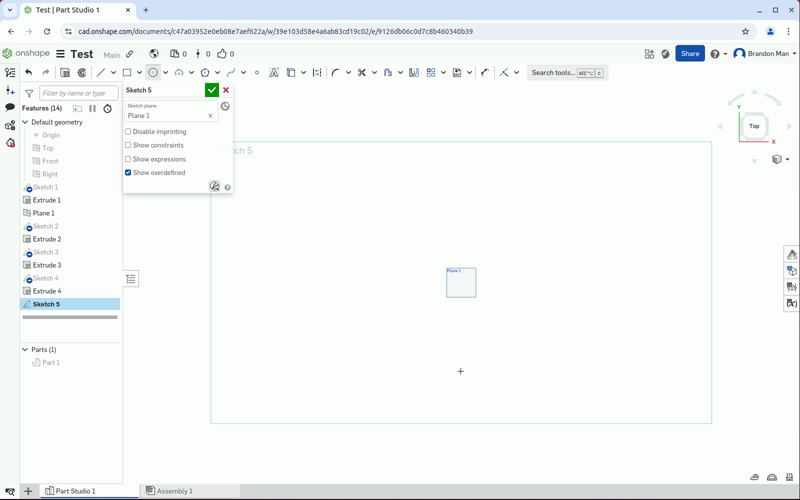
key_up(shift)
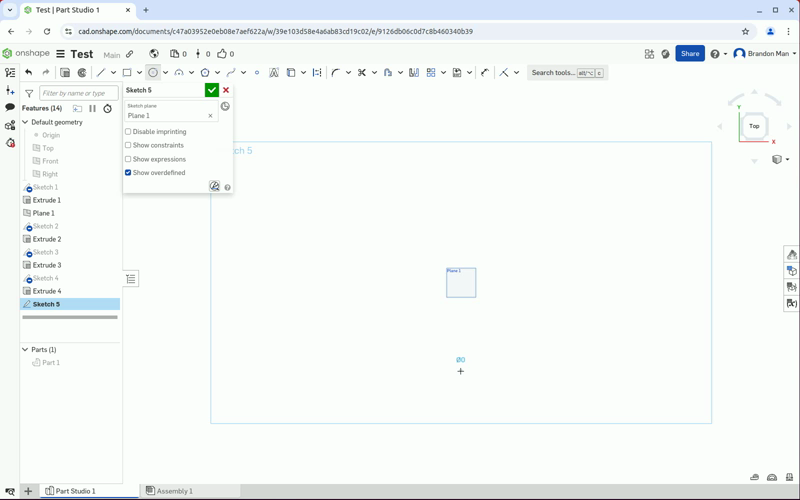
mouse_move(473, 370)
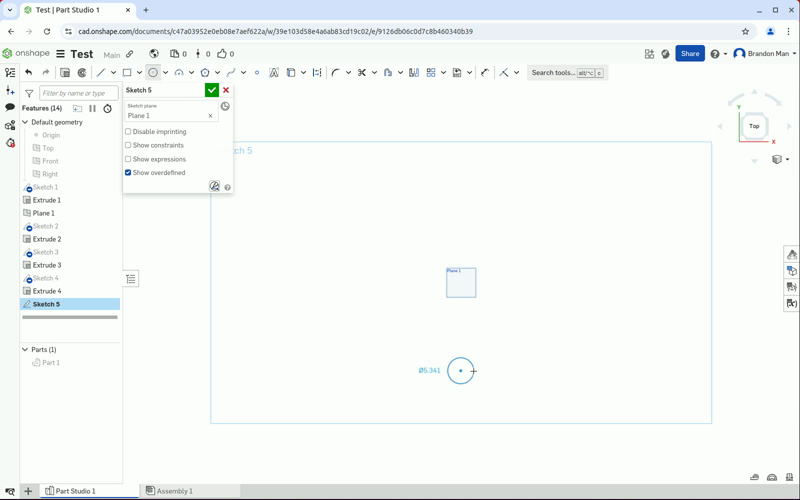
click(473, 370)
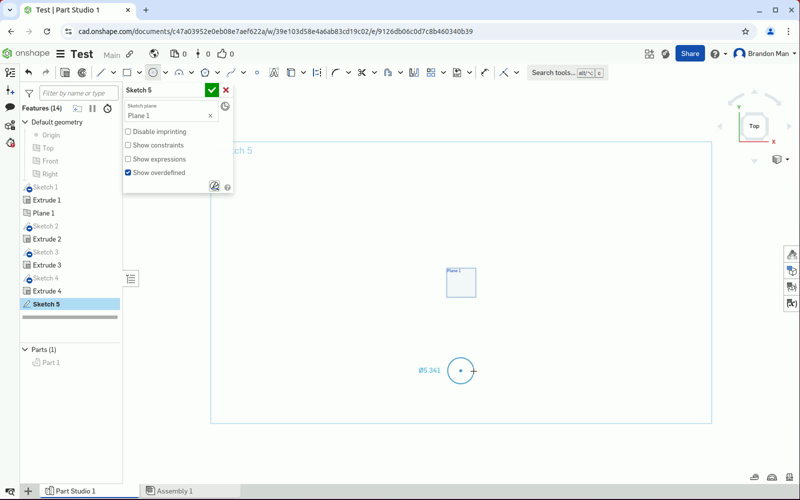
key(esc)
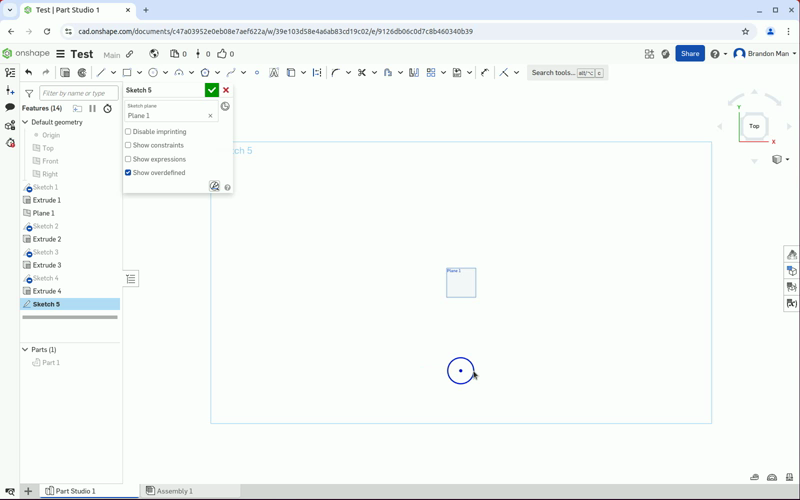
mouse_move(451, 364)
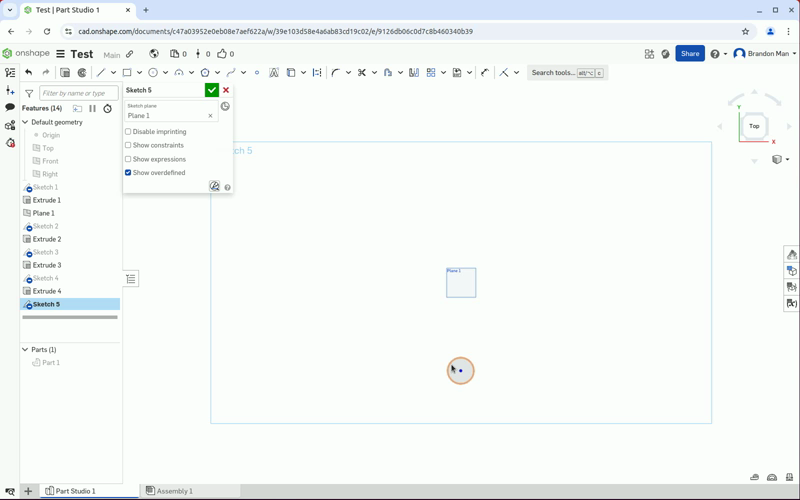
scroll(6)
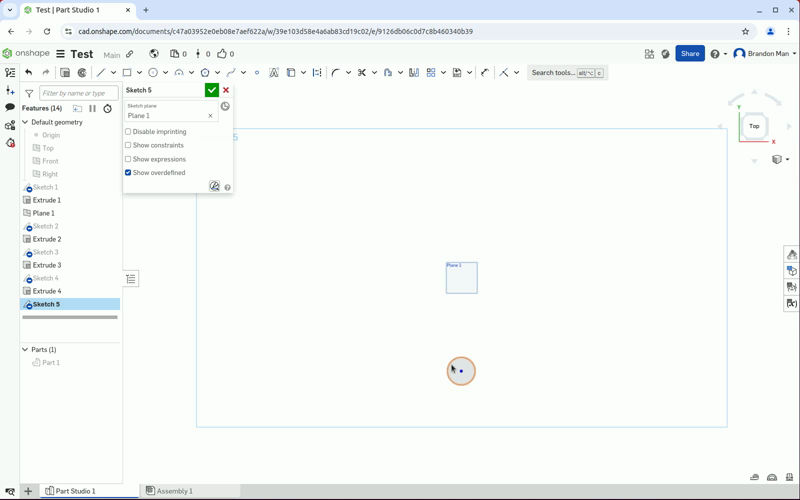
scroll(6)
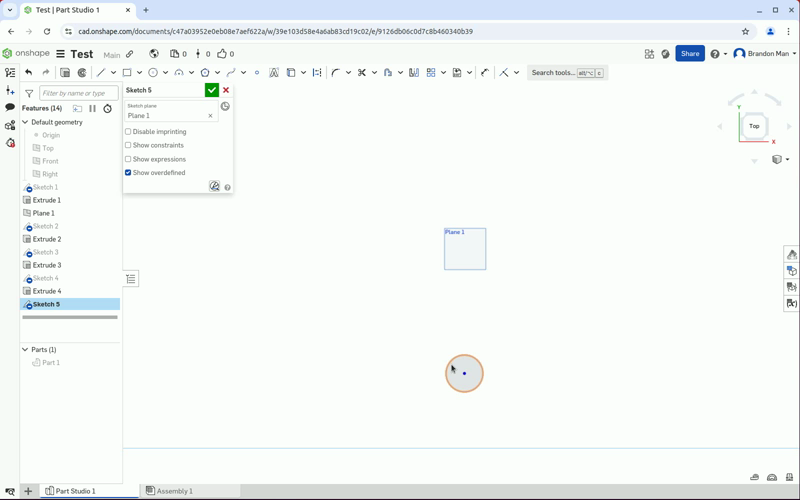
scroll(6)
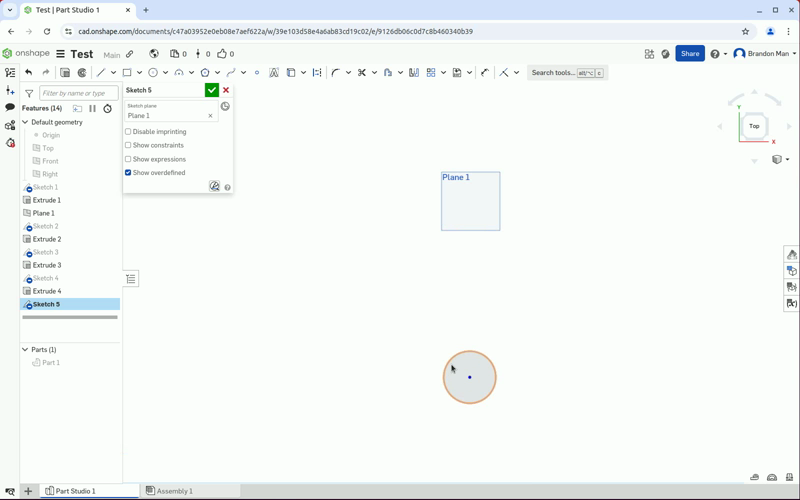
scroll(6)
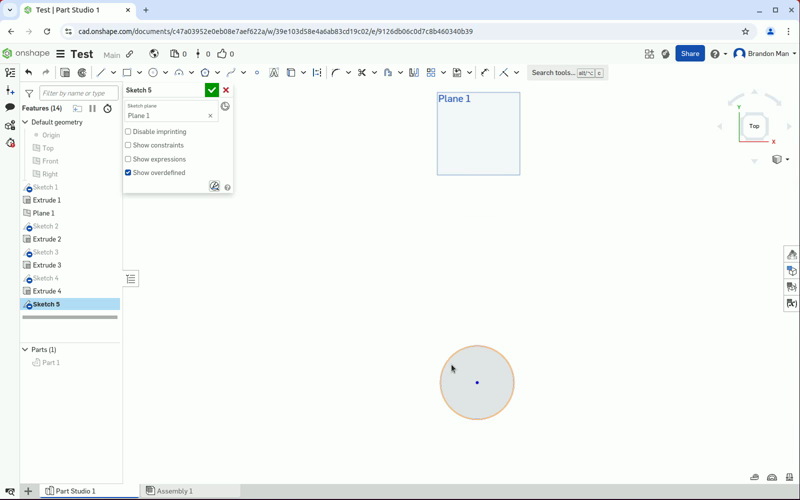
scroll(6)
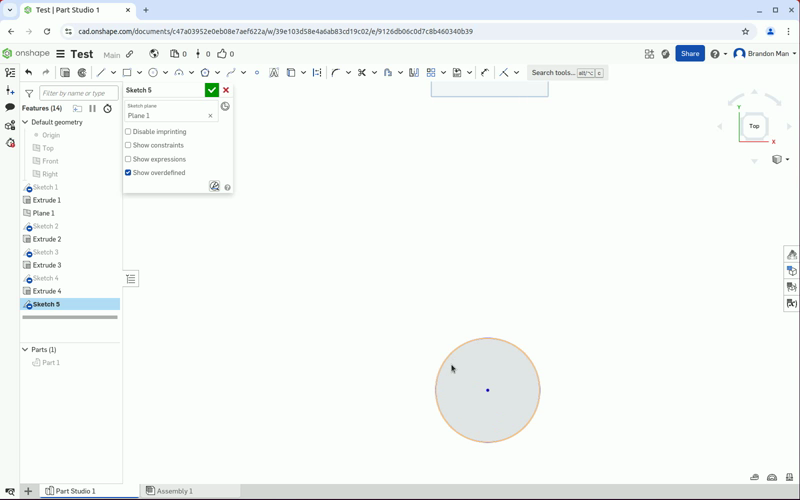
scroll(6)
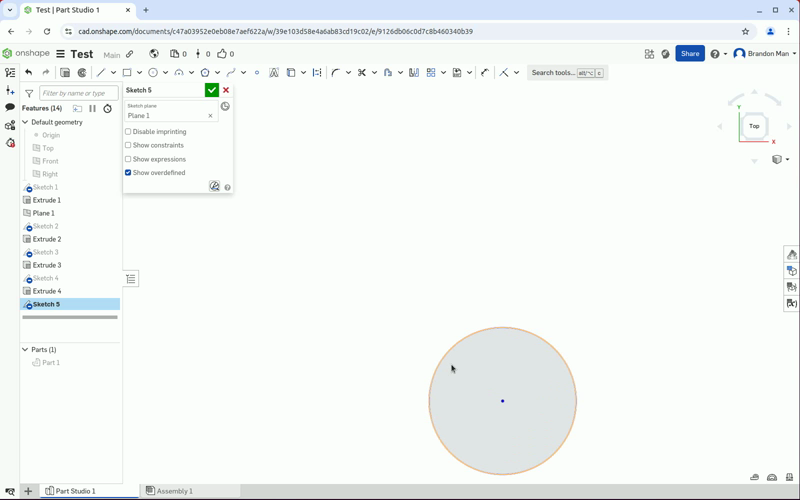
scroll(6)
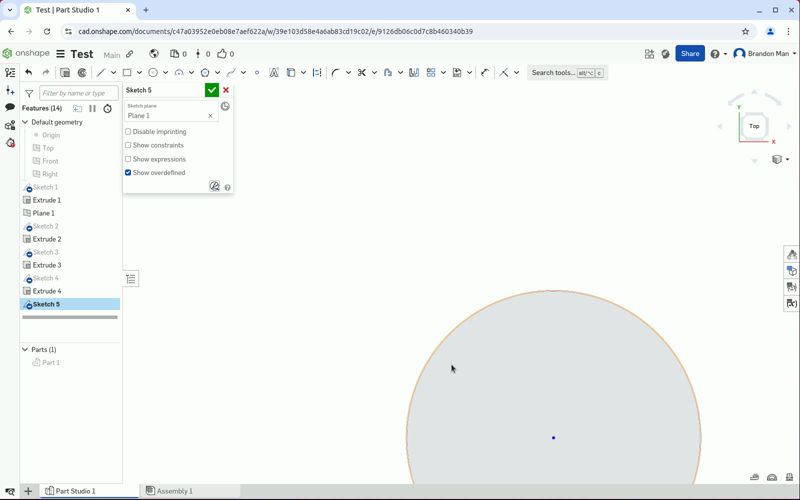
click(451, 364)
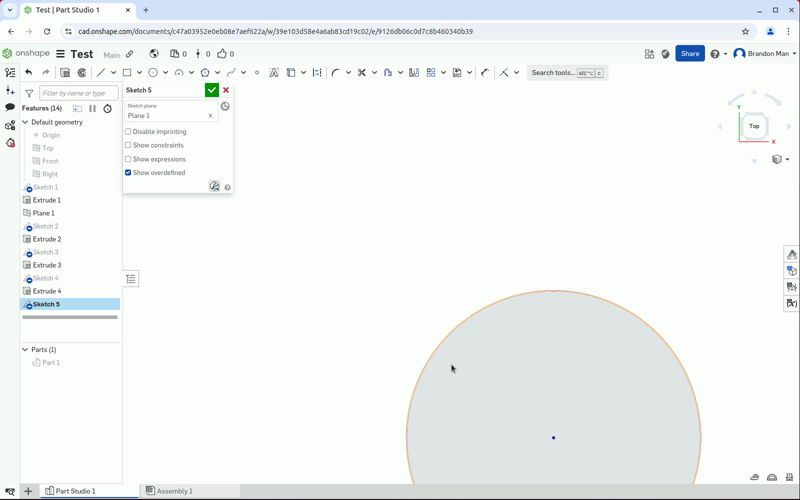
scroll(-6)
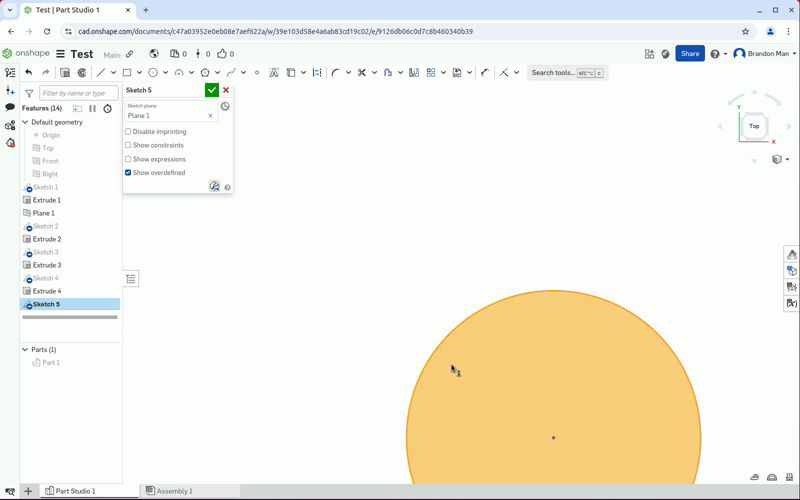
scroll(-6)
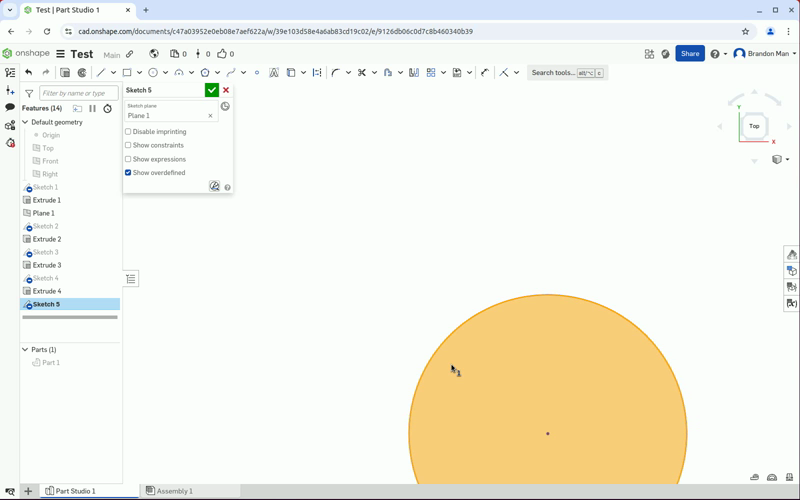
scroll(-6)
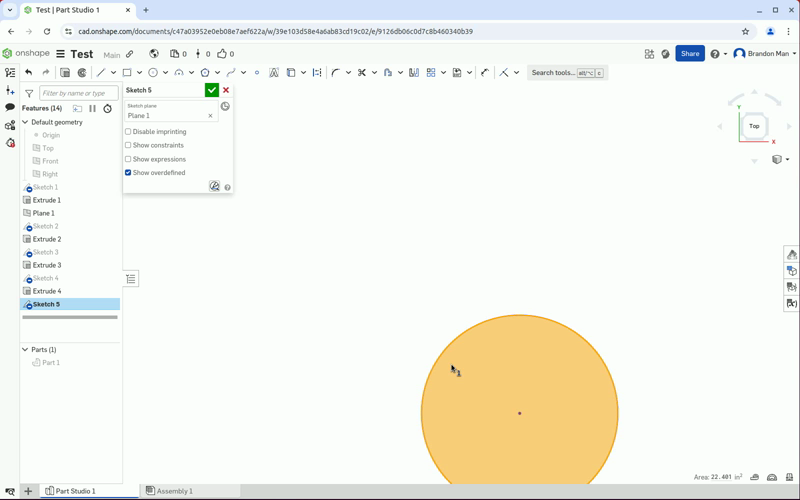
scroll(-6)
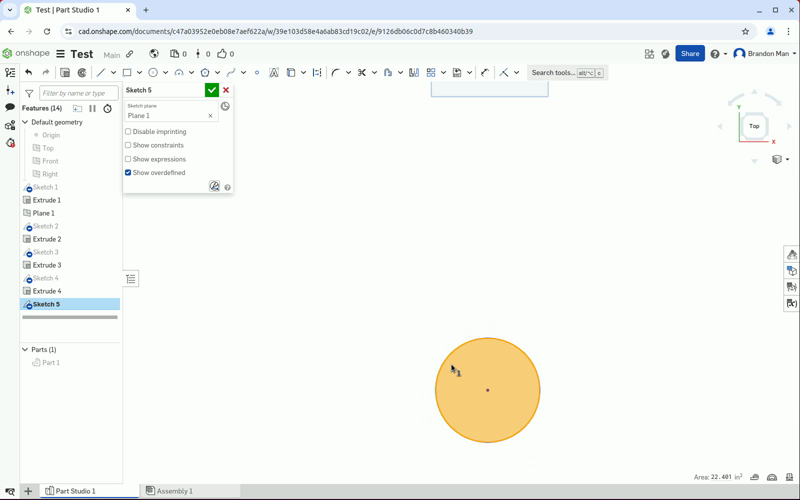
scroll(-6)
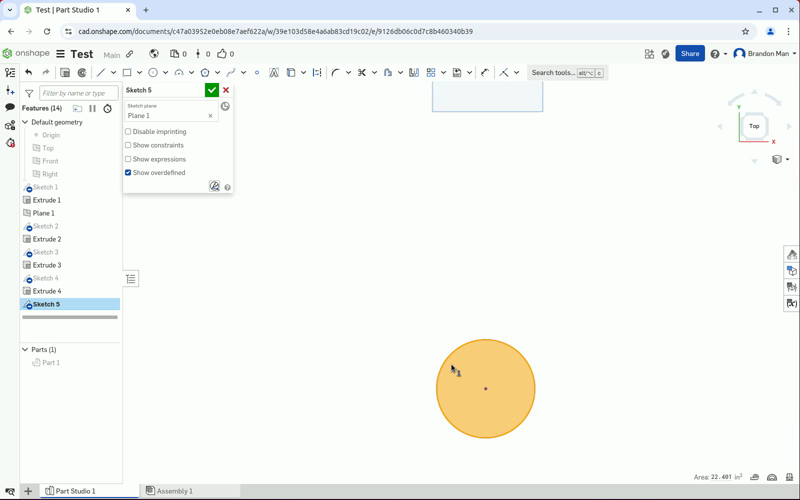
scroll(-6)
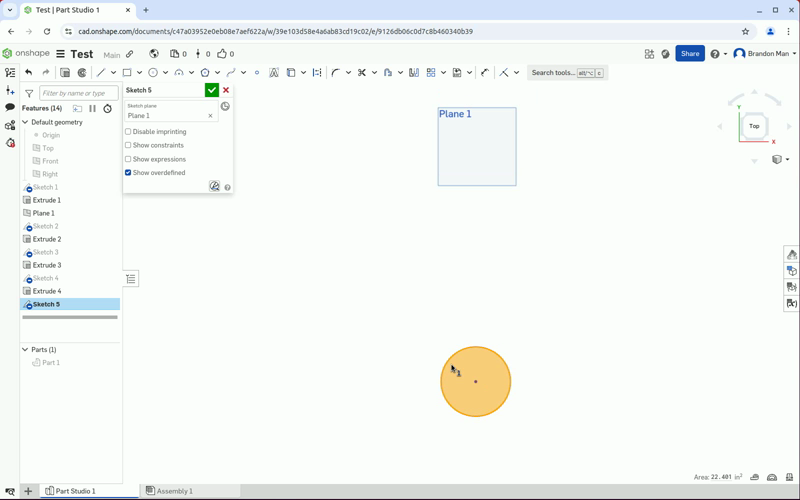
scroll(-6)
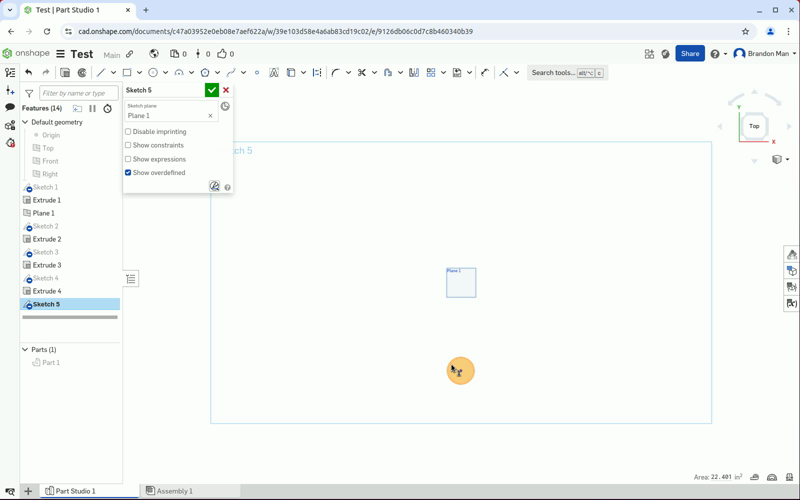
mouse_move(73, 352)
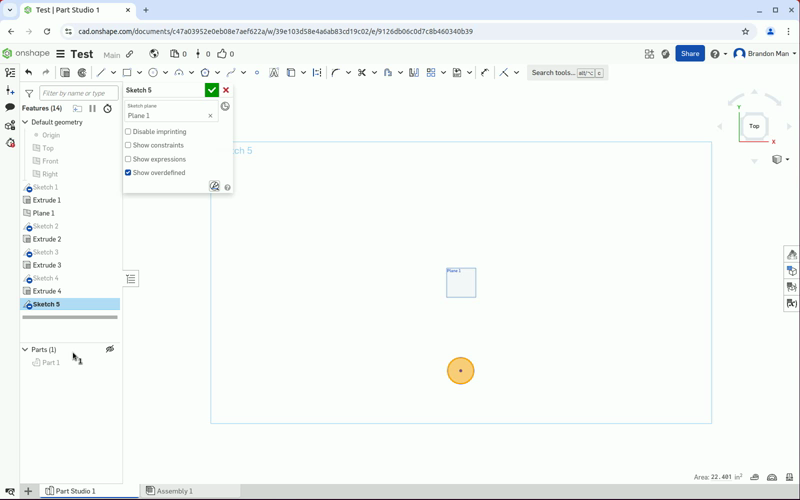
key(shift+y)
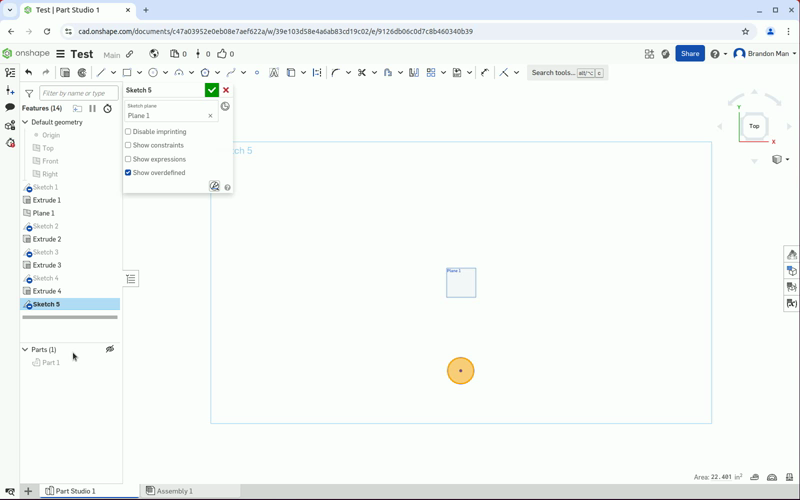
key(shift+e)
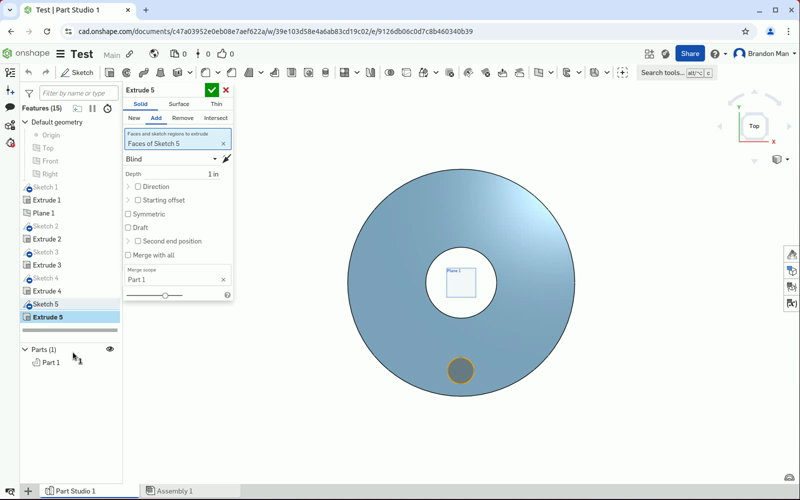
mouse_move(143, 106)
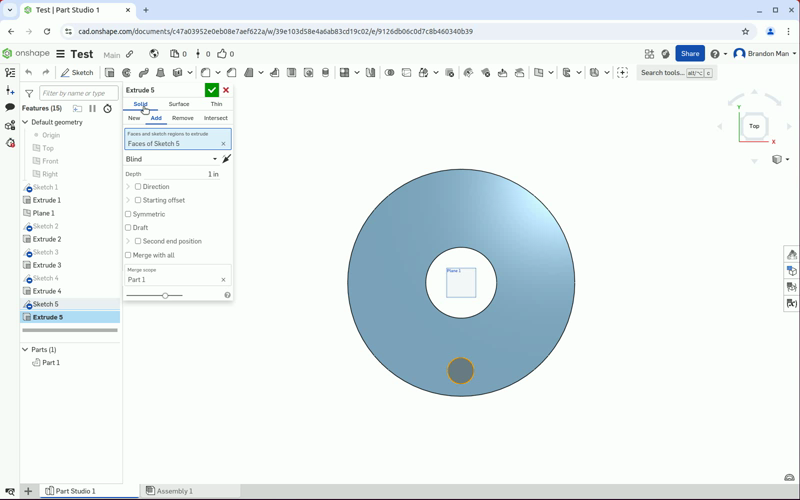
click(143, 106)
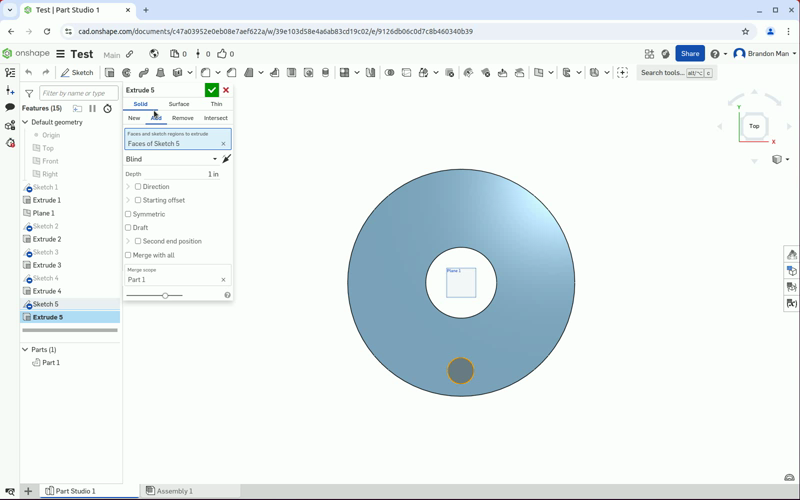
mouse_move(186, 120)
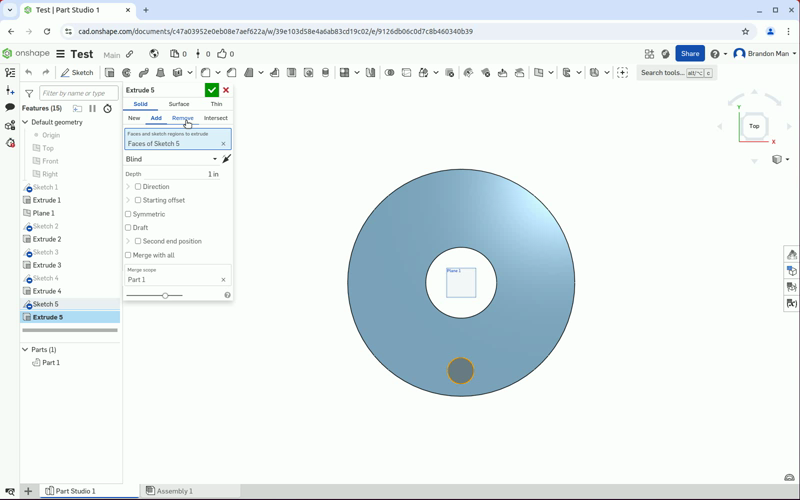
click(186, 120)
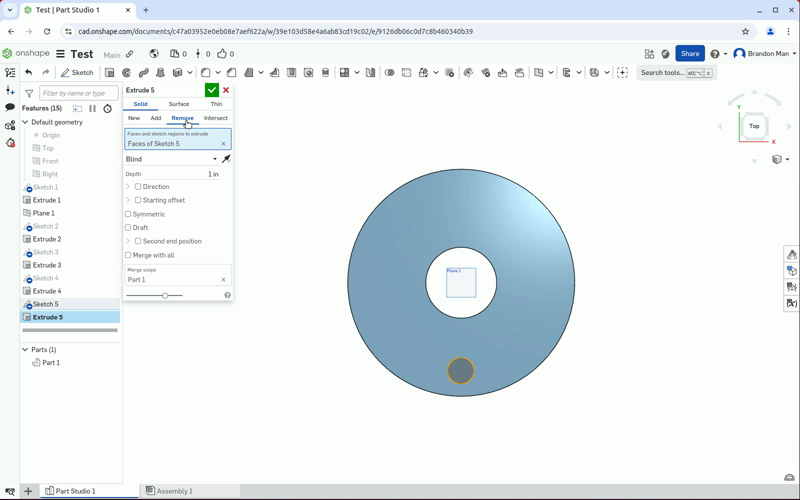
key(tab, 4)
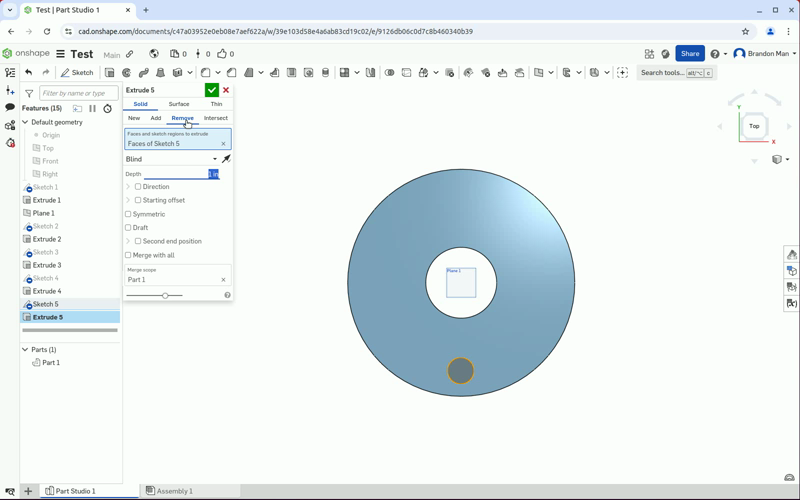
text(30.811)
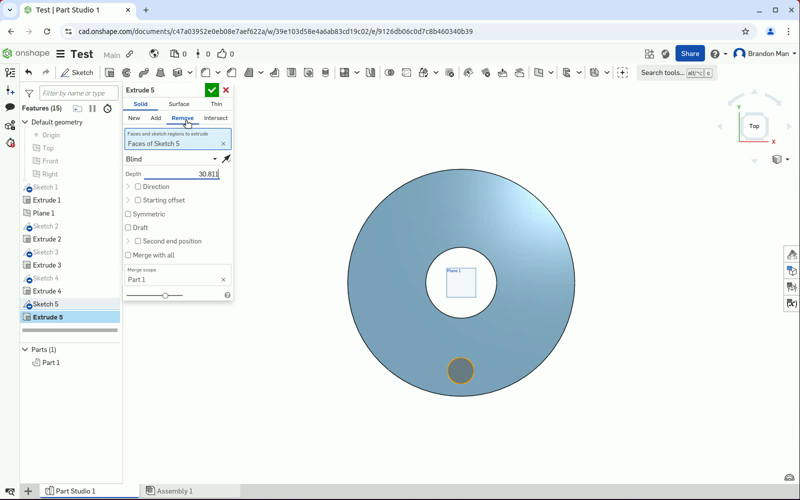
key(tab, 6)
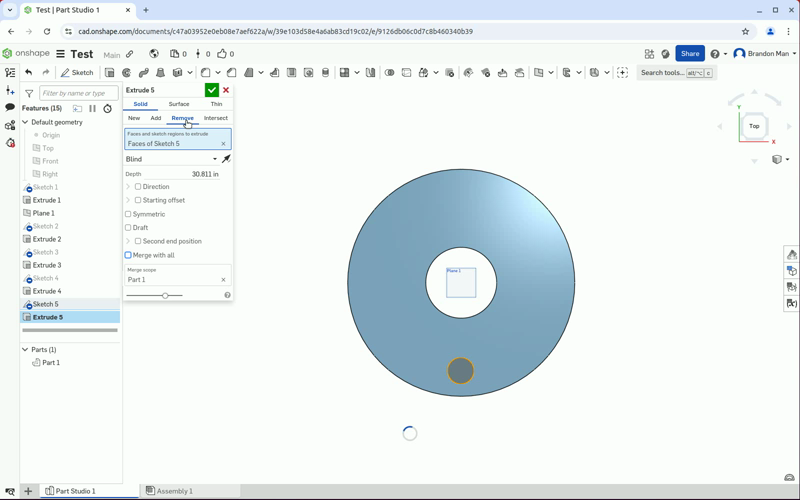
key(space)
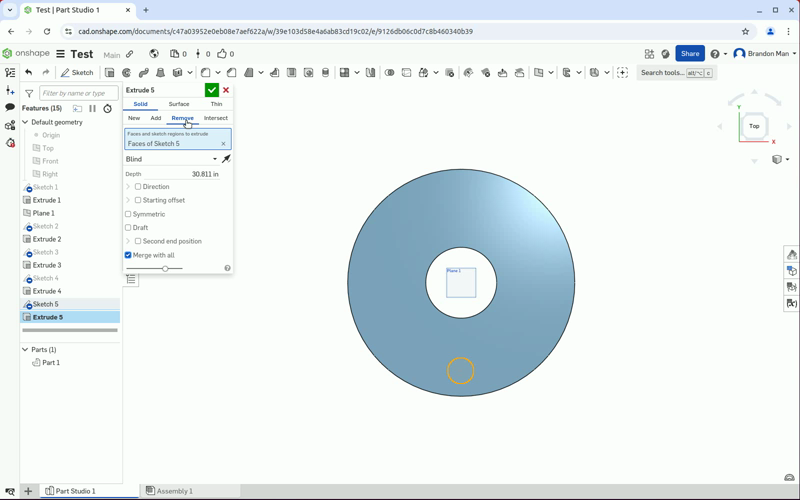
key(enter)
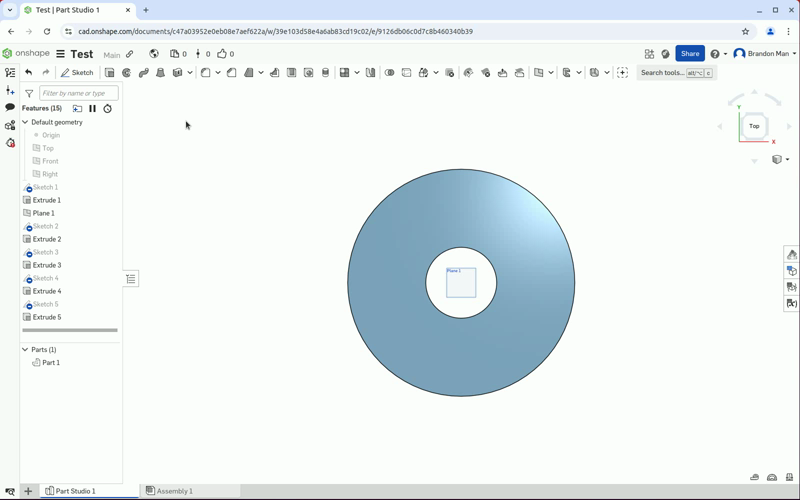
key(shift+h)
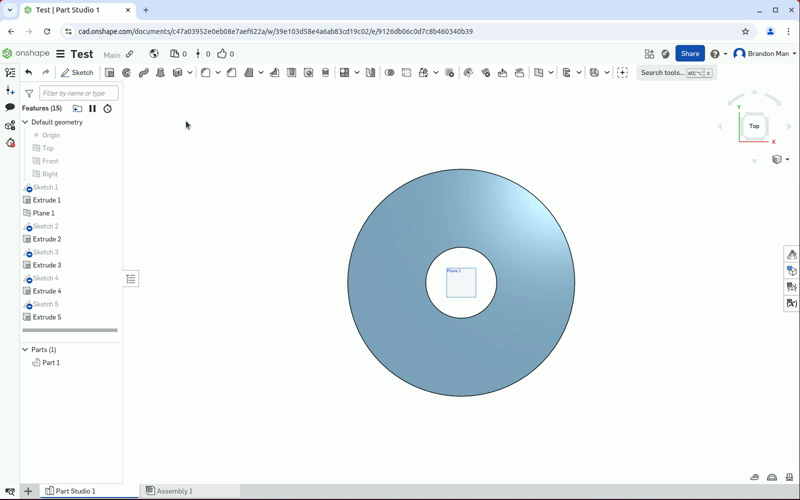
key(shift+h)
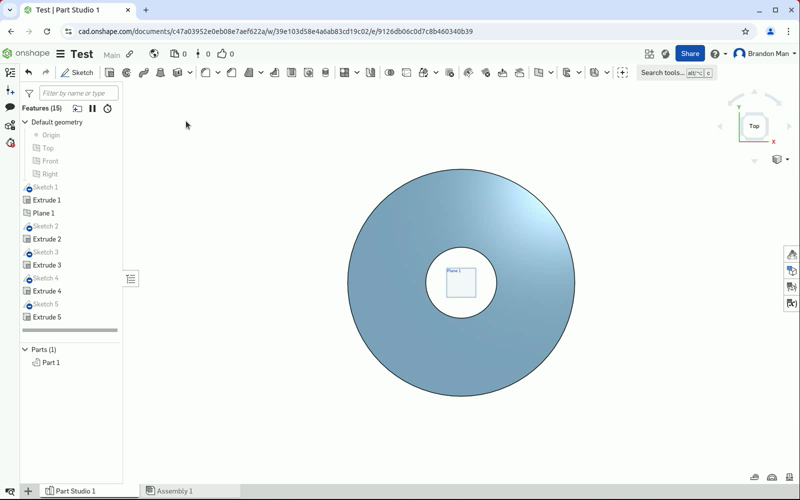
mouse_move(73, 189)
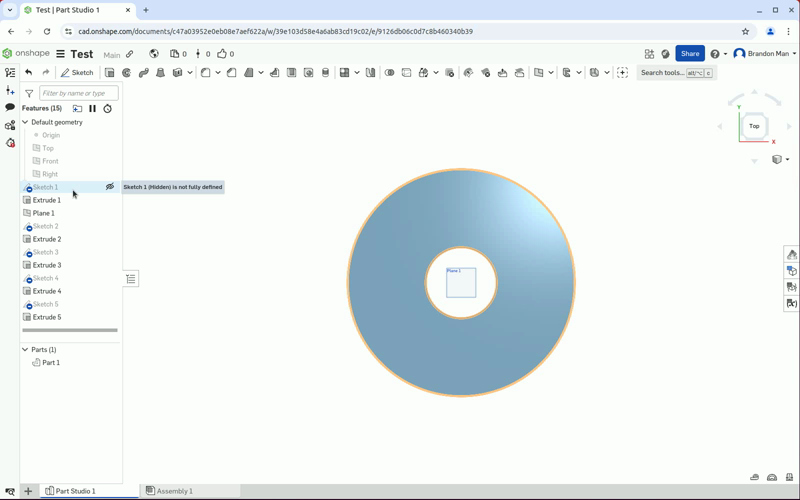
click(73, 189)
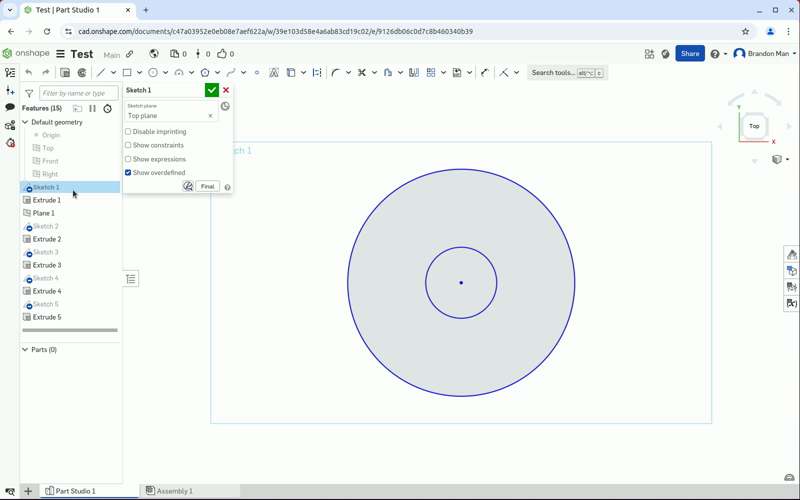
mouse_move(229, 92)
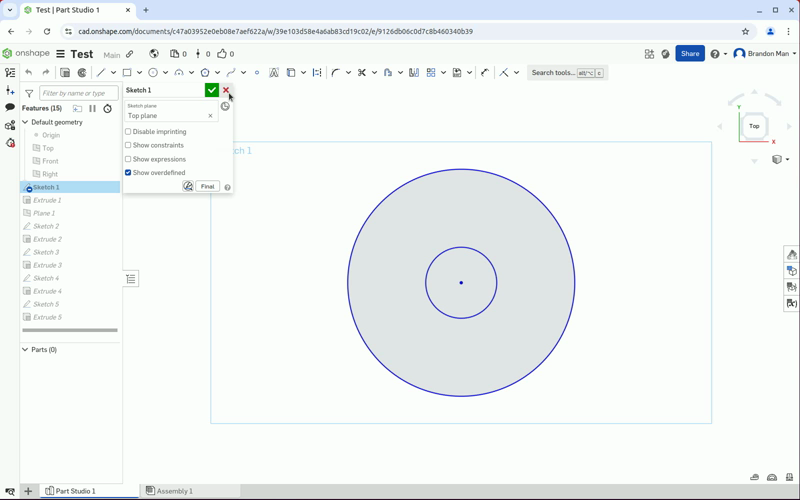
click(229, 92)
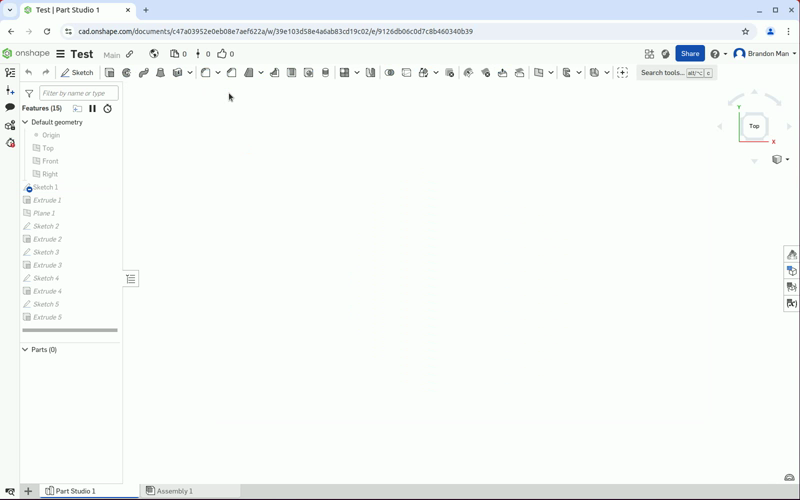
key(shift+s)
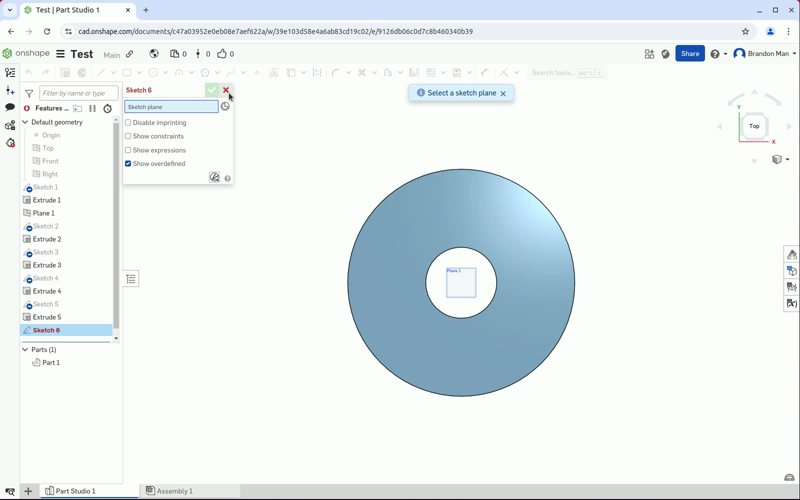
mouse_move(69, 215)
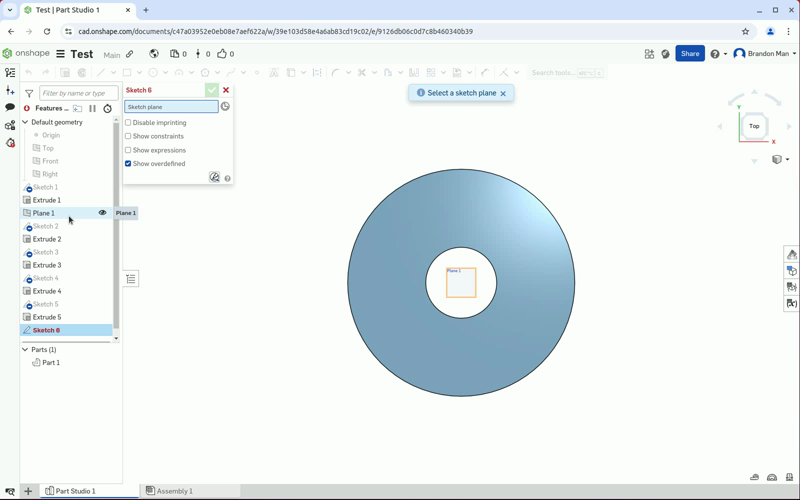
click(69, 215)
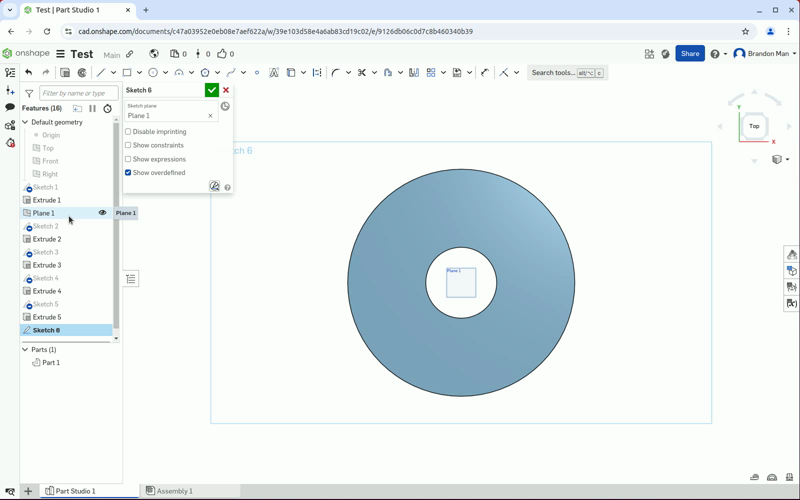
mouse_move(73, 352)
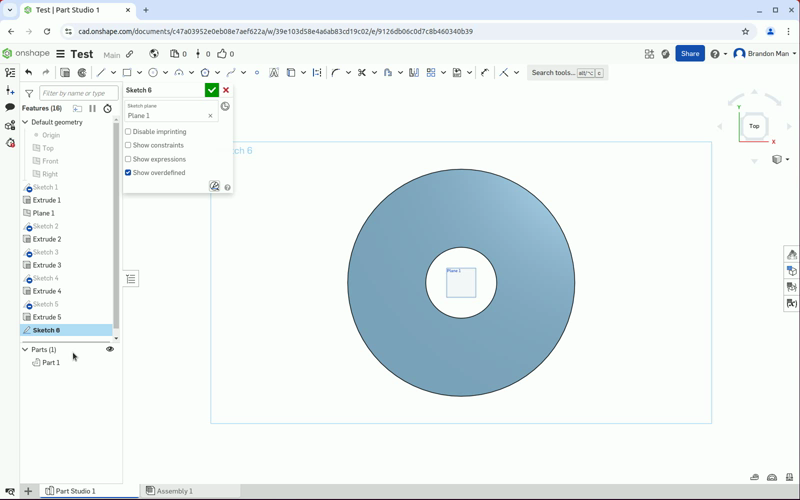
key(y)
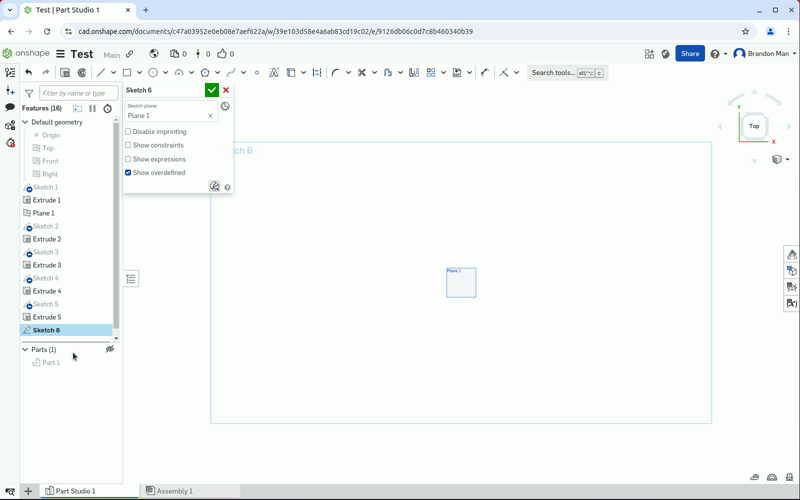
key(c)
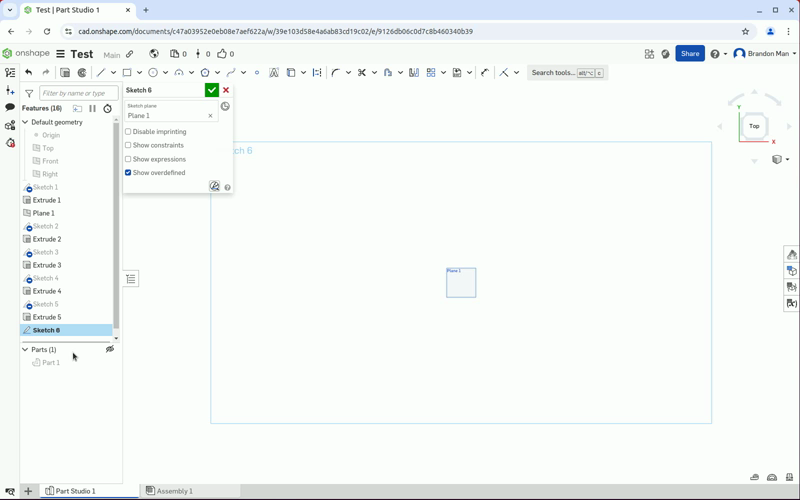
key_down(shift)
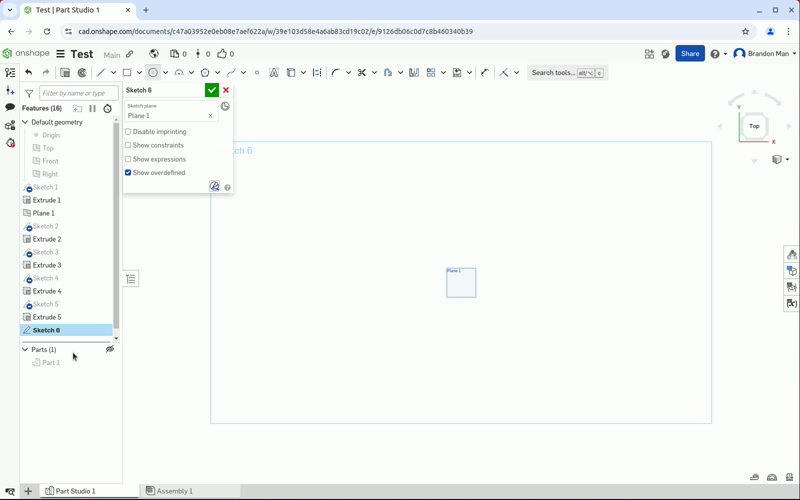
mouse_move(385, 327)
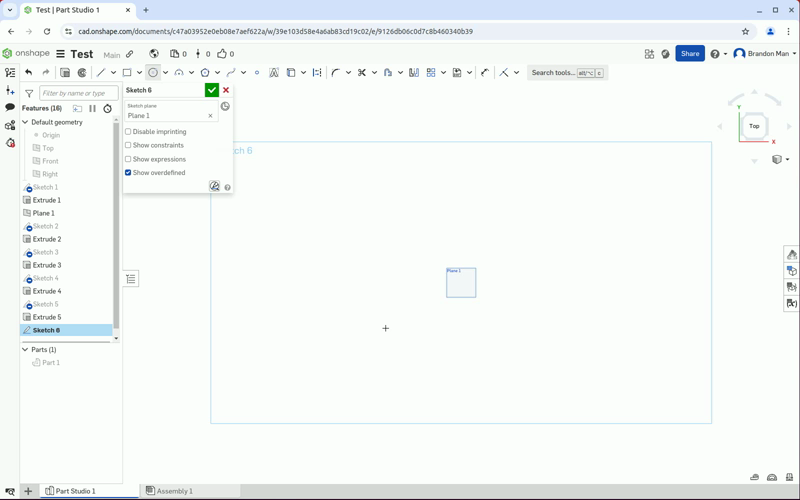
click(385, 327)
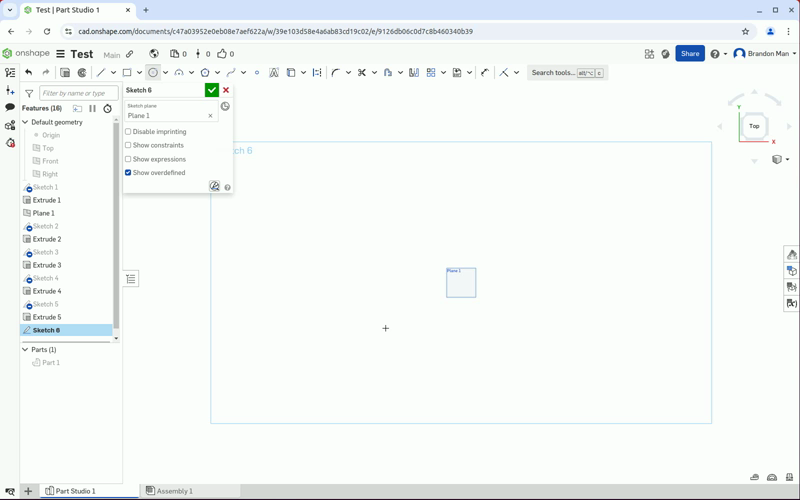
key_up(shift)
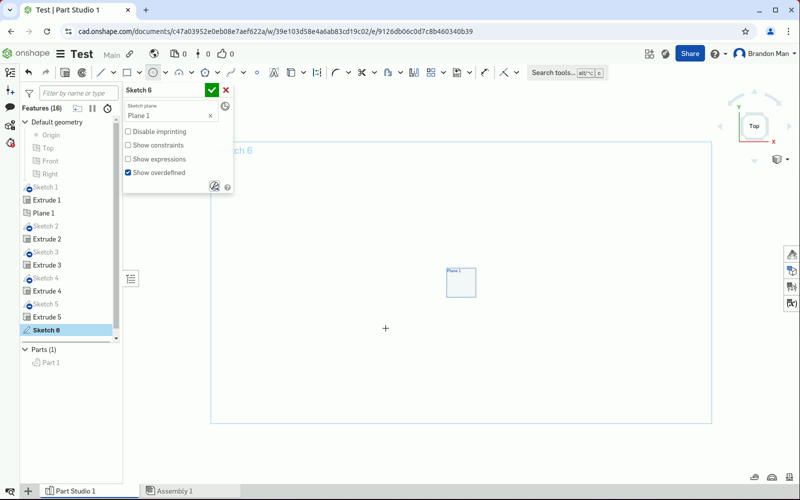
mouse_move(398, 327)
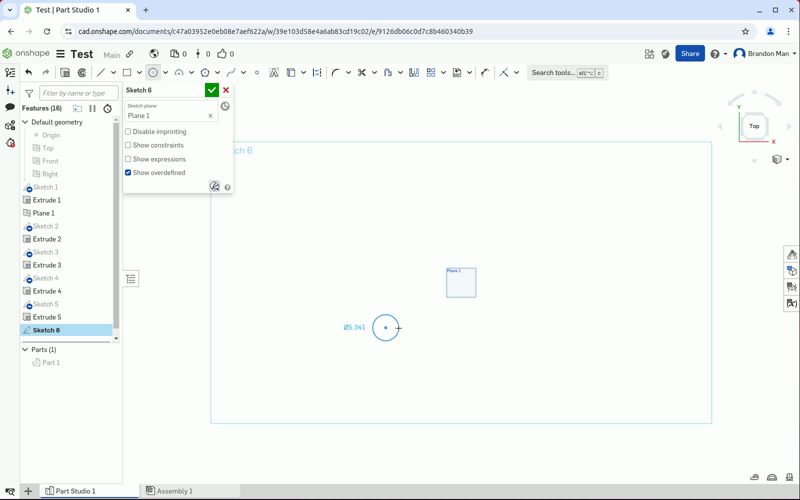
click(398, 327)
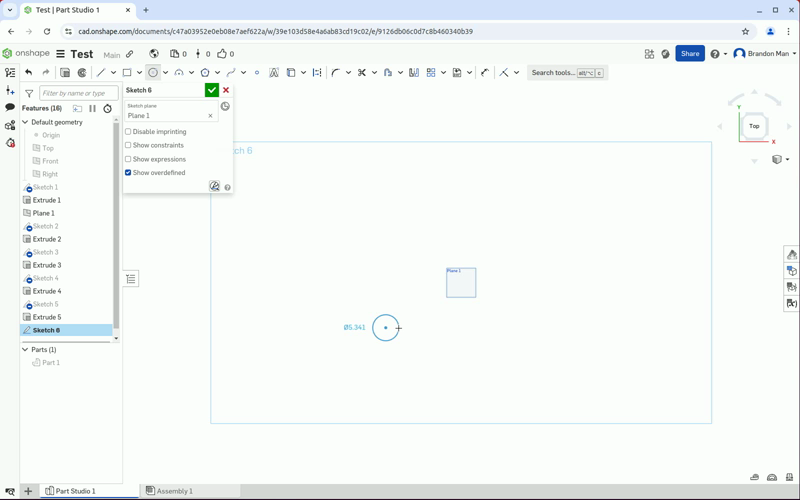
key(esc)
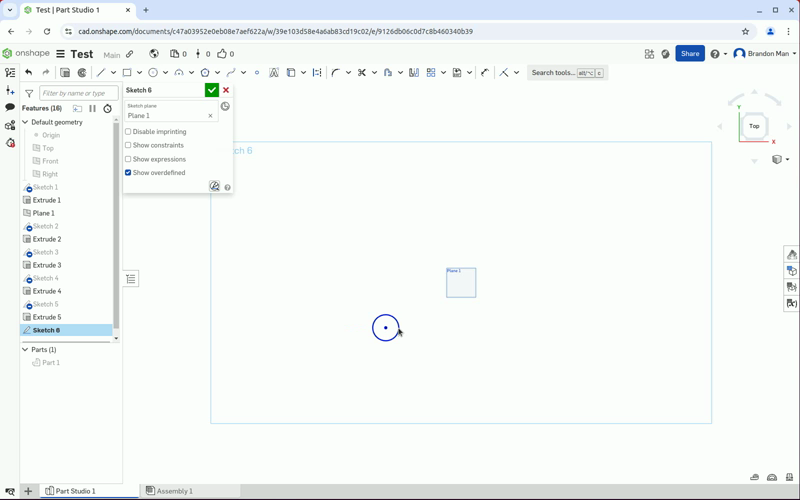
mouse_move(377, 319)
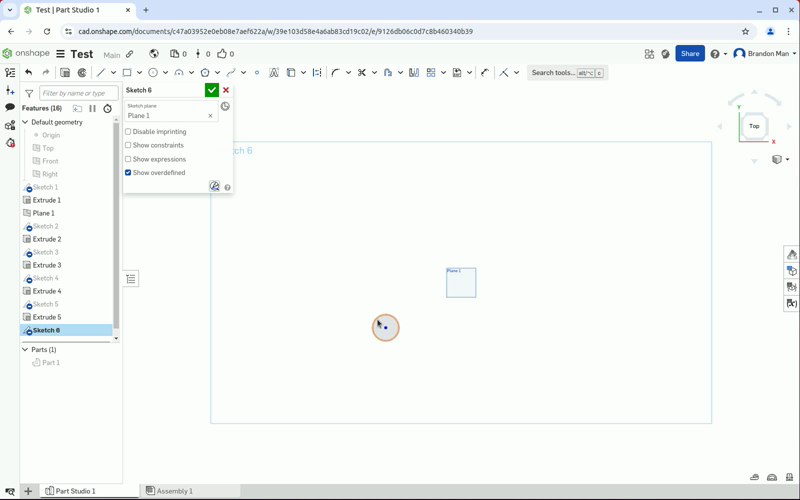
scroll(6)
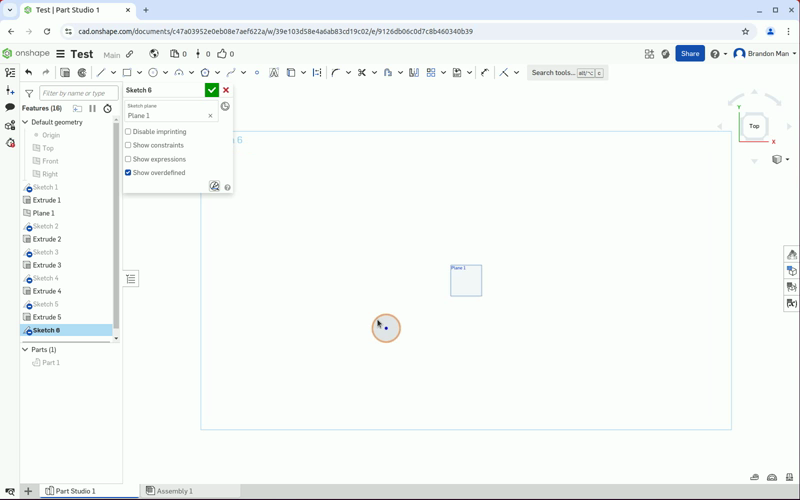
scroll(6)
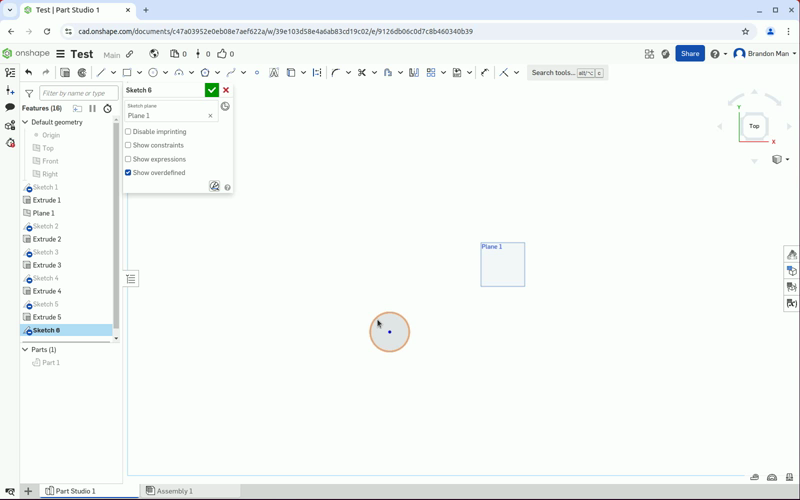
scroll(6)
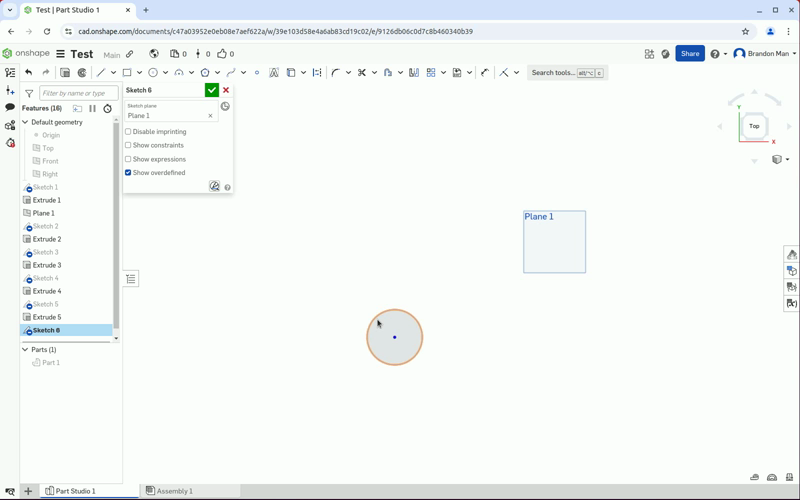
scroll(6)
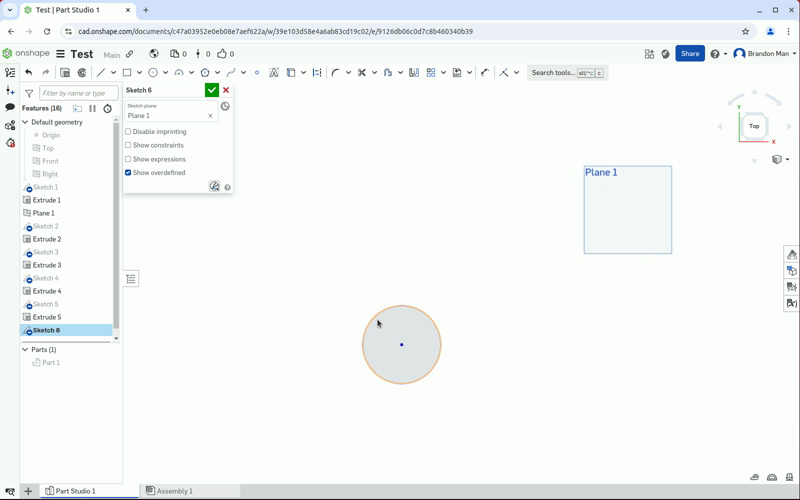
scroll(6)
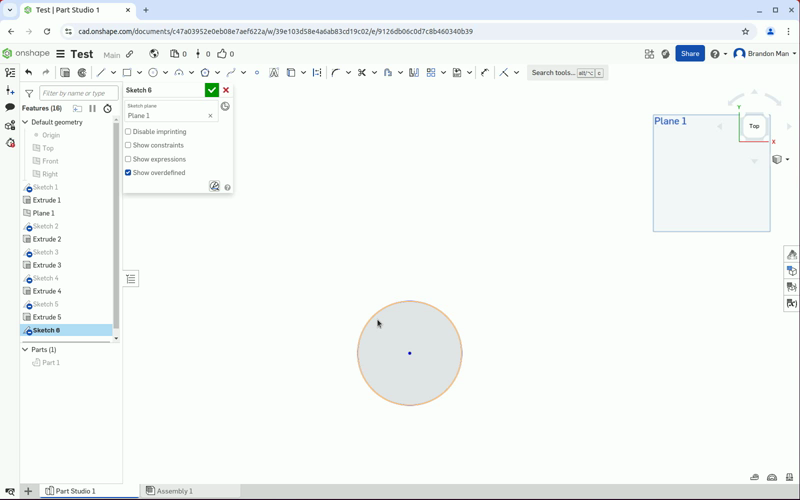
scroll(6)
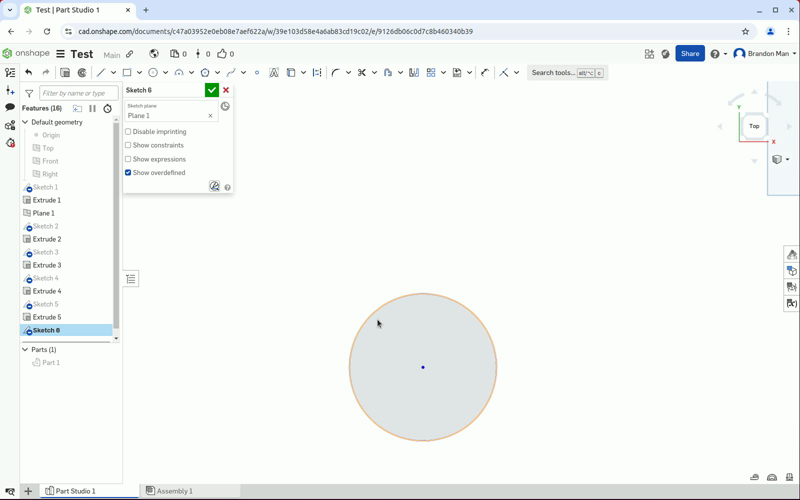
scroll(6)
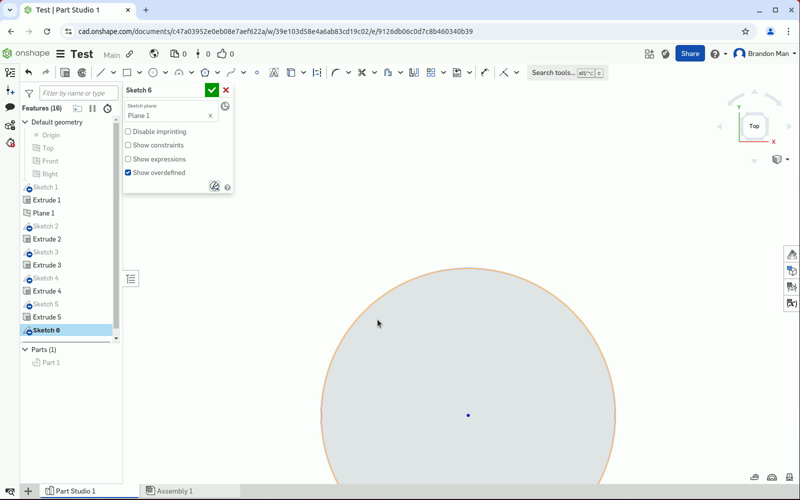
click(377, 319)
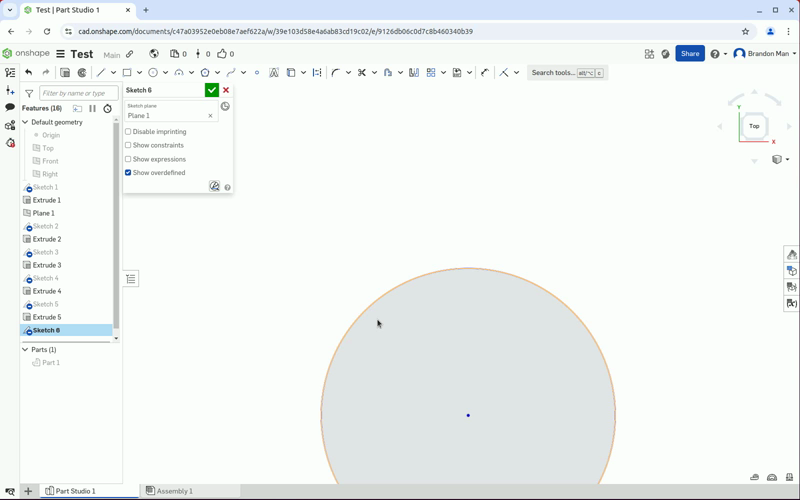
scroll(-6)
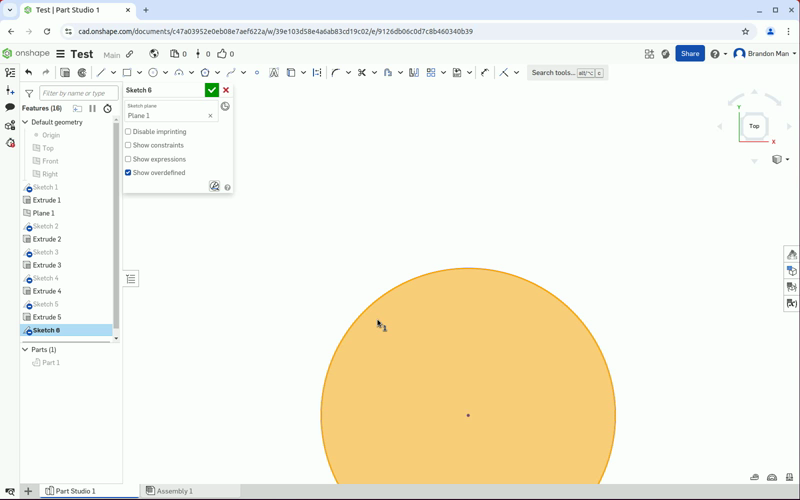
scroll(-6)
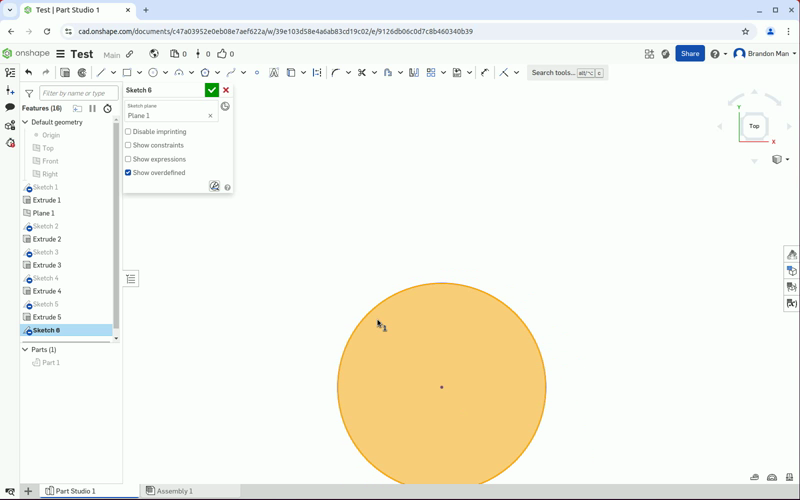
scroll(-6)
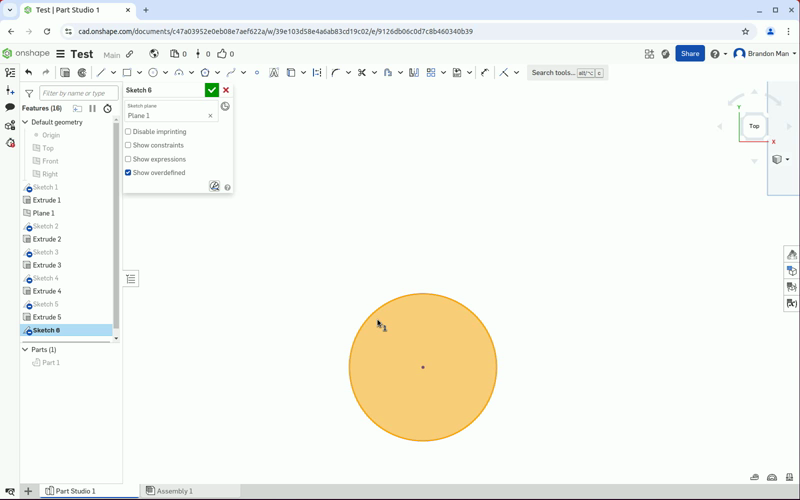
scroll(-6)
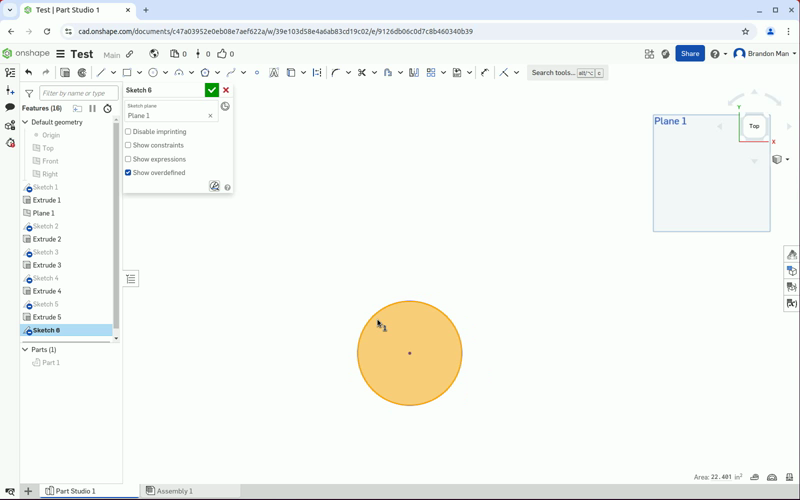
scroll(-6)
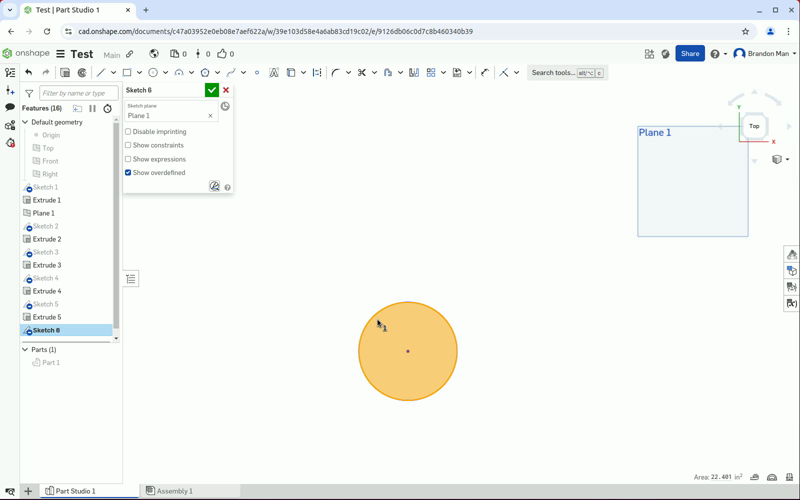
scroll(-6)
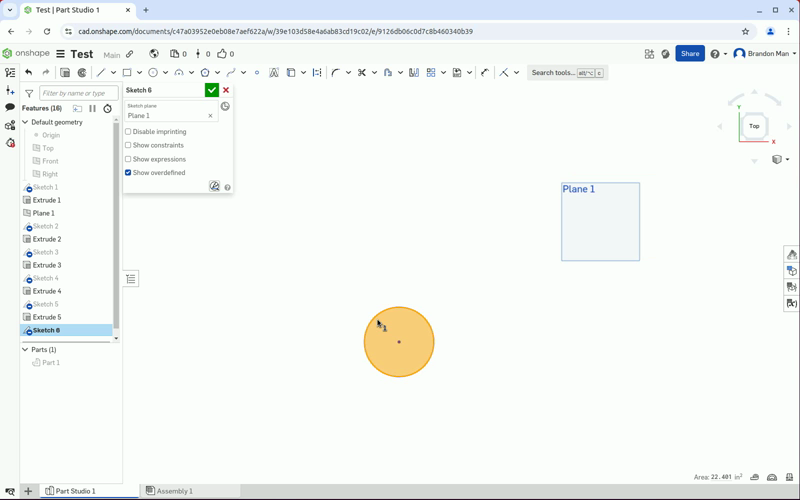
scroll(-6)
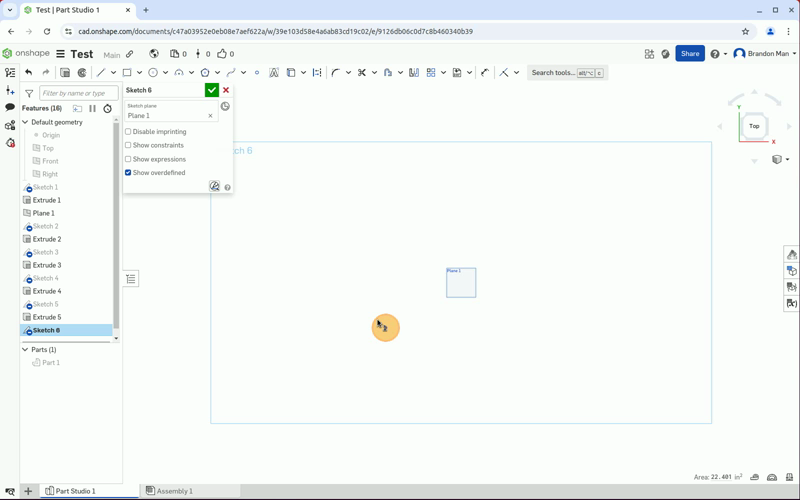
mouse_move(73, 352)
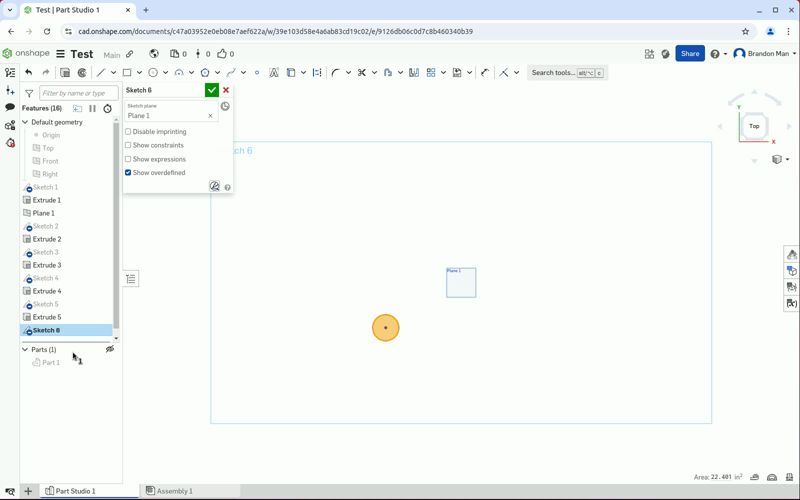
key(shift+y)
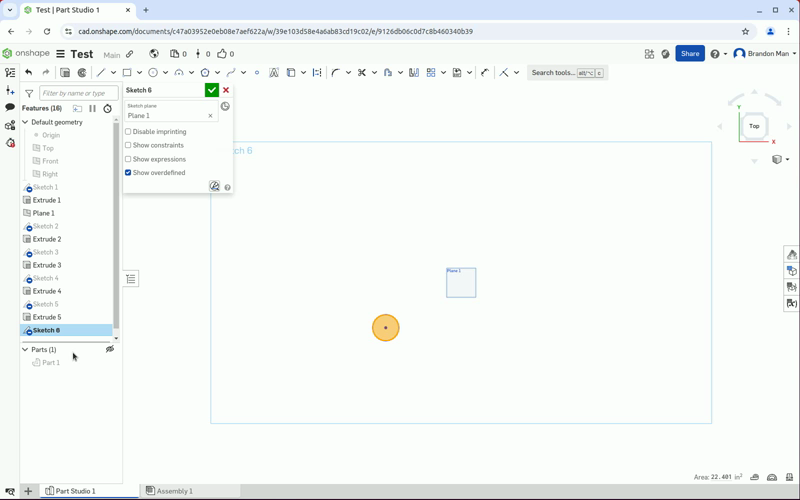
key(shift+e)
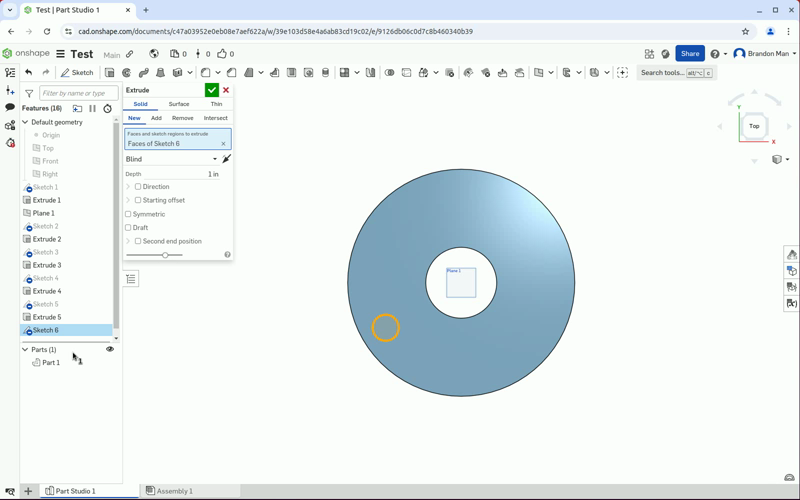
mouse_move(143, 106)
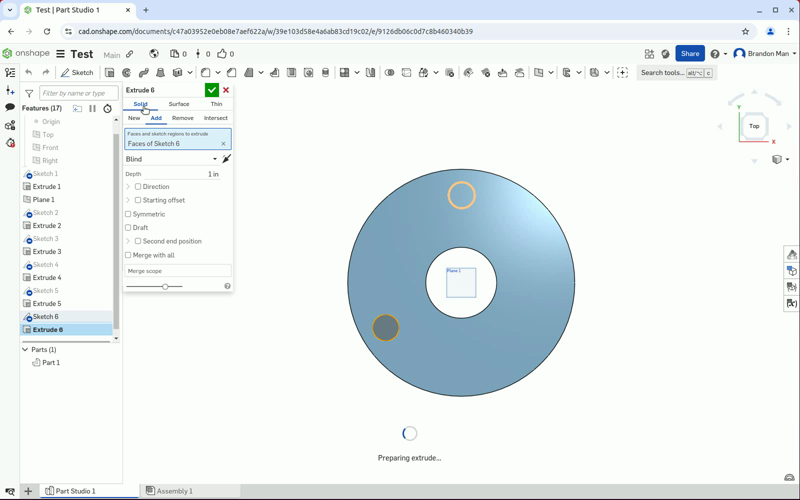
click(143, 106)
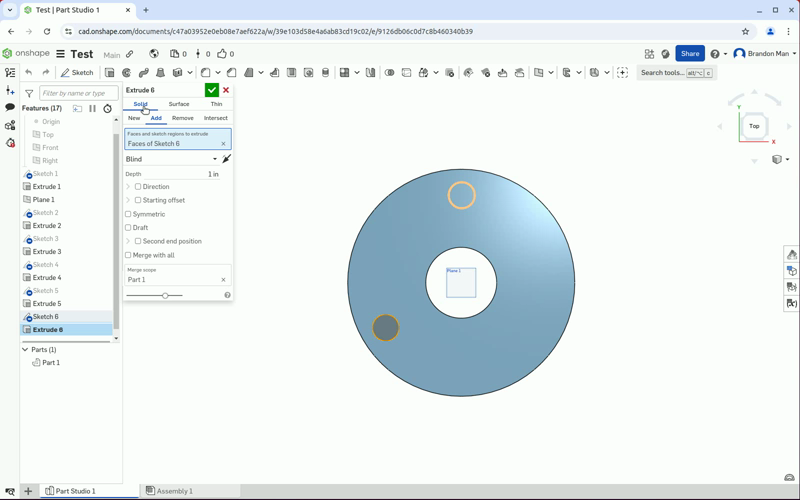
mouse_move(186, 120)
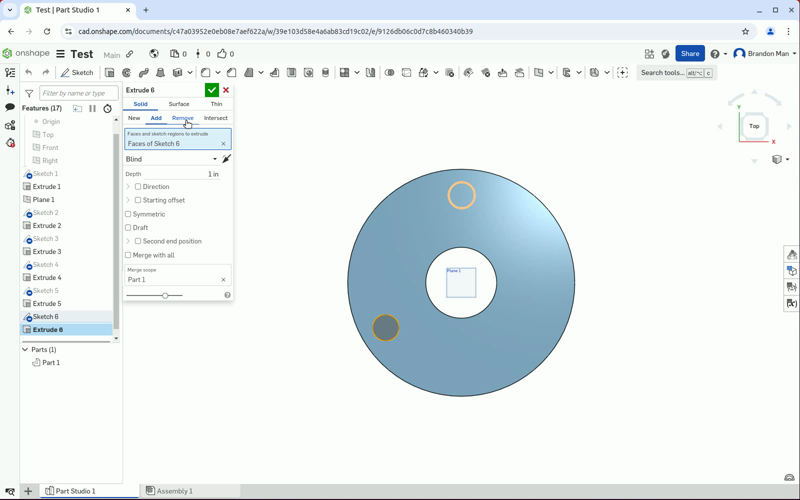
click(186, 120)
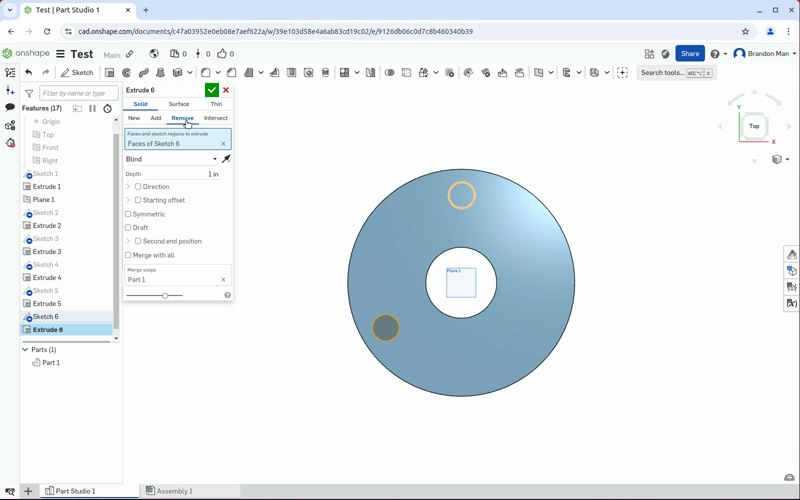
key(tab, 4)
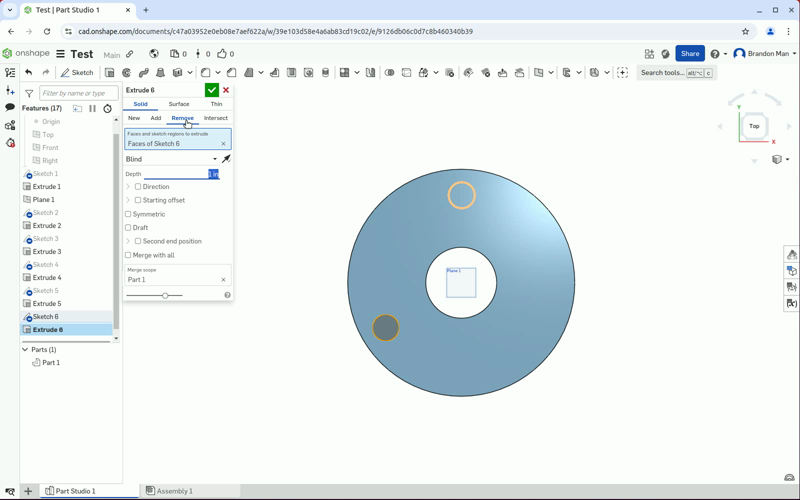
text(30.811)
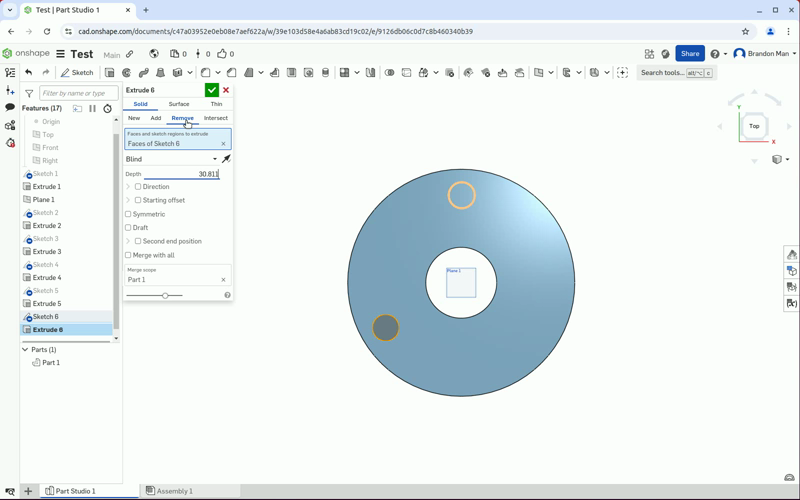
key(tab, 6)
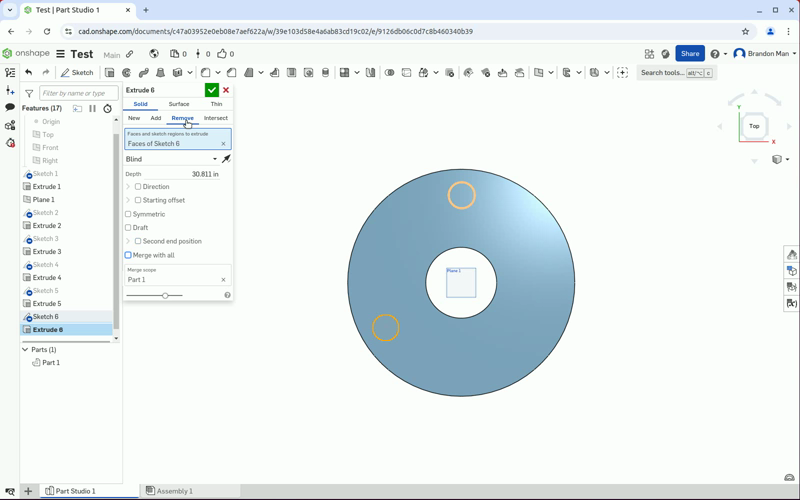
key(space)
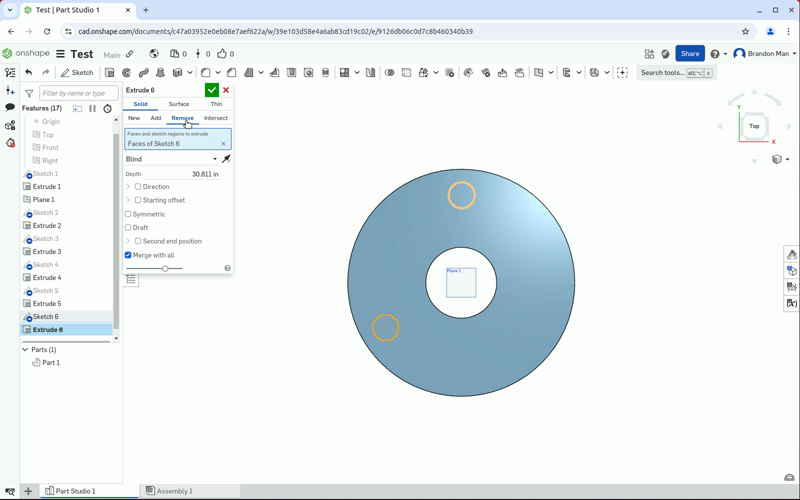
key(enter)
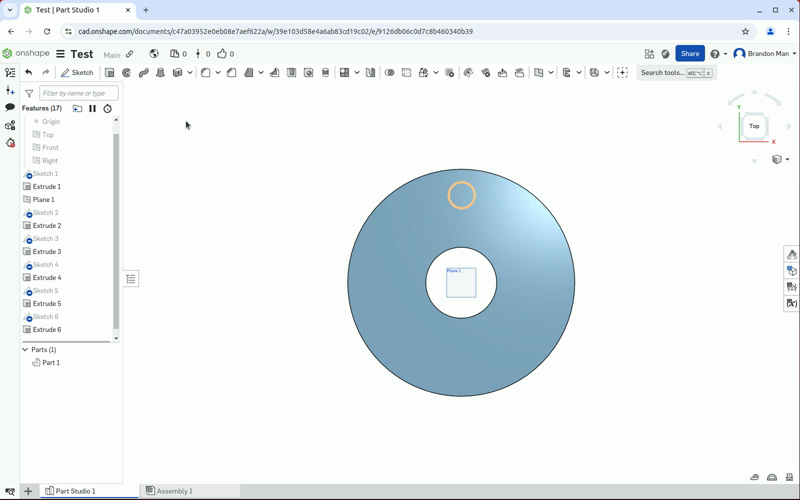
key(shift+h)
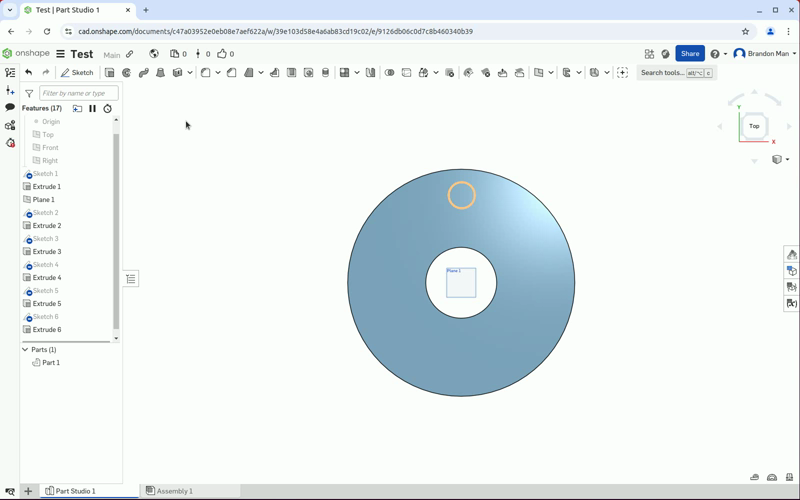
key(shift+h)
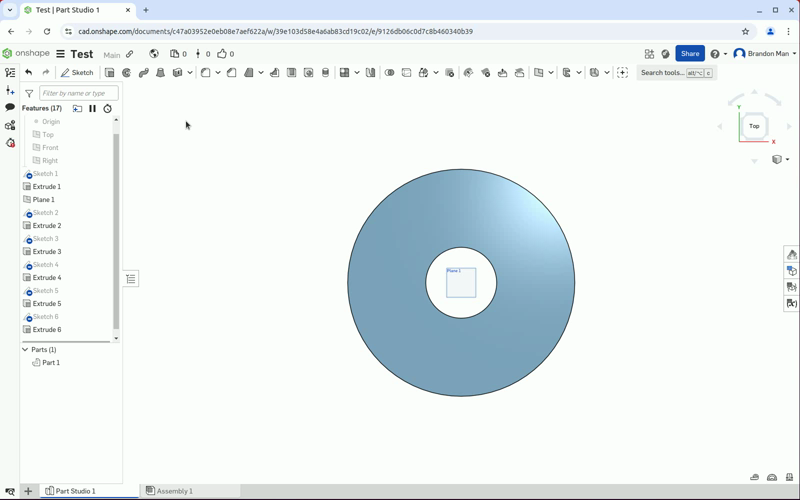
mouse_move(69, 176)
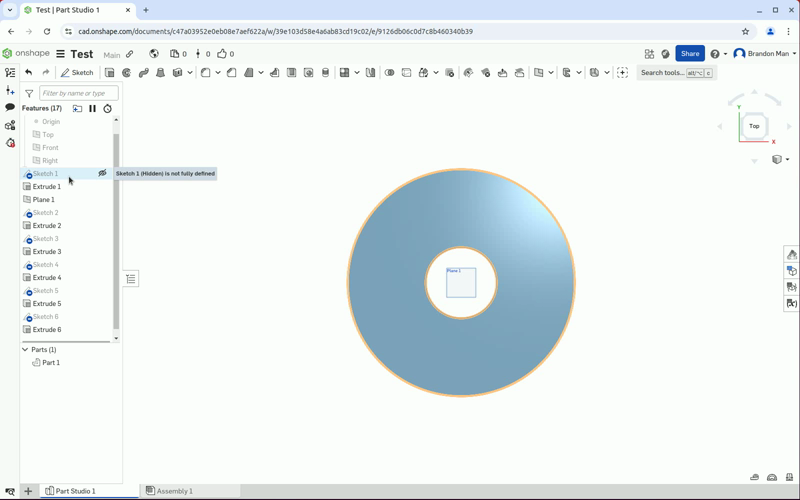
click(69, 176)
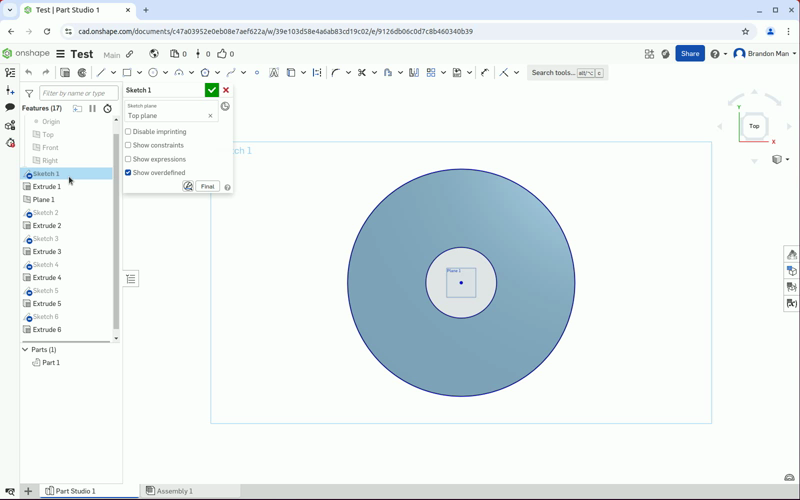
mouse_move(229, 92)
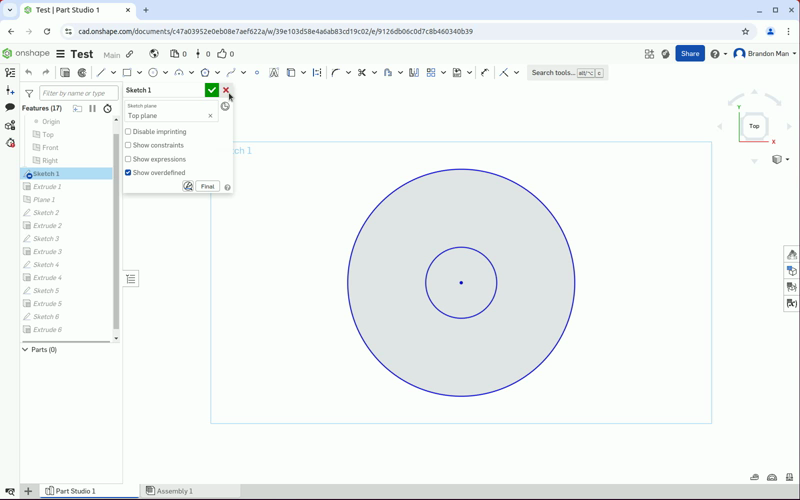
click(229, 92)
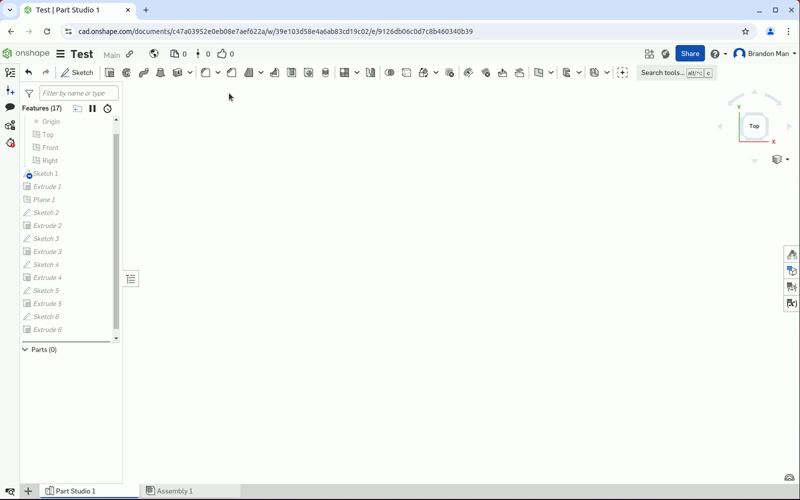
key(shift+s)
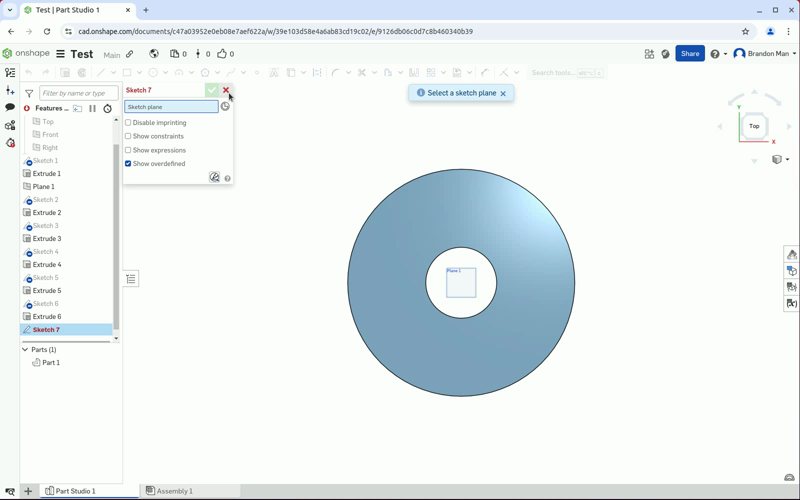
mouse_move(69, 189)
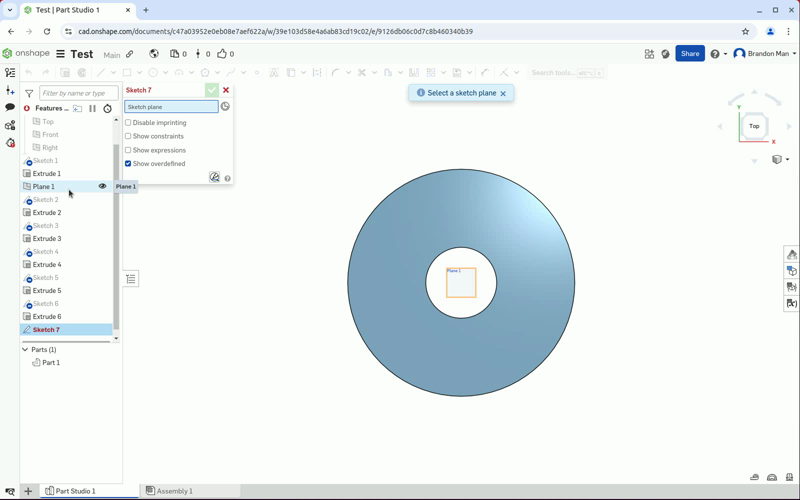
click(69, 189)
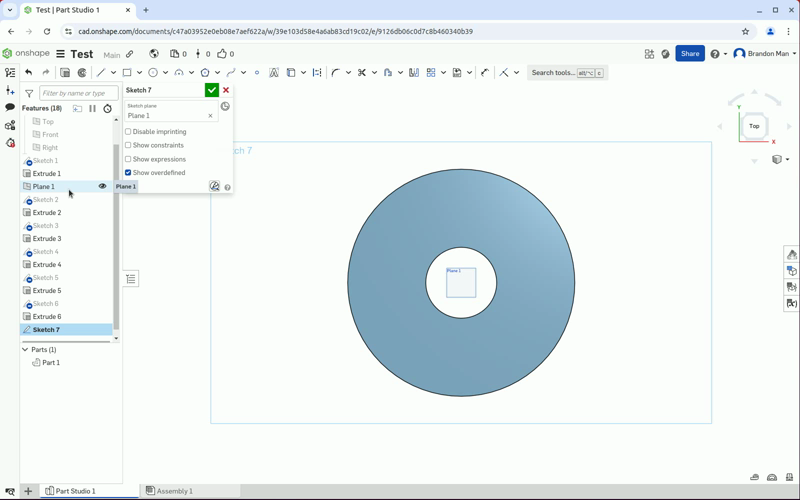
mouse_move(73, 352)
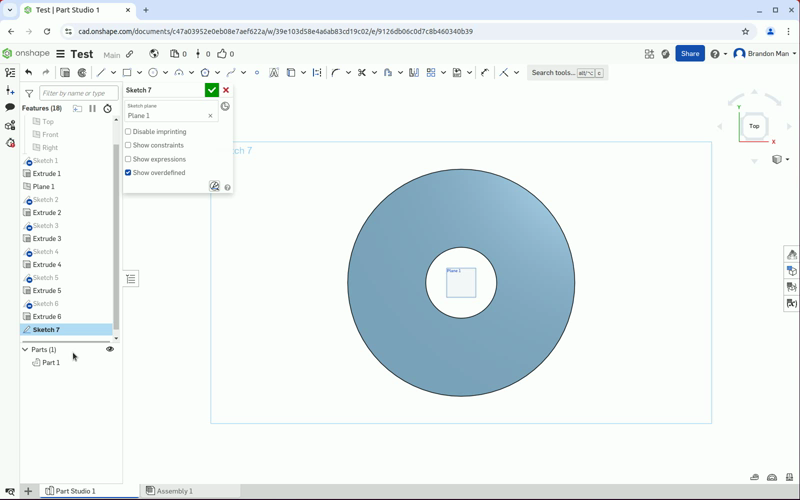
key(y)
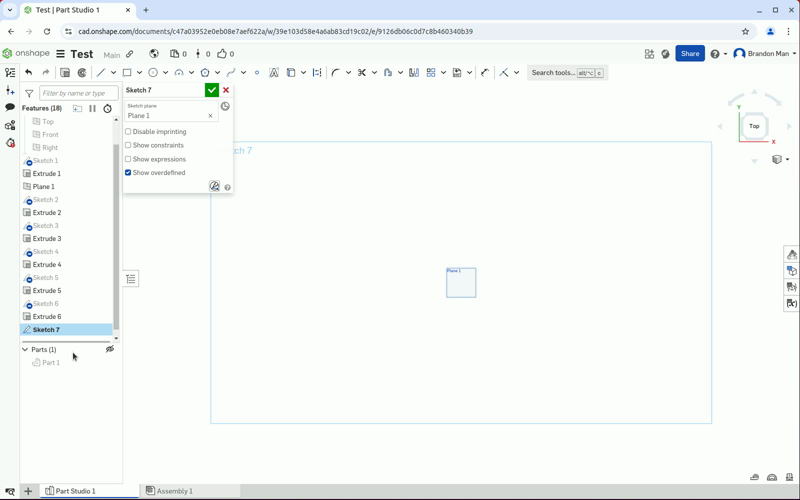
key(c)
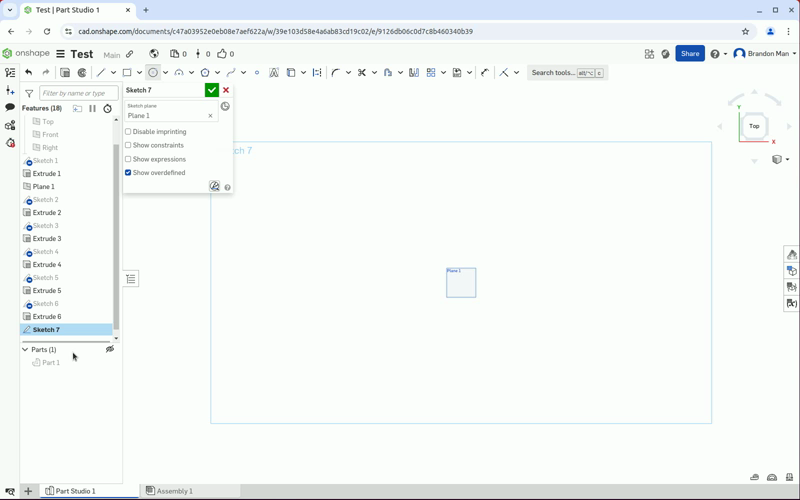
key_down(shift)
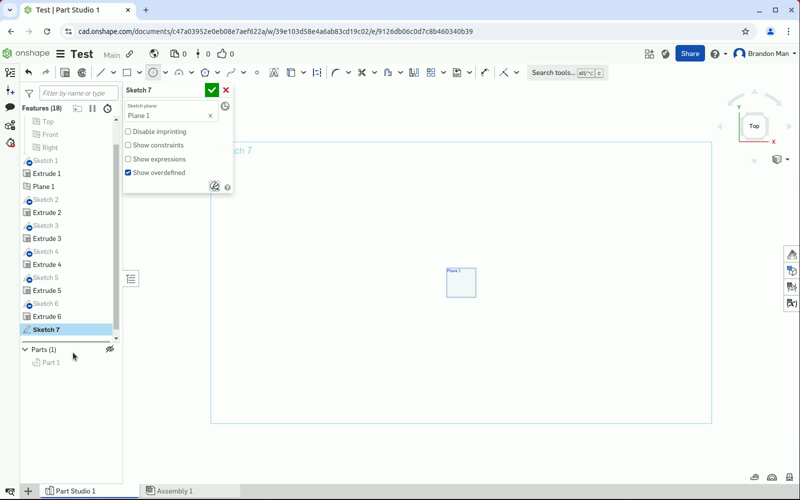
mouse_move(385, 238)
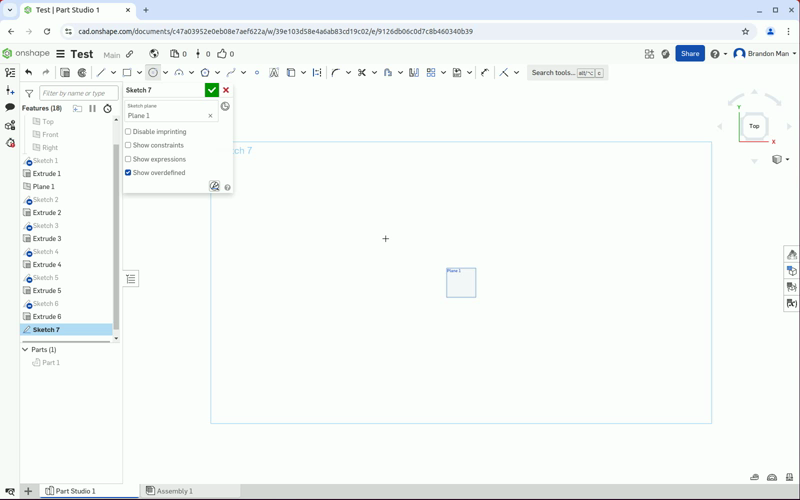
click(385, 238)
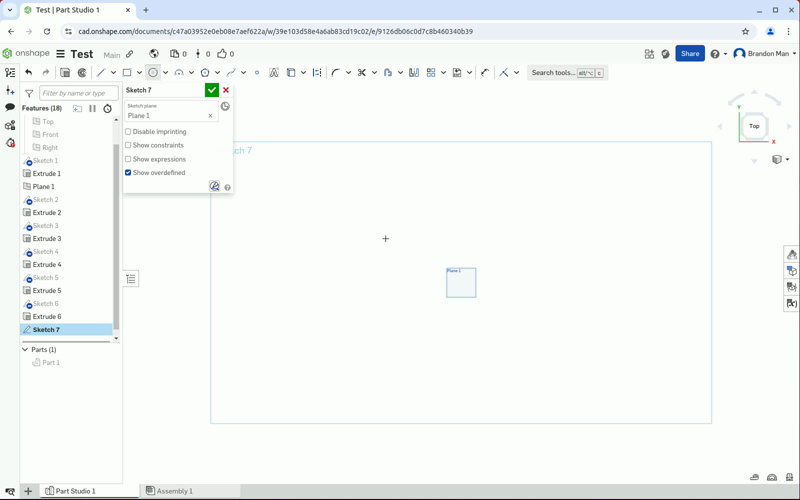
key_up(shift)
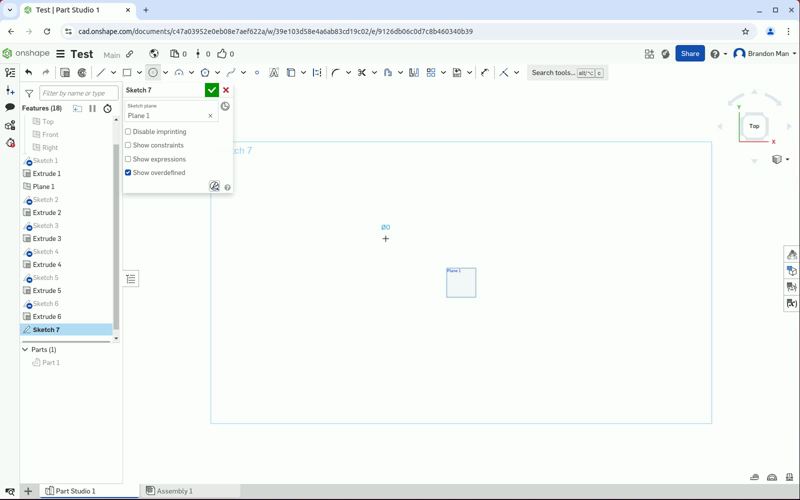
mouse_move(398, 238)
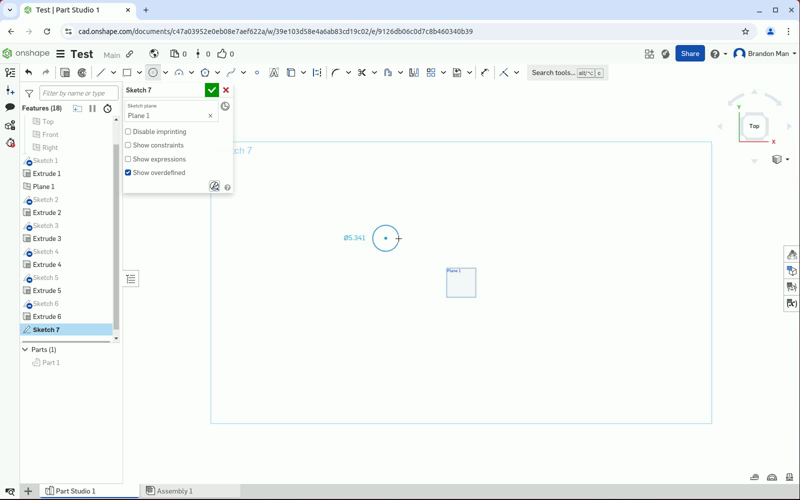
click(398, 238)
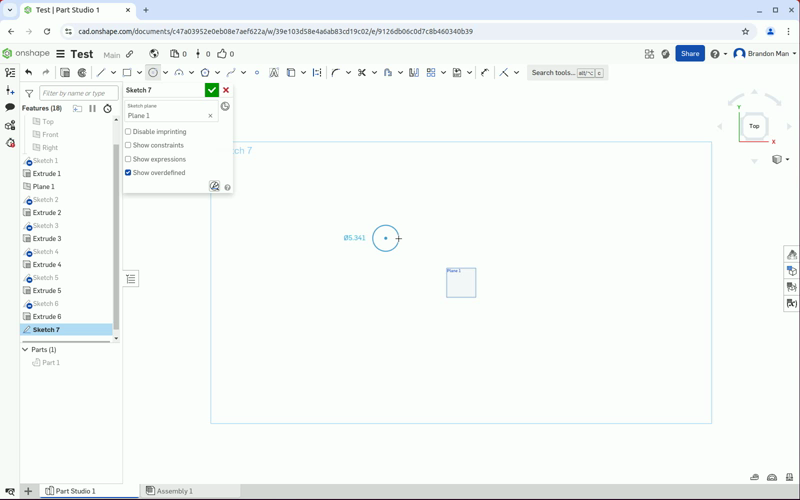
key(esc)
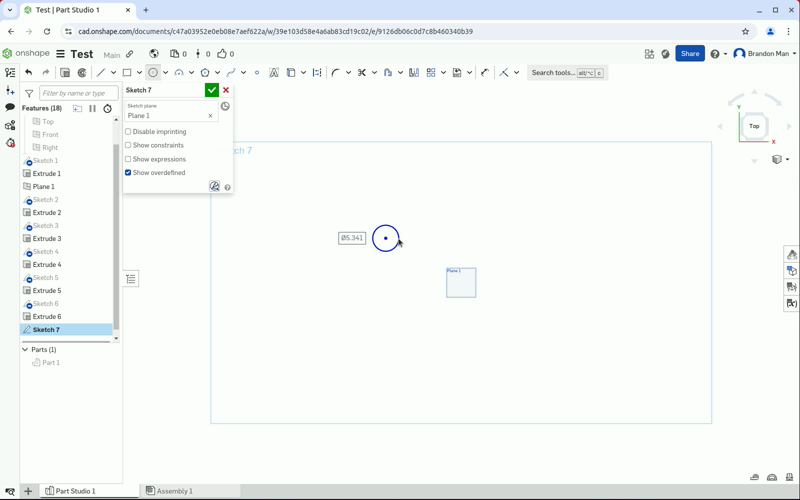
mouse_move(378, 238)
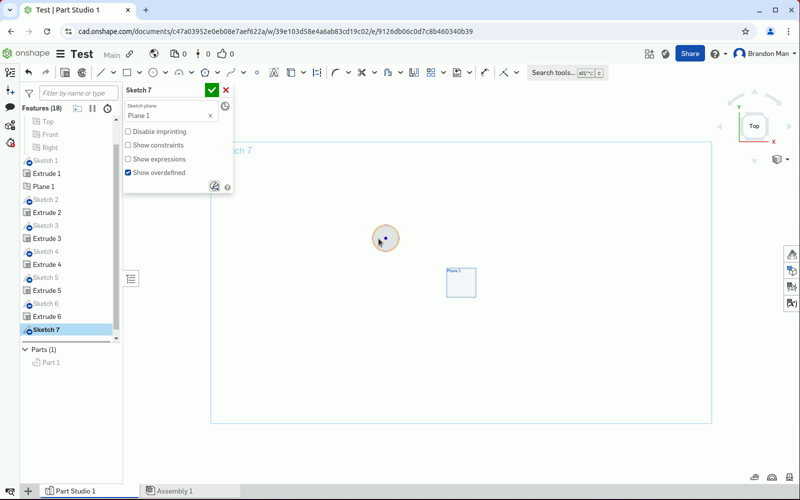
scroll(6)
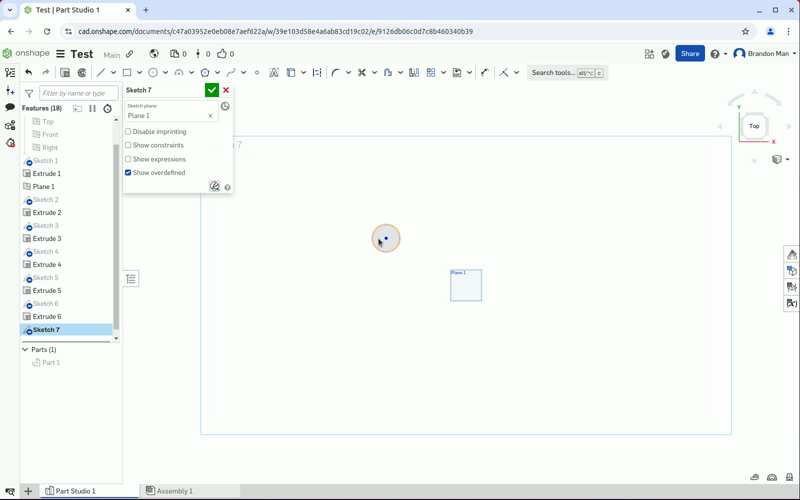
scroll(6)
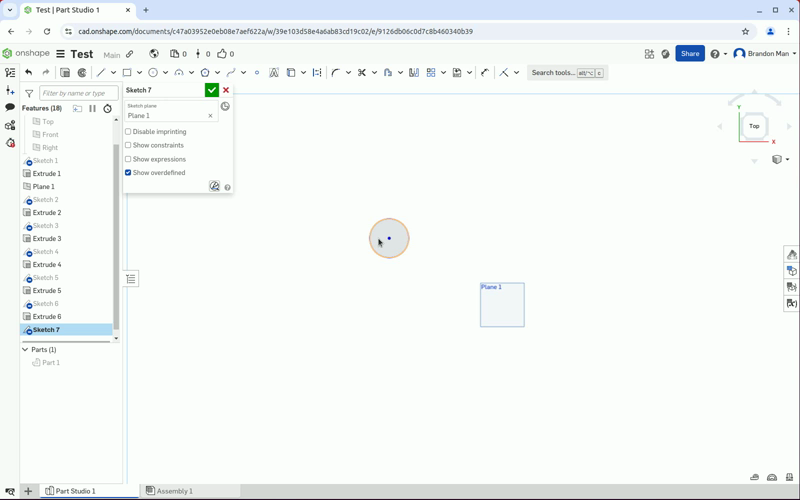
scroll(6)
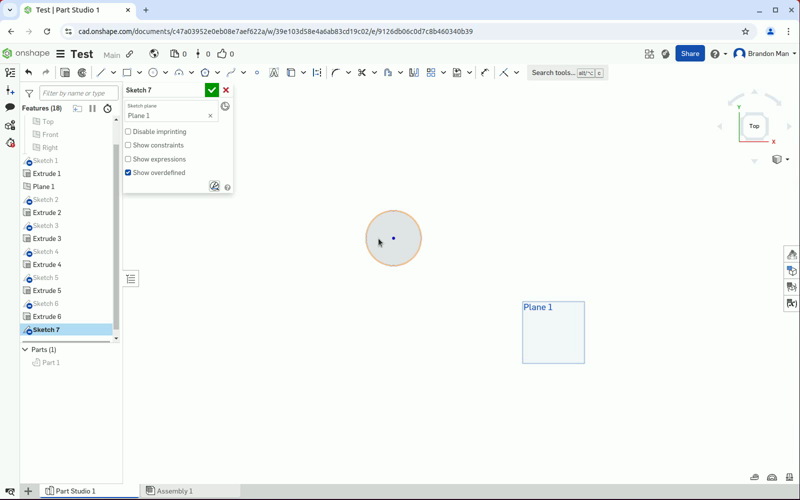
scroll(6)
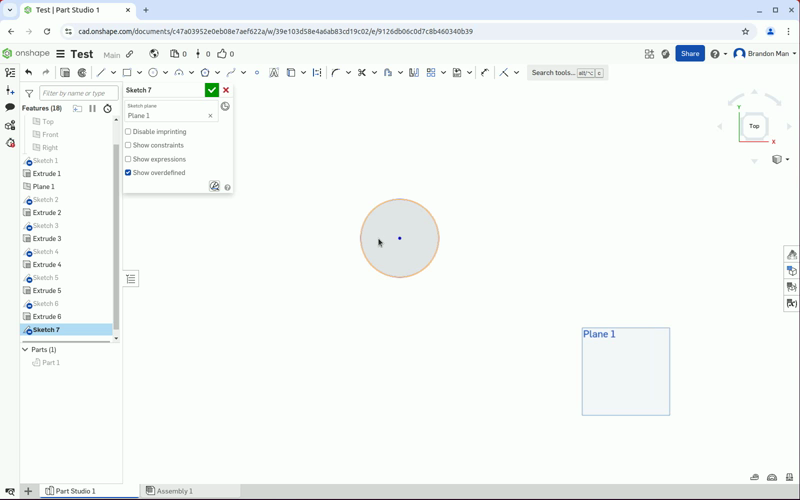
scroll(6)
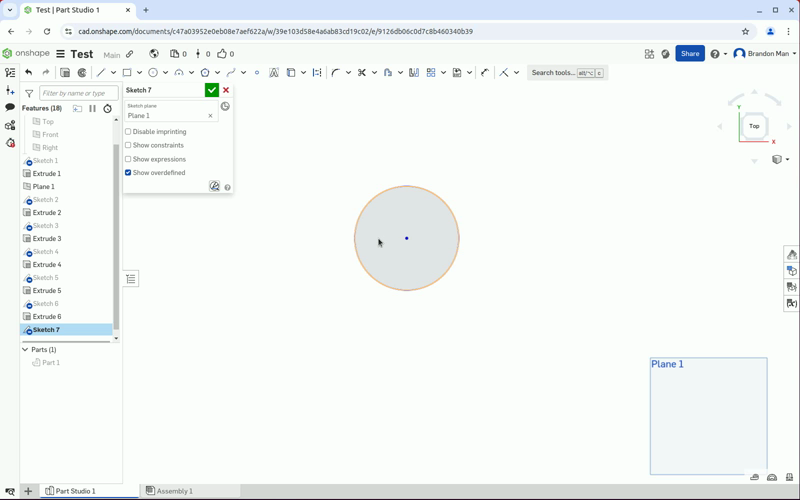
scroll(6)
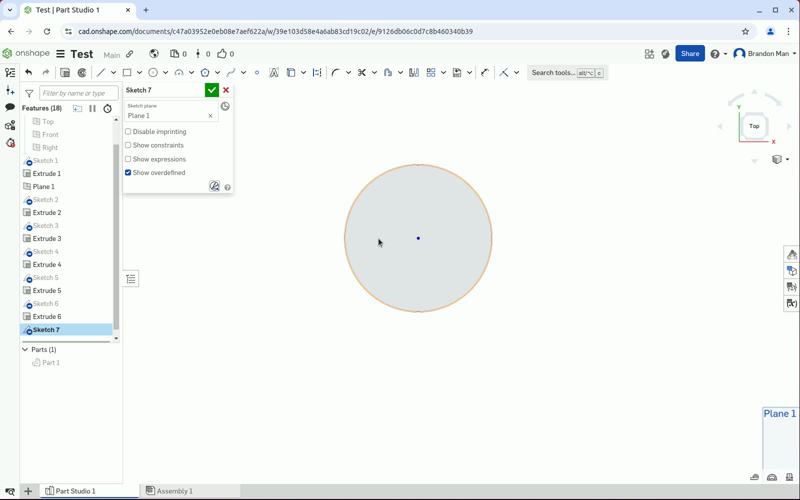
scroll(6)
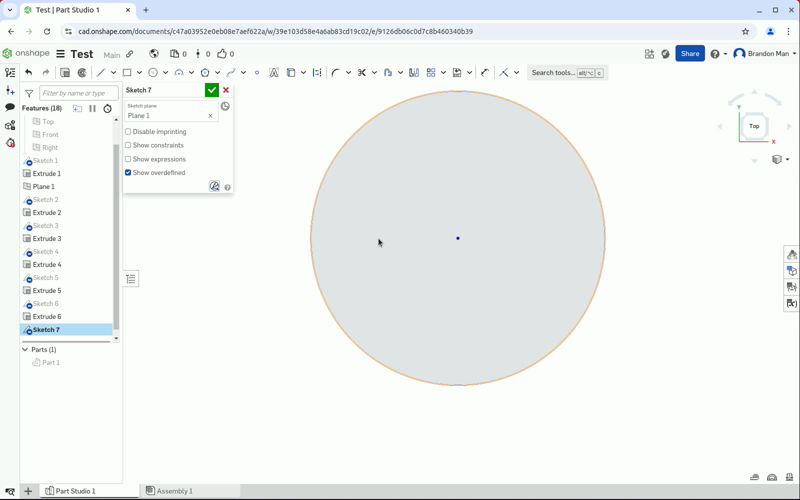
click(378, 238)
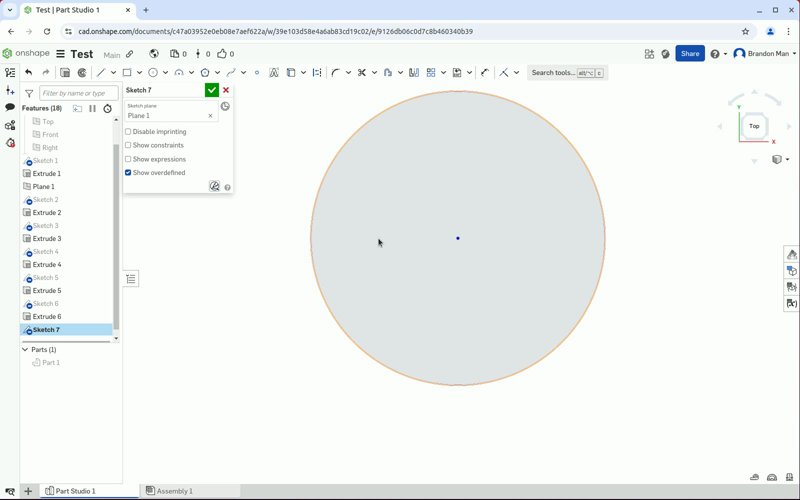
scroll(-6)
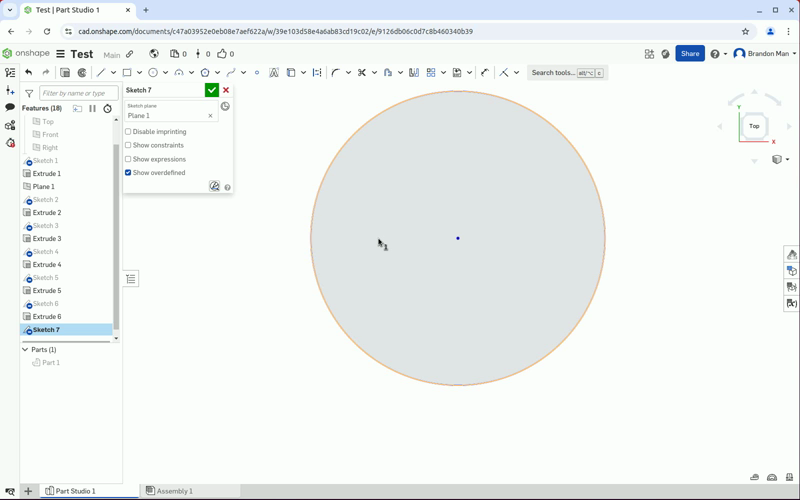
scroll(-6)
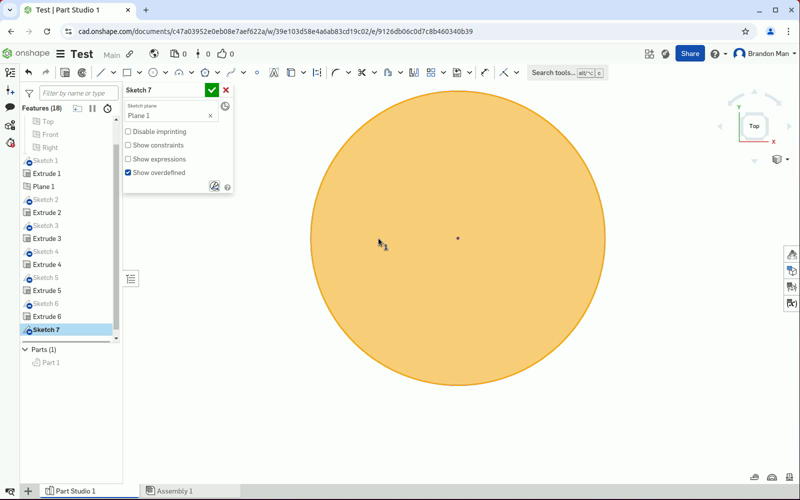
scroll(-6)
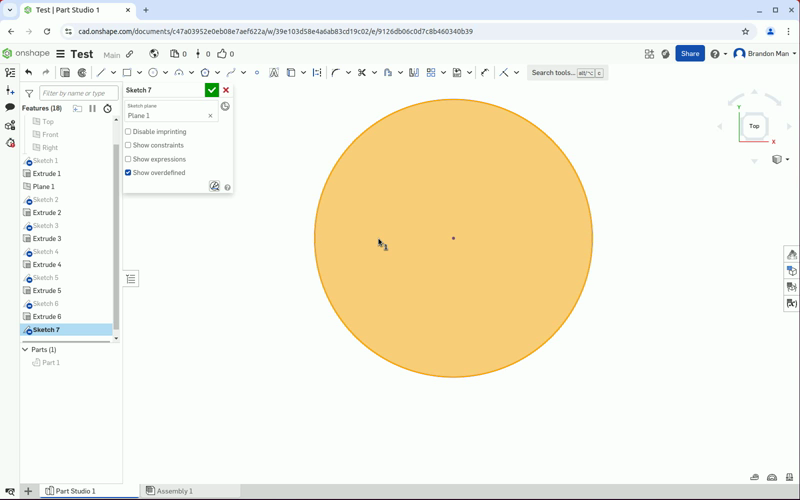
scroll(-6)
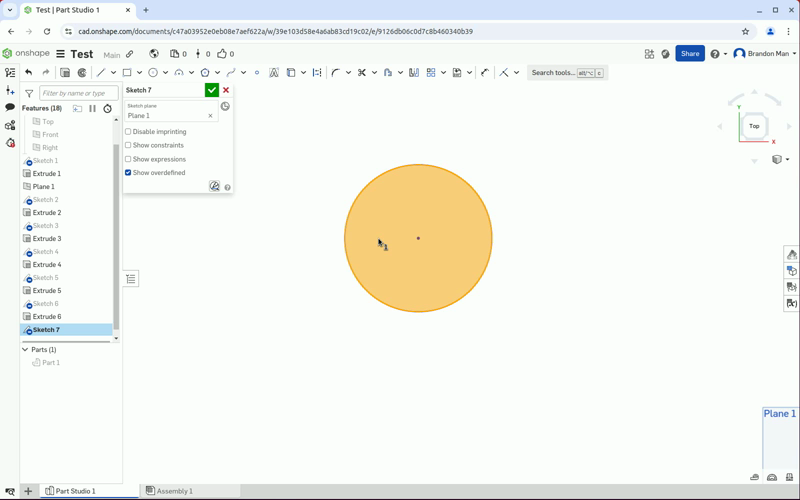
scroll(-6)
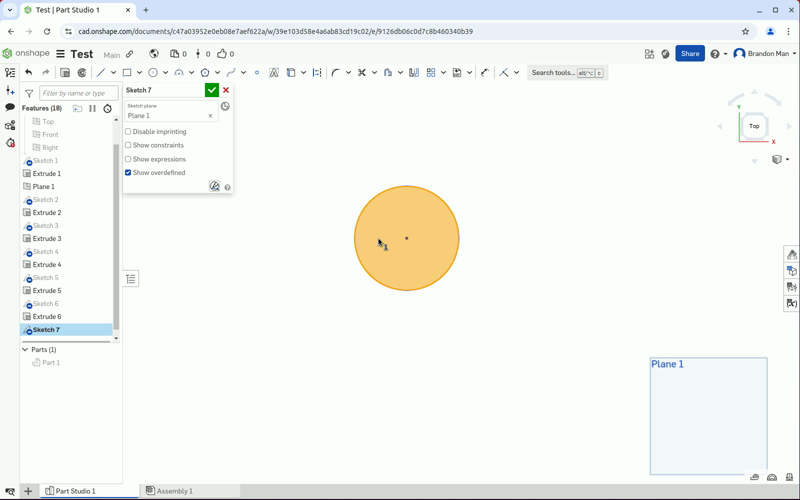
scroll(-6)
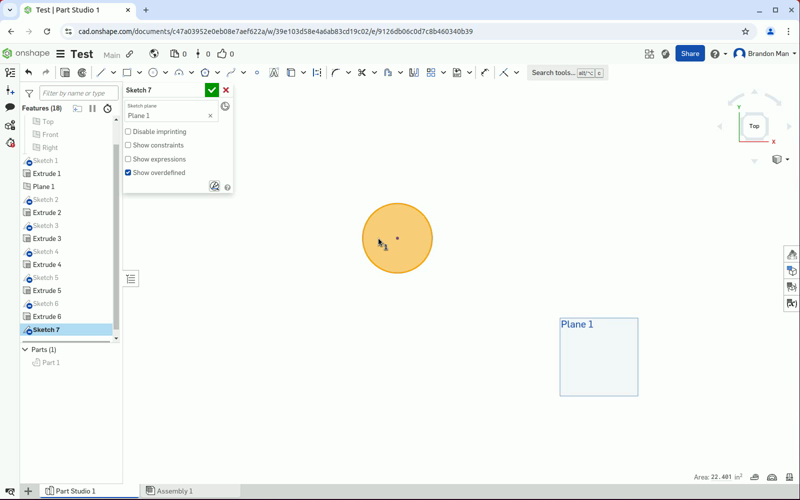
scroll(-6)
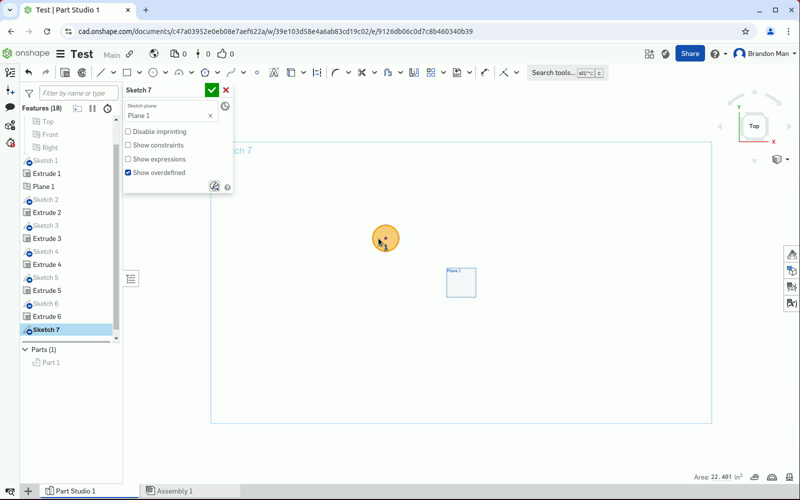
mouse_move(73, 352)
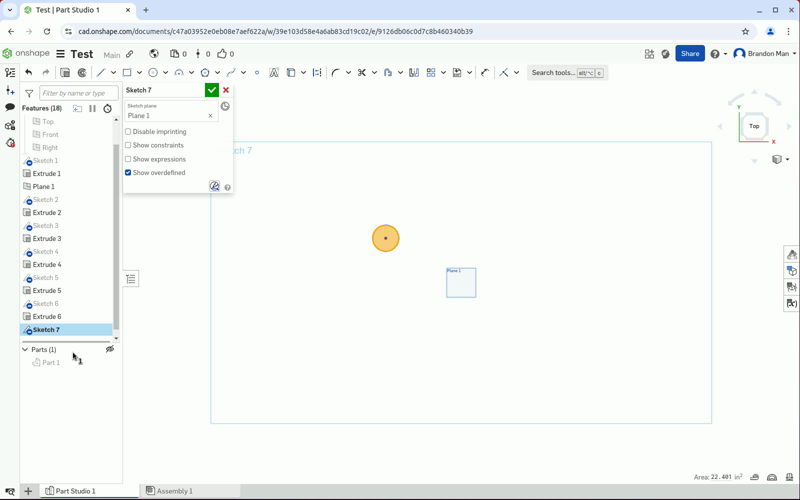
key(shift+y)
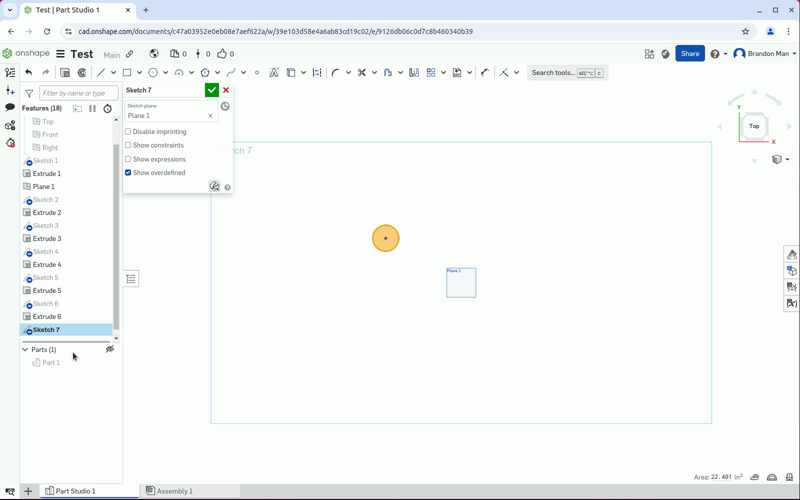
key(shift+e)
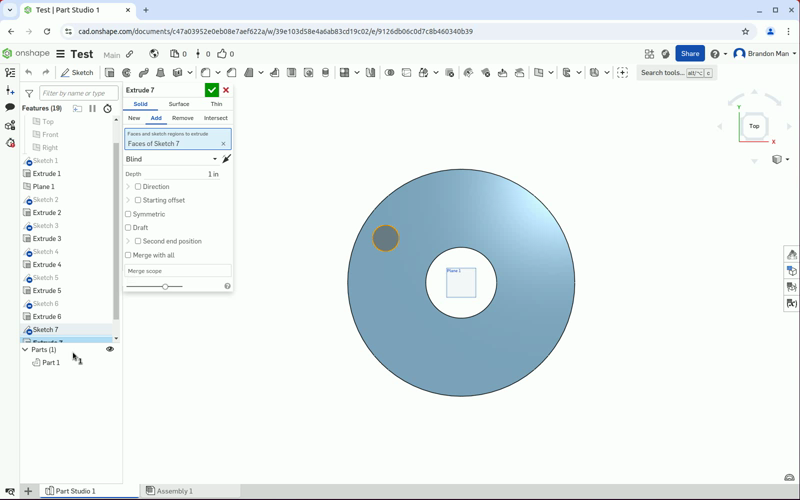
mouse_move(143, 106)
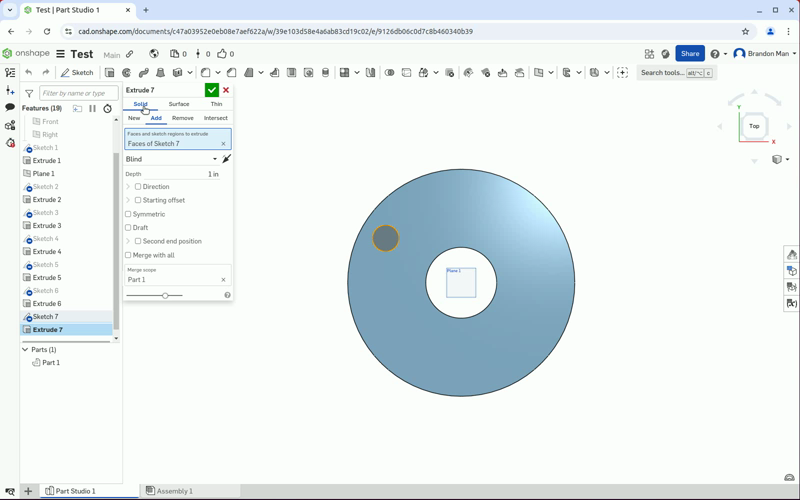
click(143, 106)
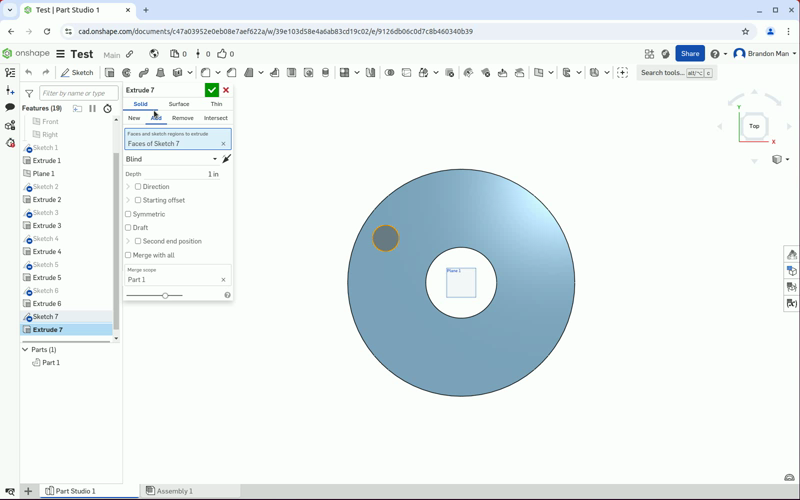
mouse_move(186, 120)
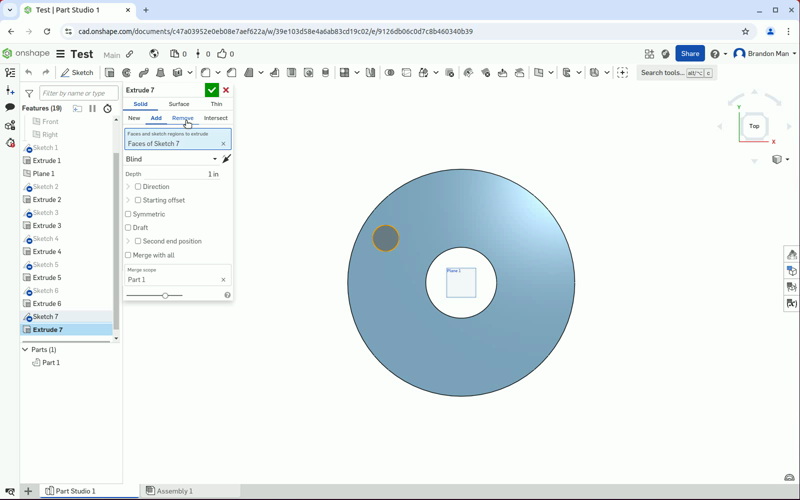
click(186, 120)
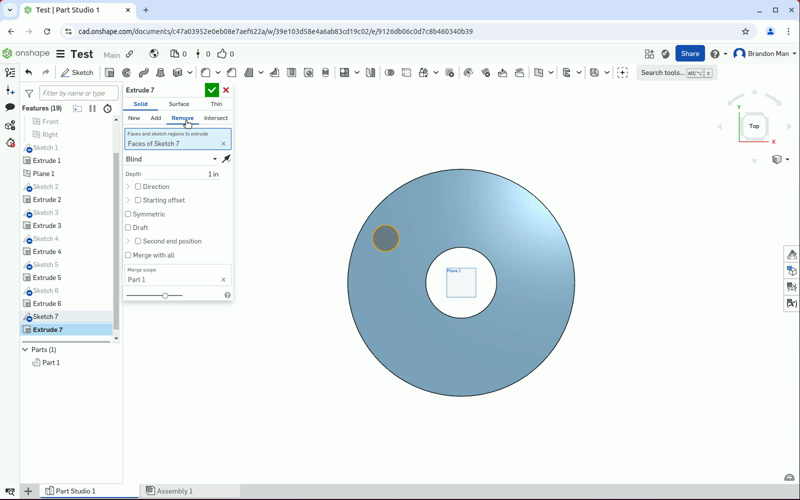
key(tab, 4)
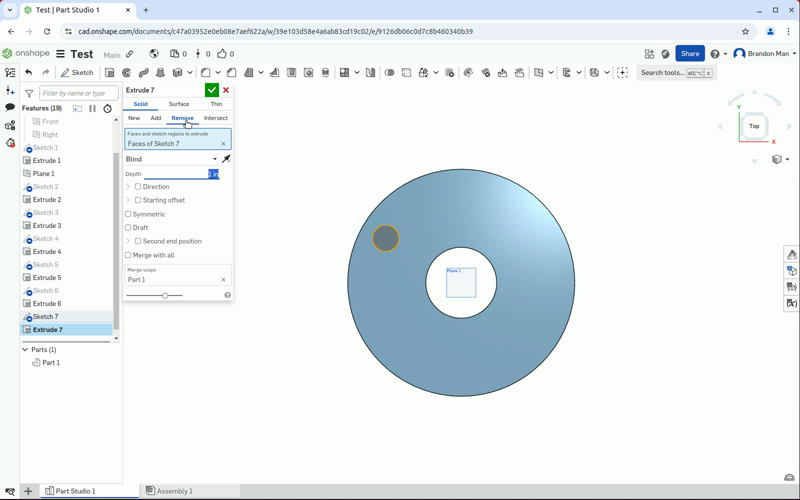
text(30.811)
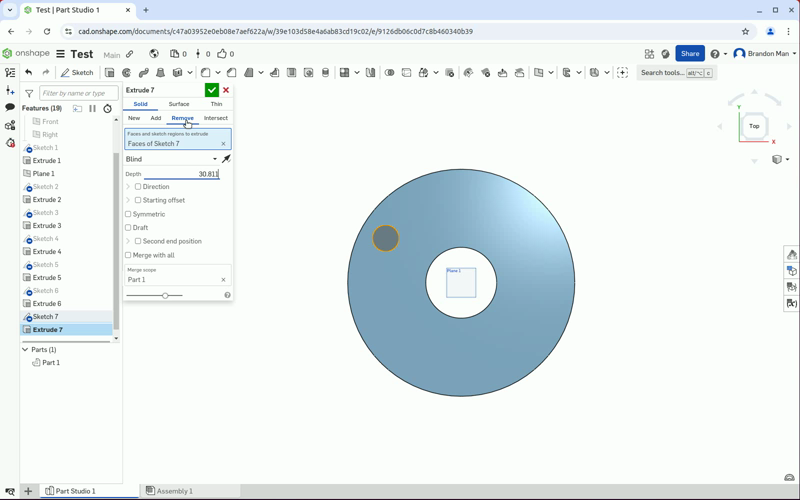
key(tab, 6)
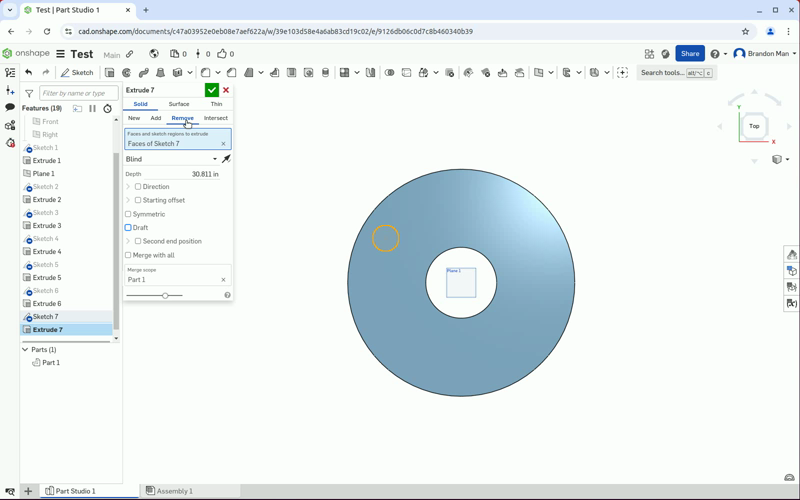
key(space)
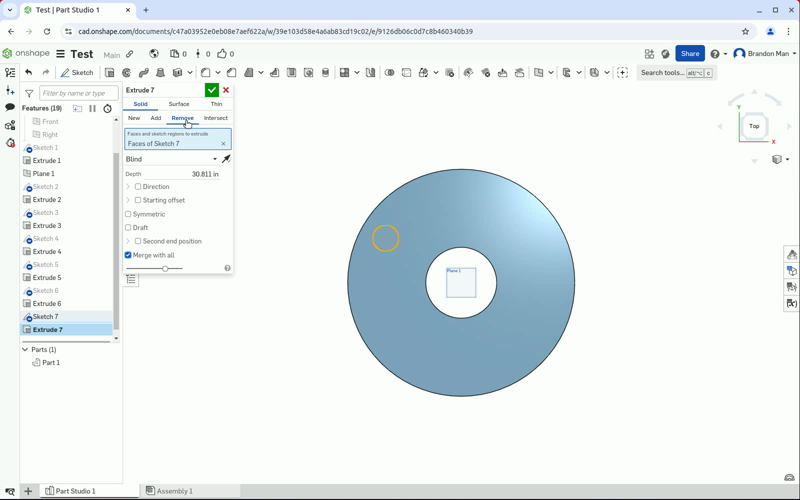
key(enter)
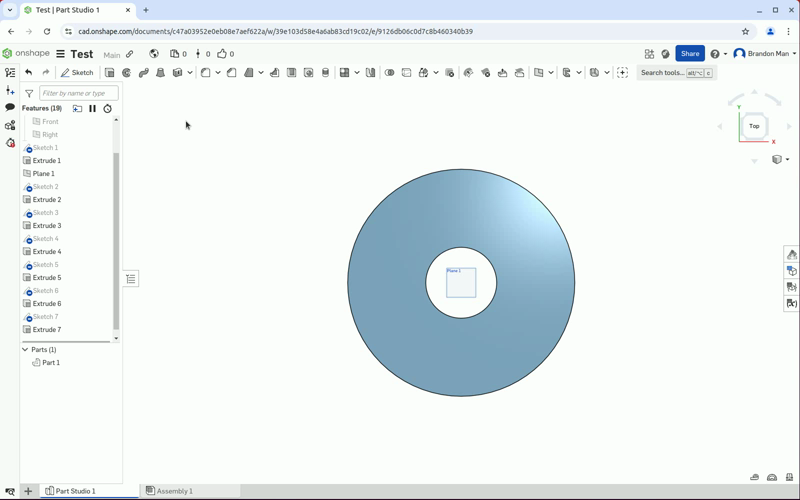
key(shift+h)
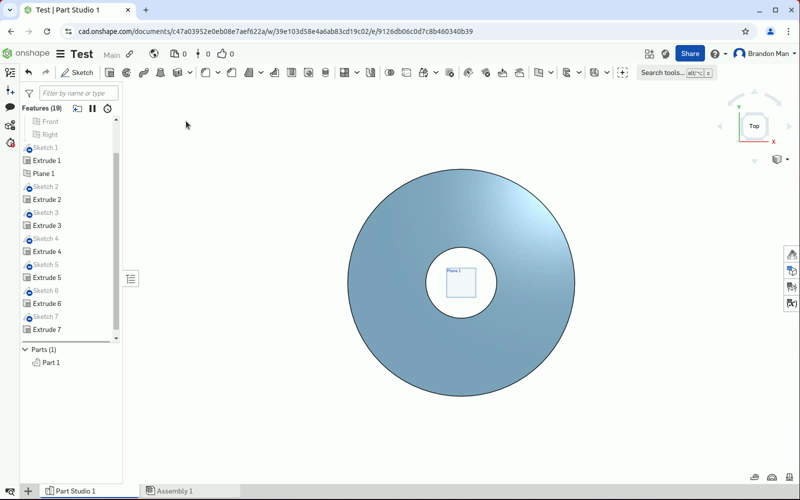
key(shift+h)
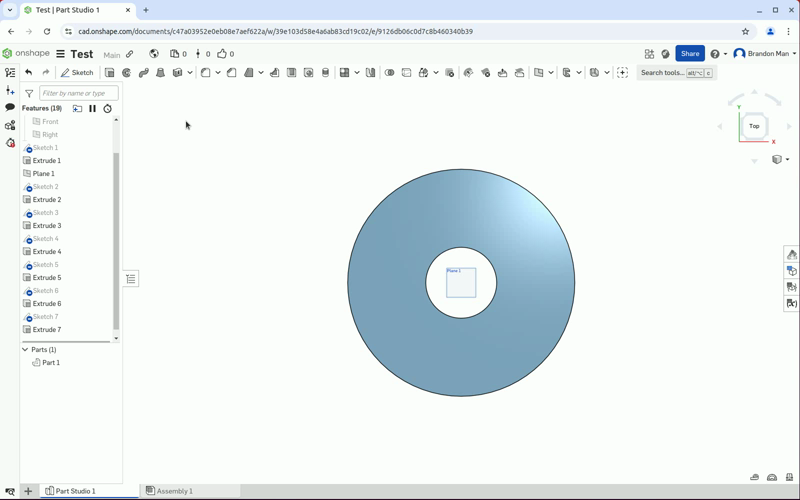
key(shift+7)
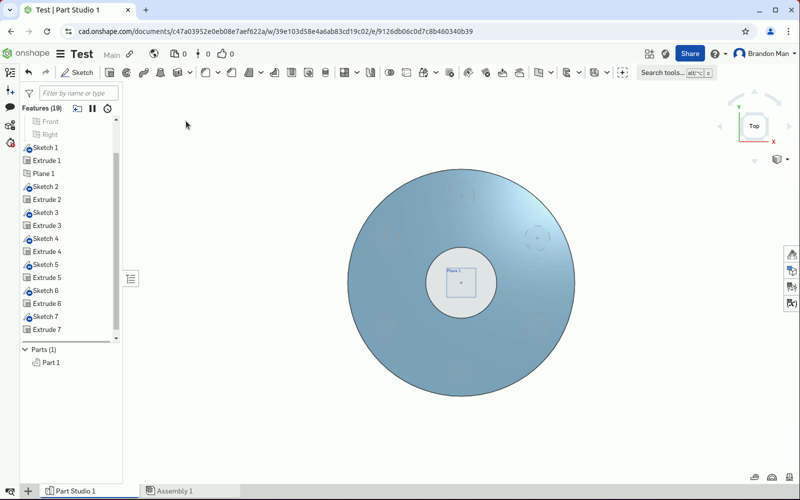
key(up, 3)
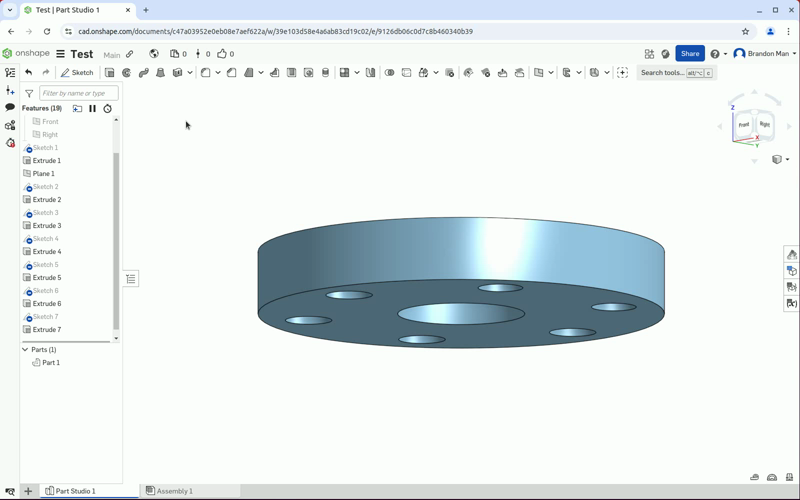
key(left, 3)
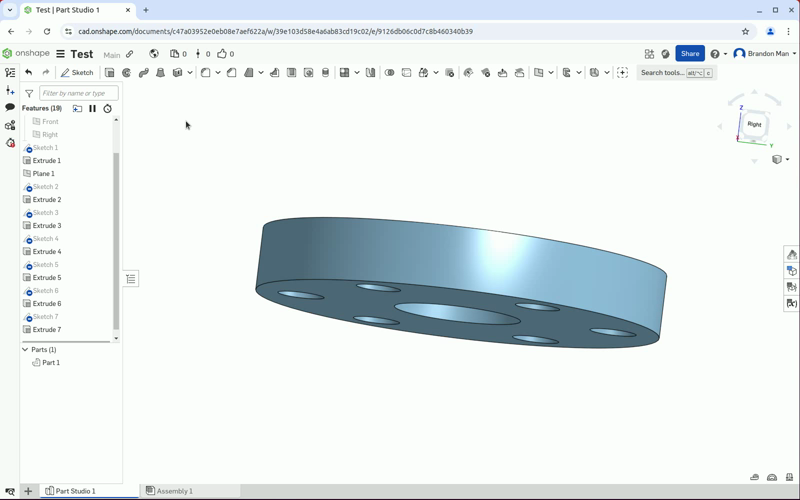
key(right, 3)
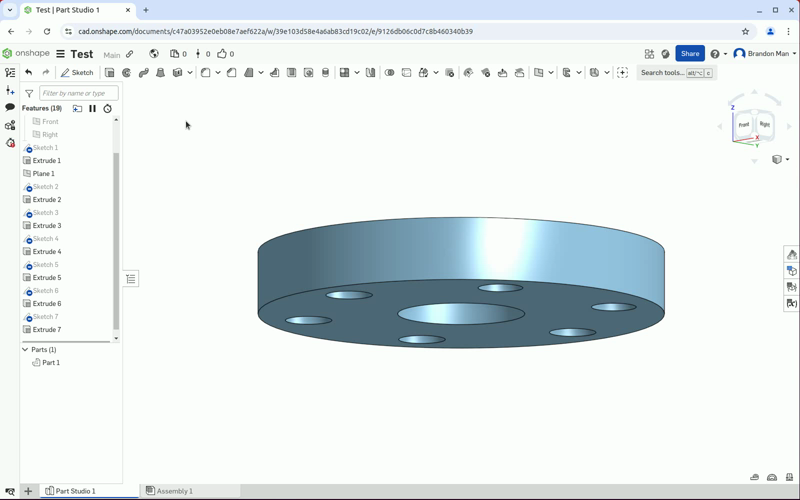
key(down, 3)
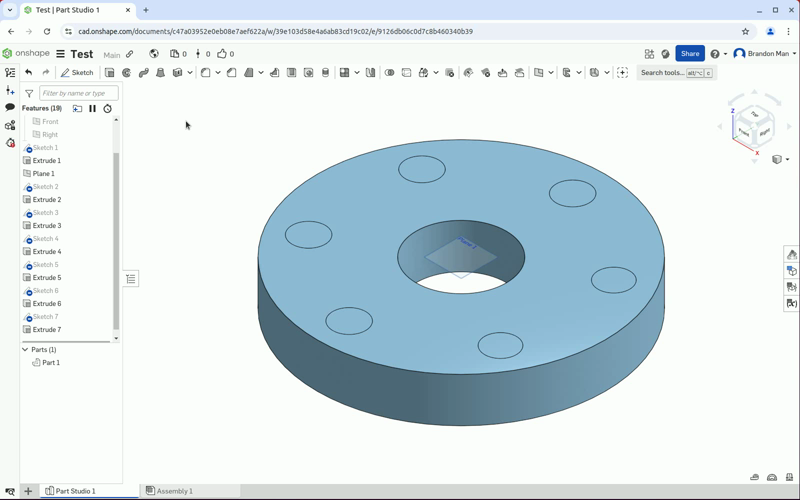
mouse_move(69, 150)
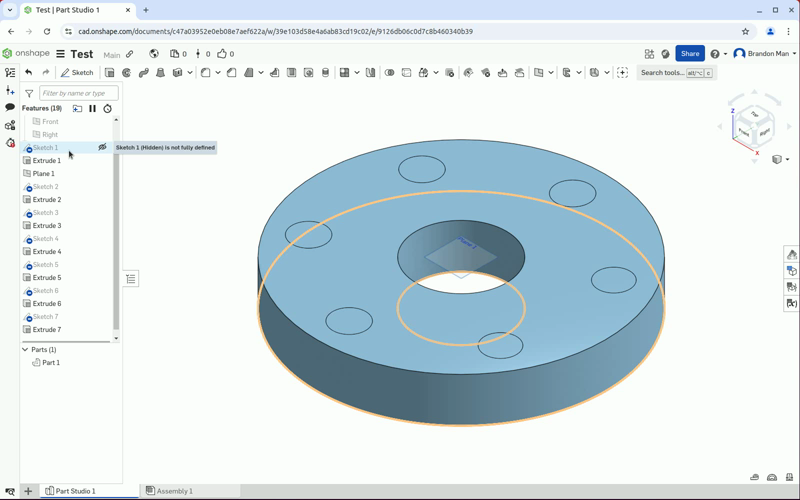
click(69, 150)